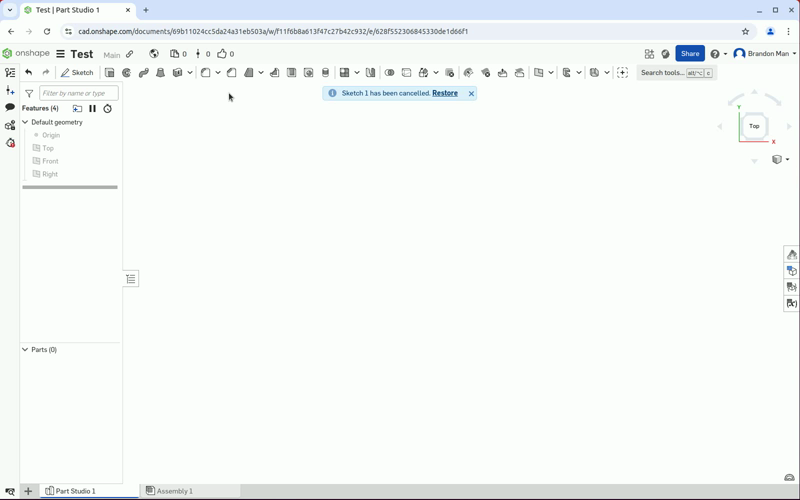
key(shift+h)
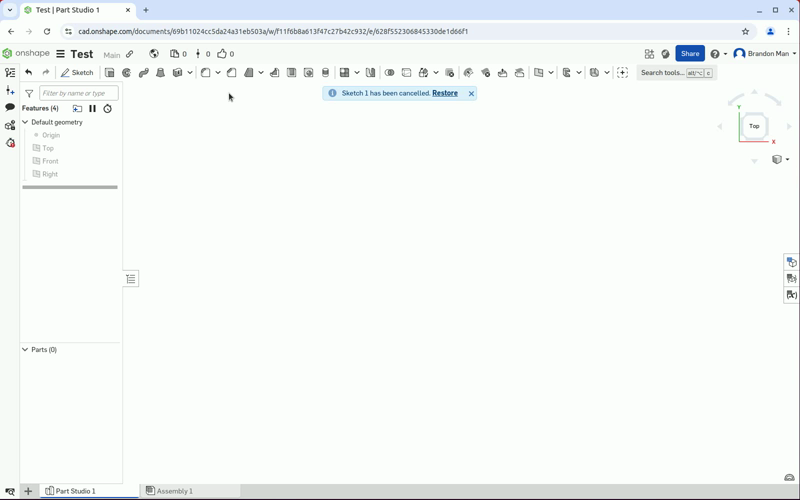
key(shift+s)
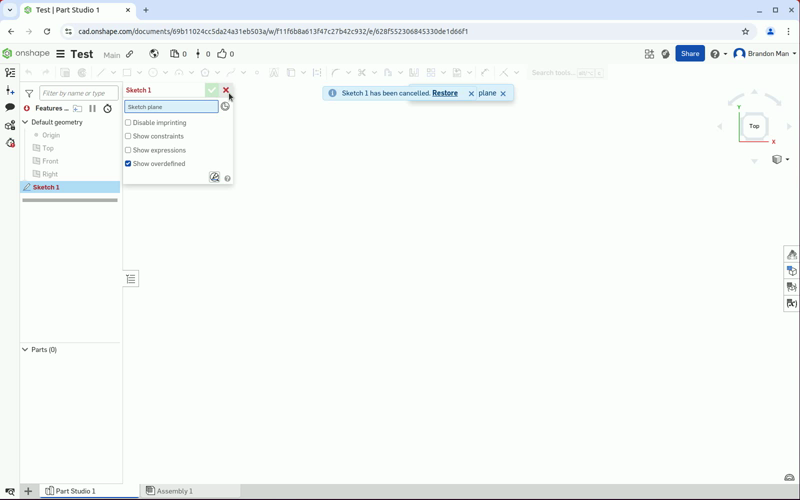
mouse_move(73, 150)
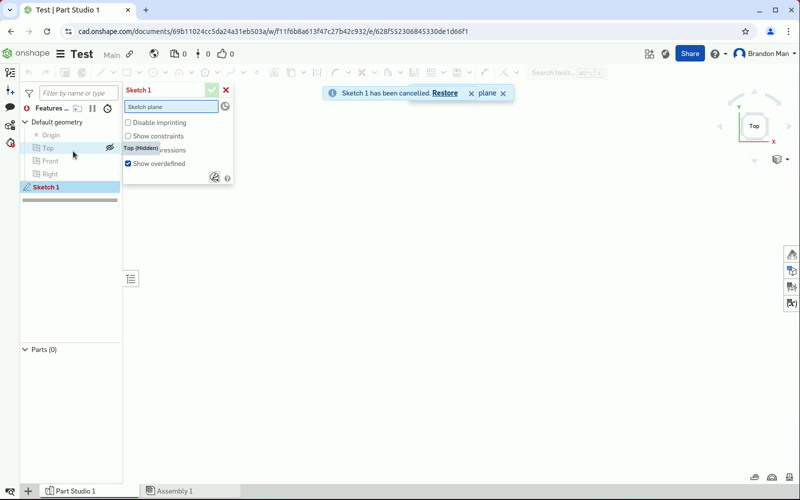
click(73, 150)
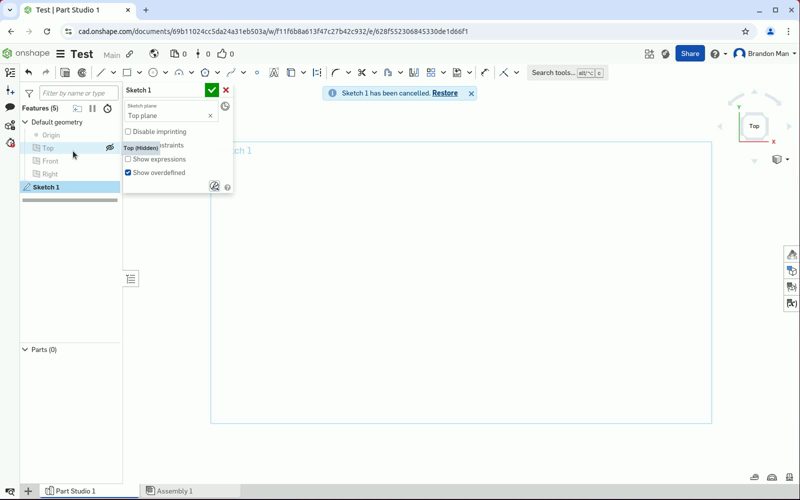
mouse_move(73, 352)
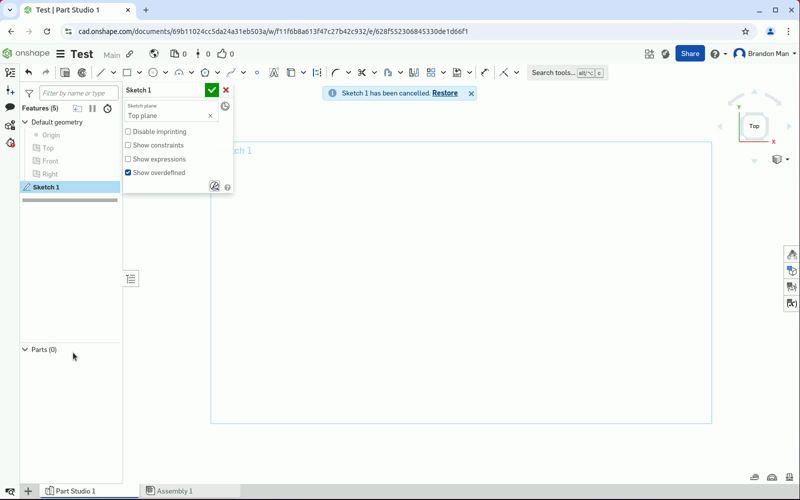
key(y)
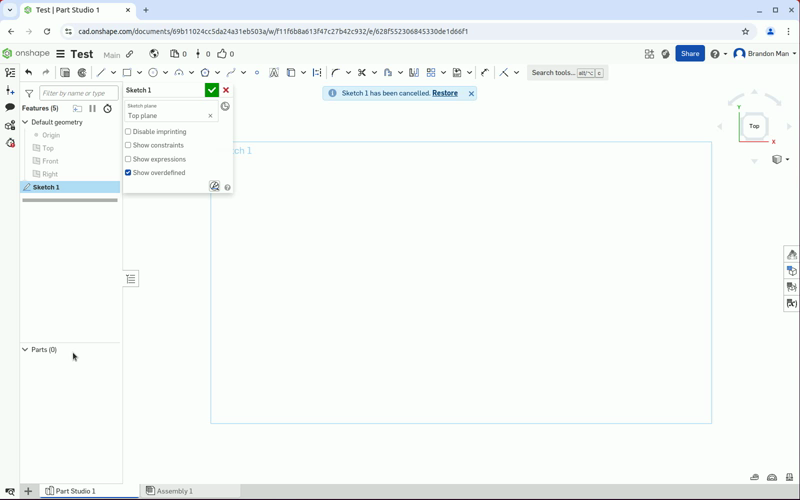
key(l)
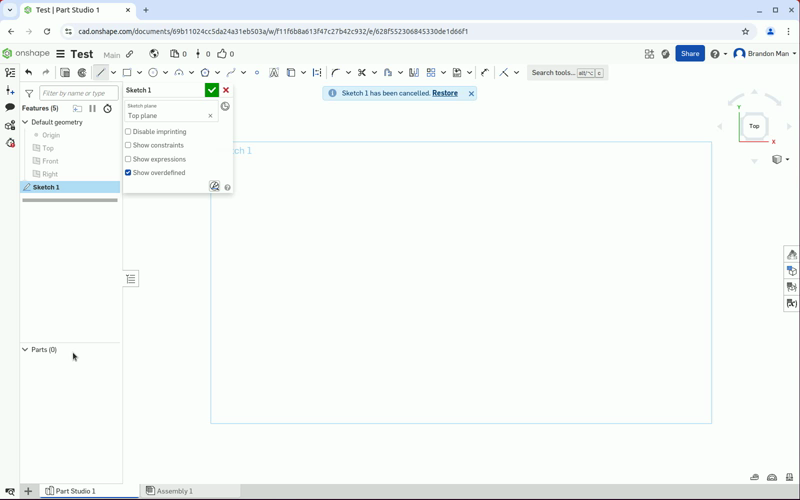
key_down(shift)
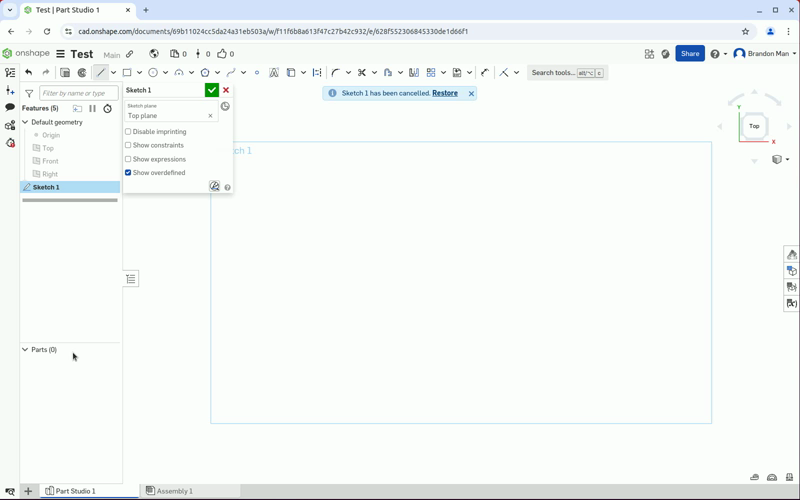
mouse_move(459, 282)
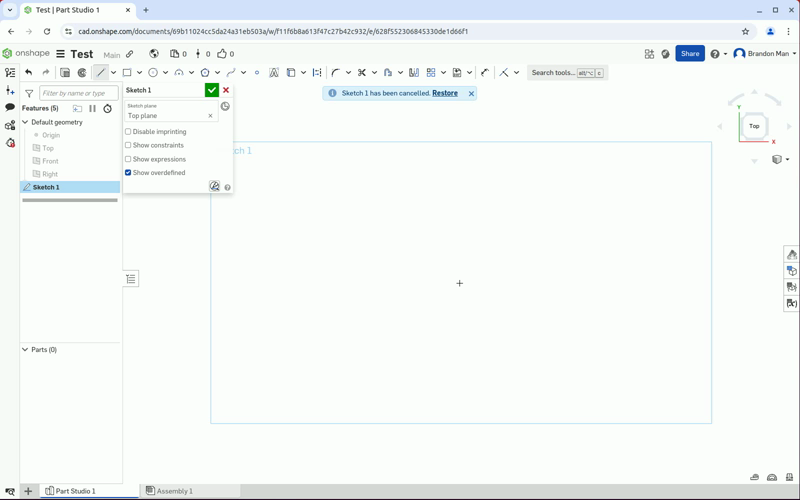
click(459, 282)
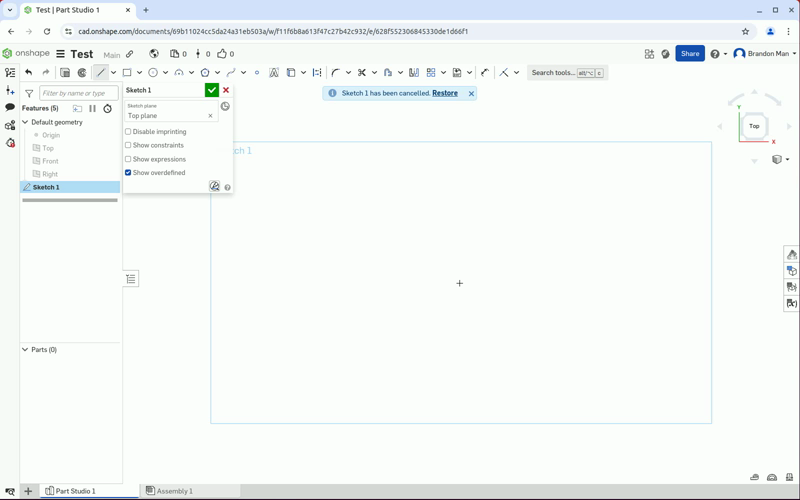
key_up(shift)
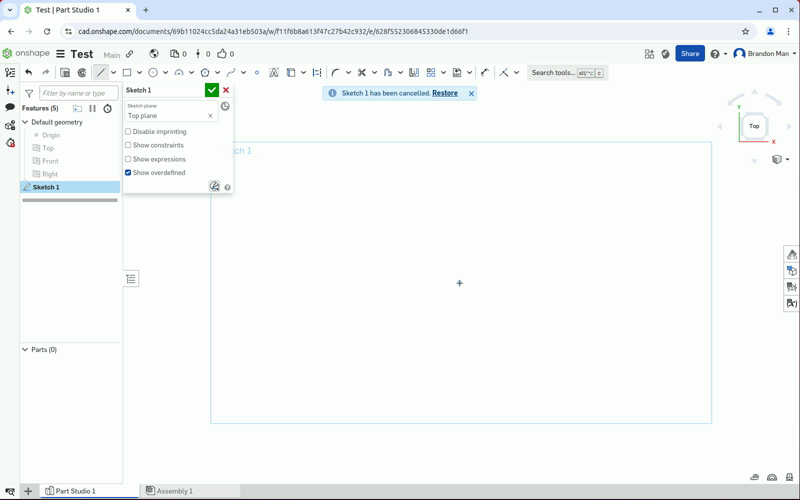
key_down(shift)
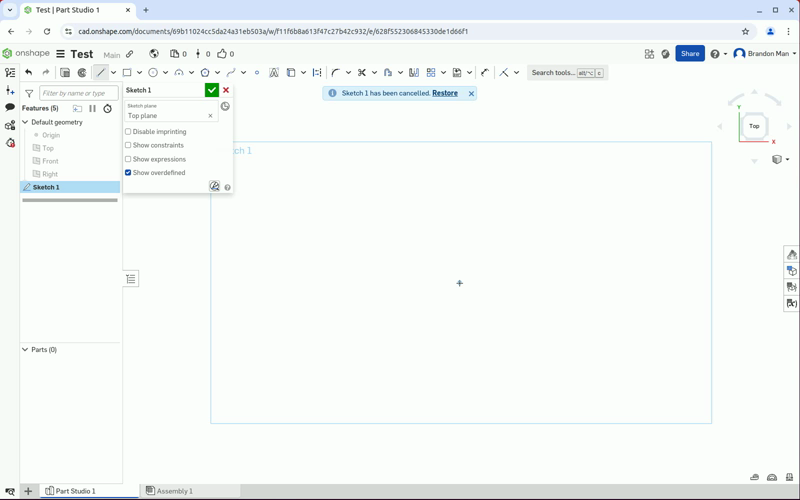
mouse_move(489, 282)
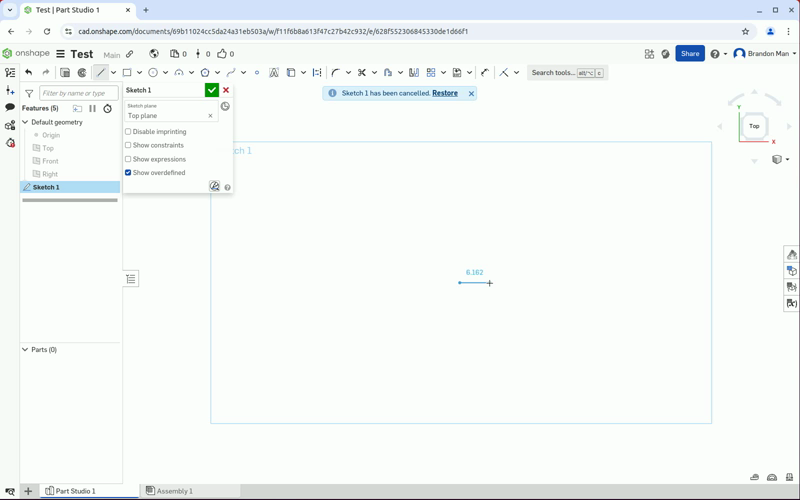
mouse_move(461, 284)
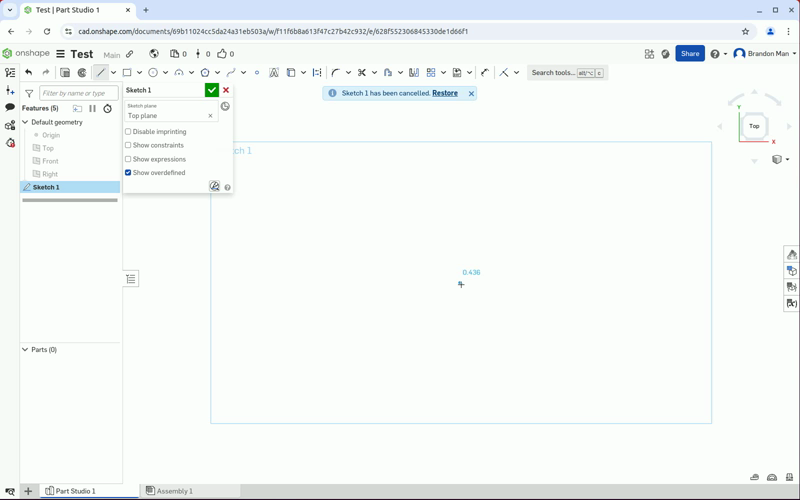
scroll(6)
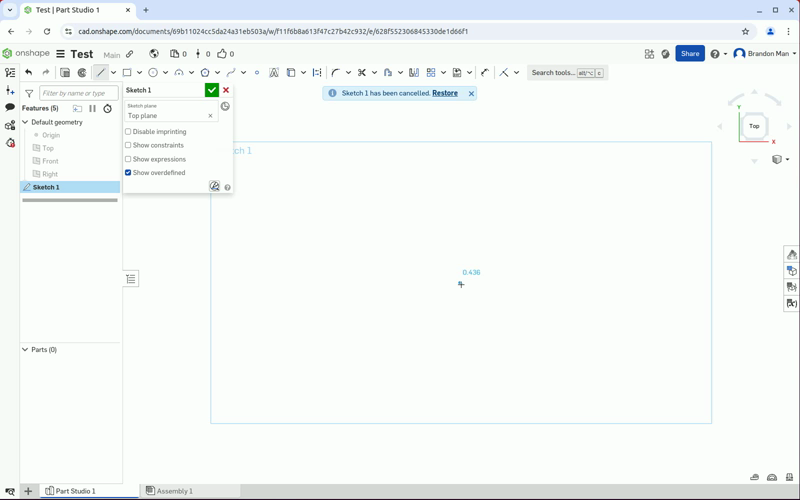
scroll(6)
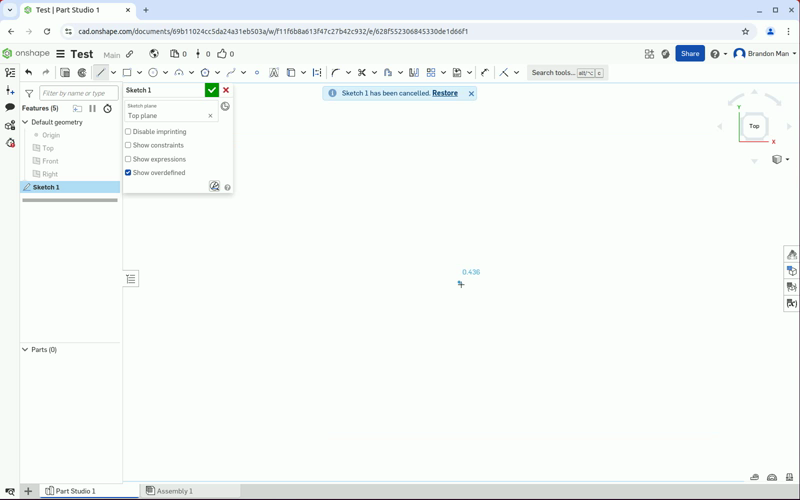
scroll(6)
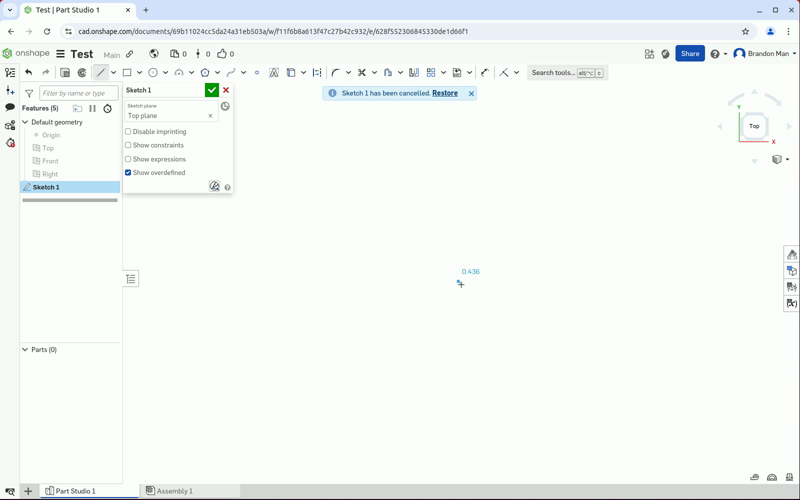
scroll(6)
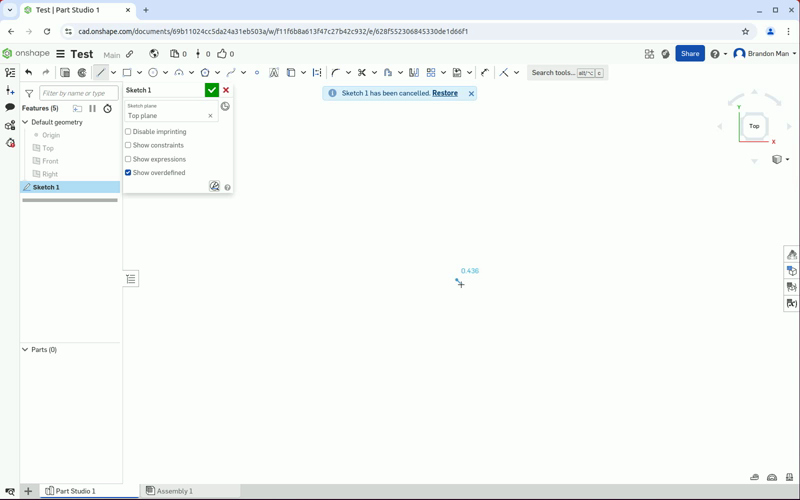
scroll(6)
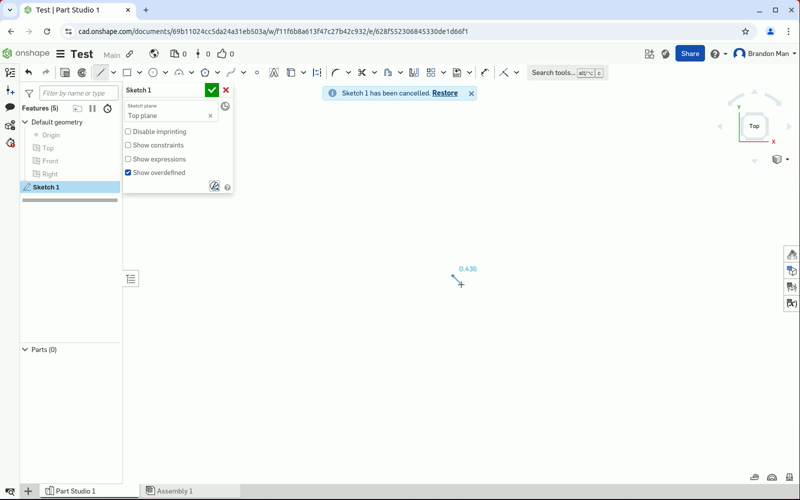
scroll(6)
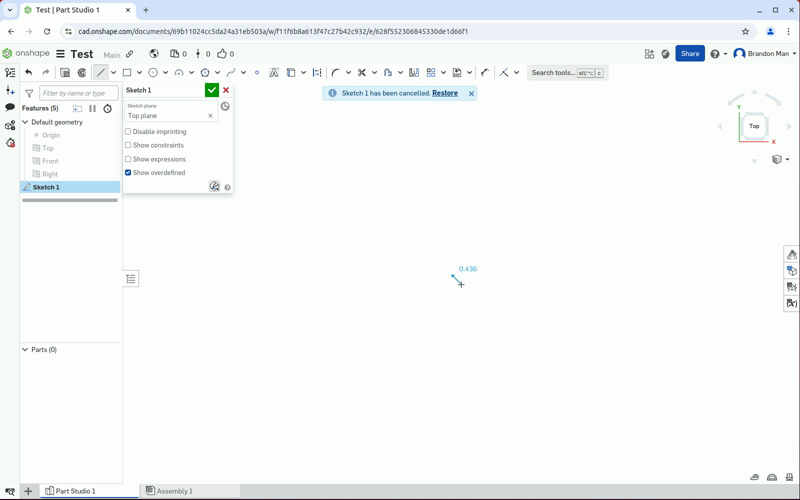
scroll(6)
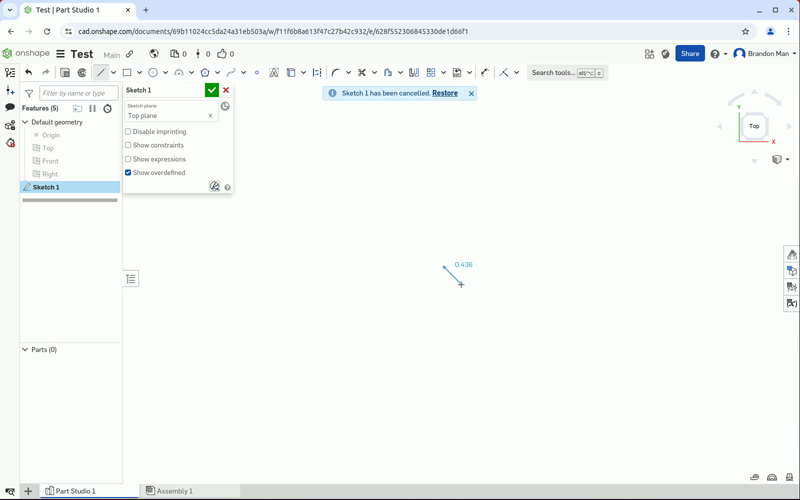
click(461, 284)
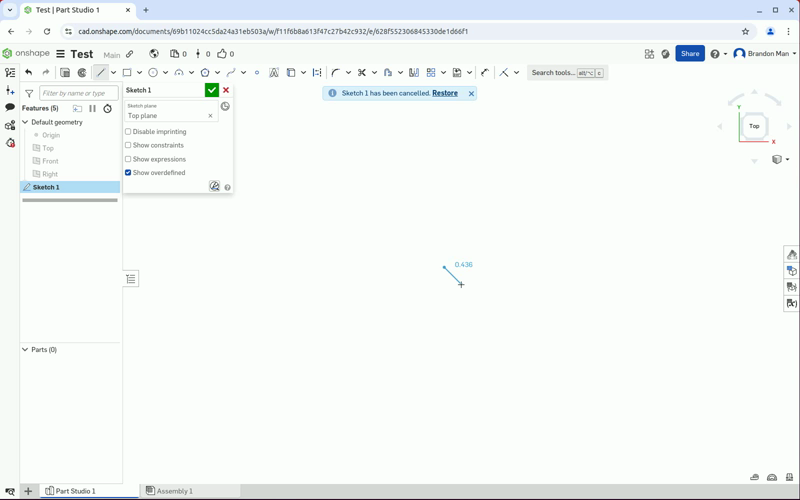
scroll(-6)
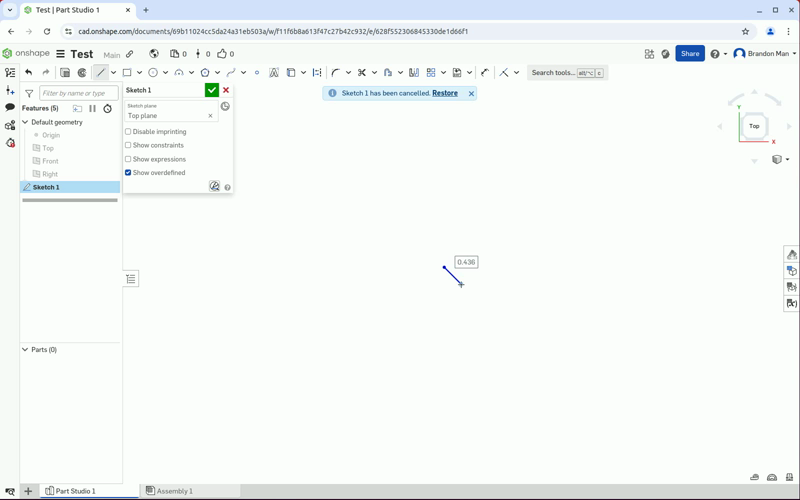
scroll(-6)
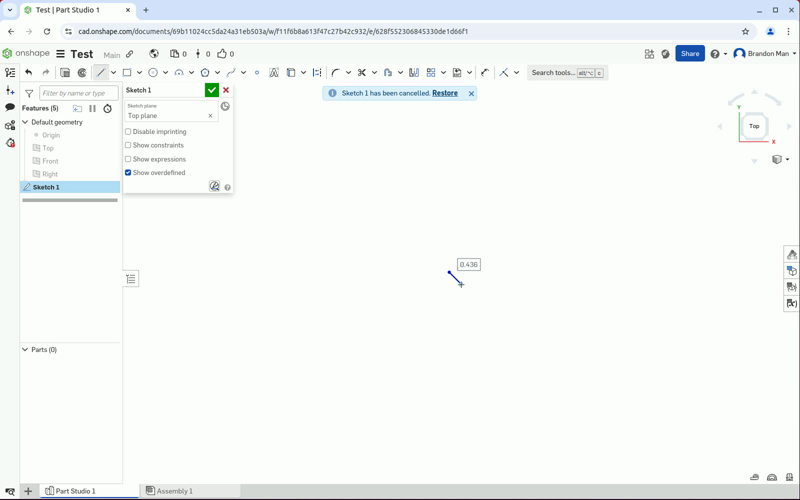
scroll(-6)
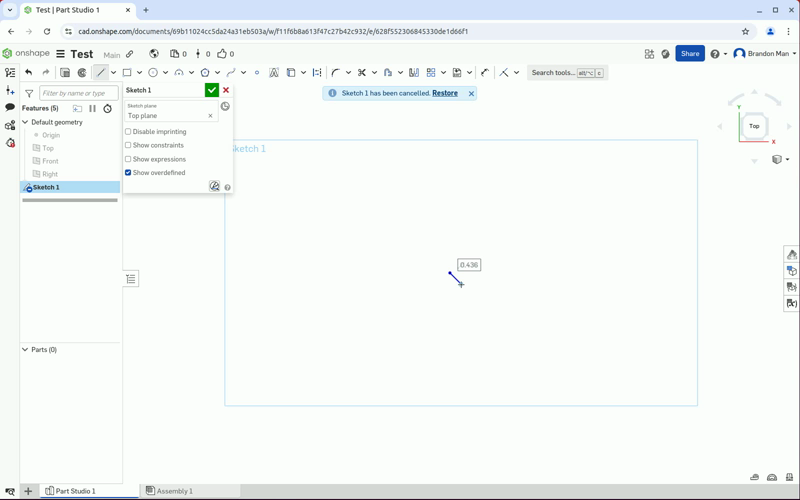
scroll(-6)
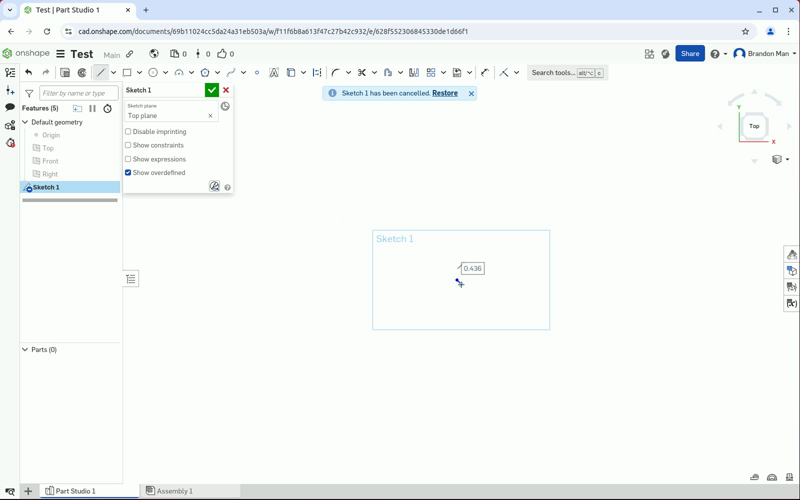
scroll(-6)
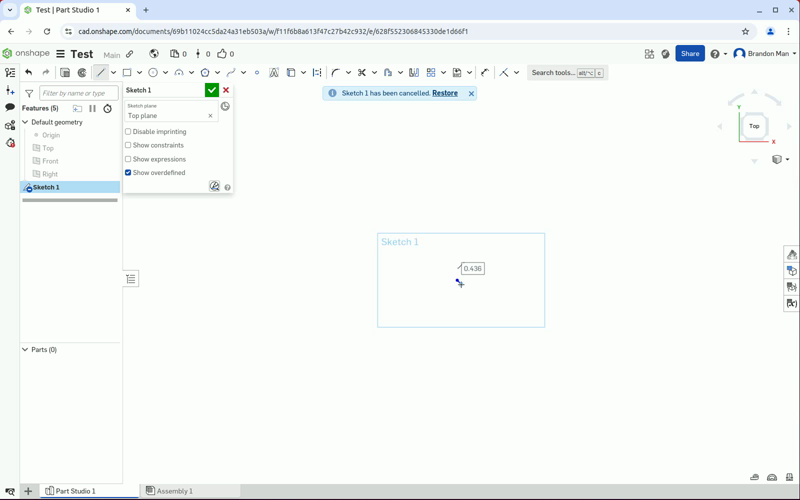
scroll(-6)
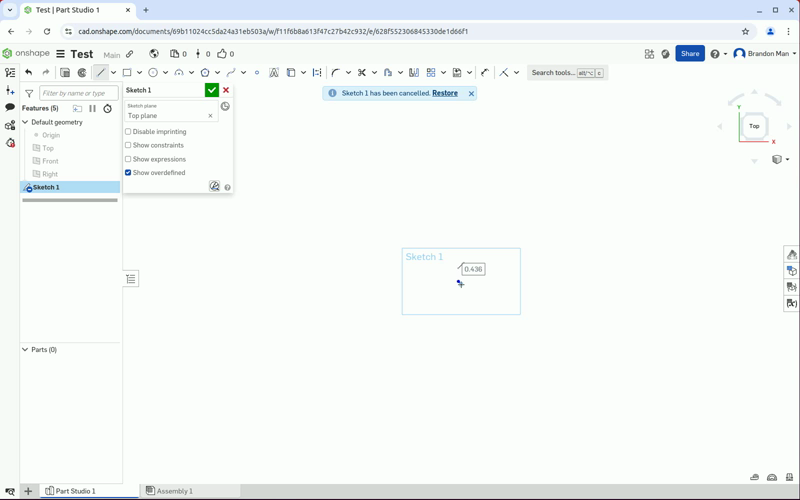
scroll(-6)
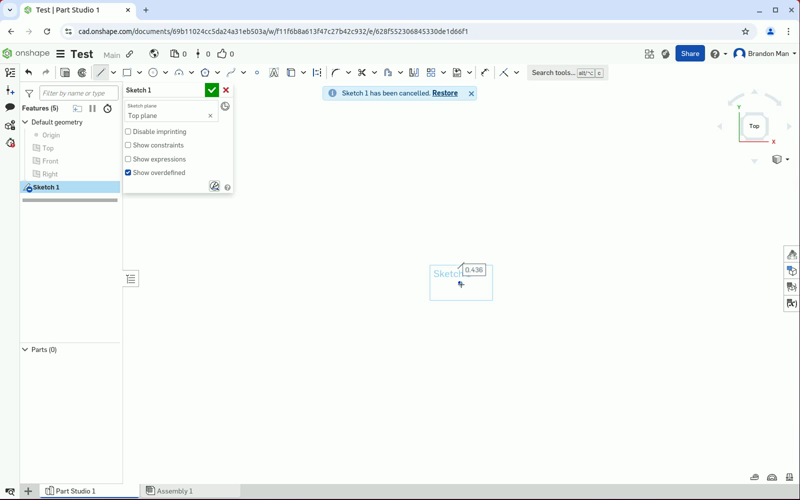
key_up(shift)
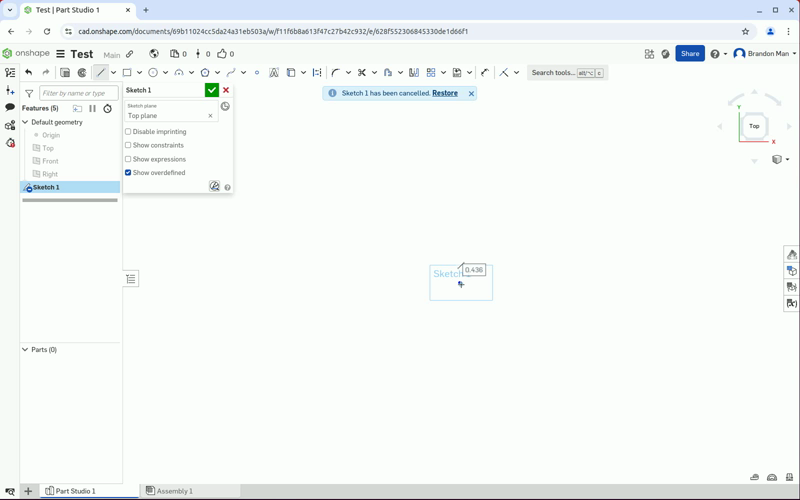
key_down(shift)
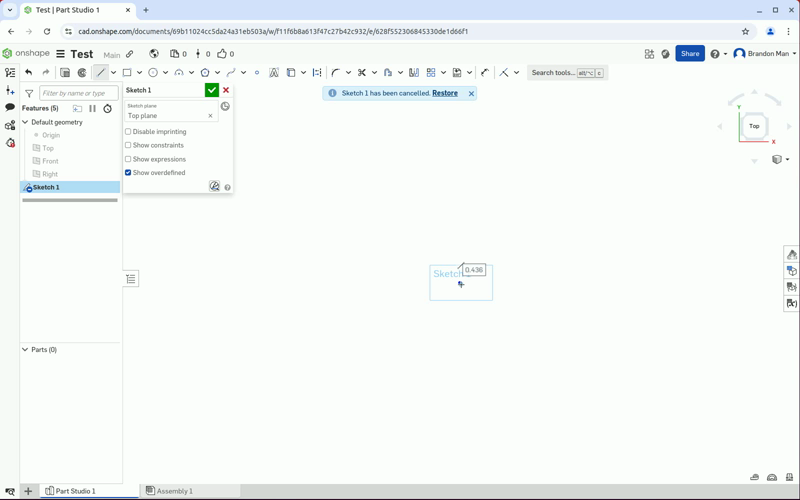
mouse_move(491, 284)
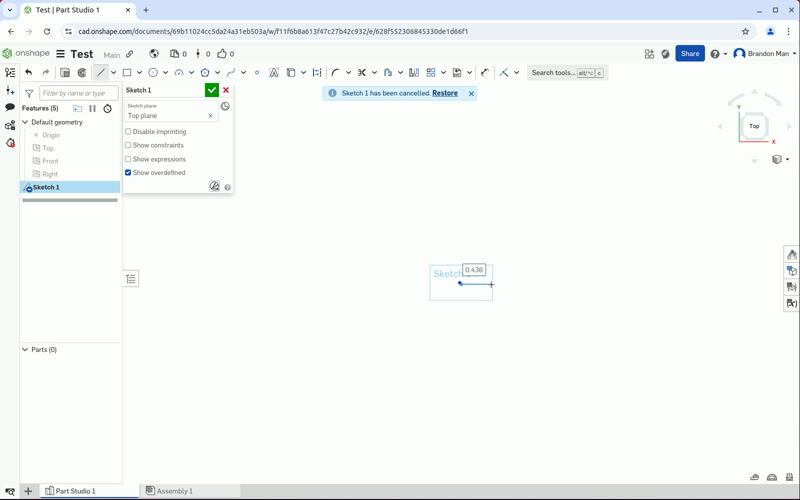
mouse_move(461, 284)
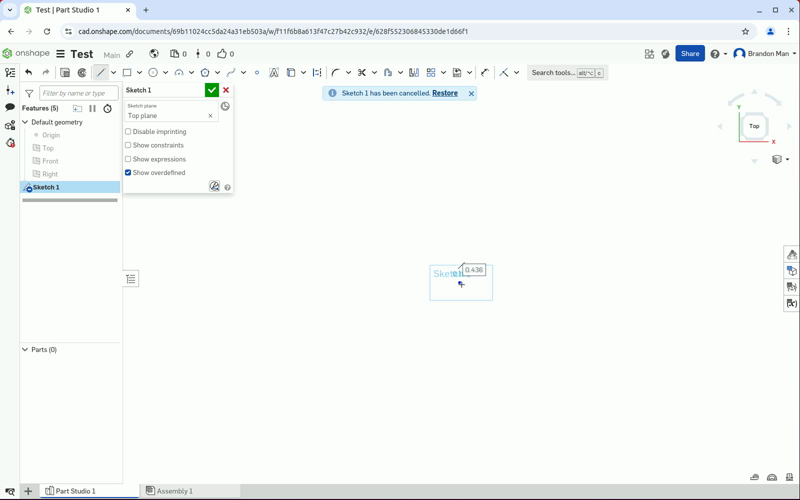
scroll(6)
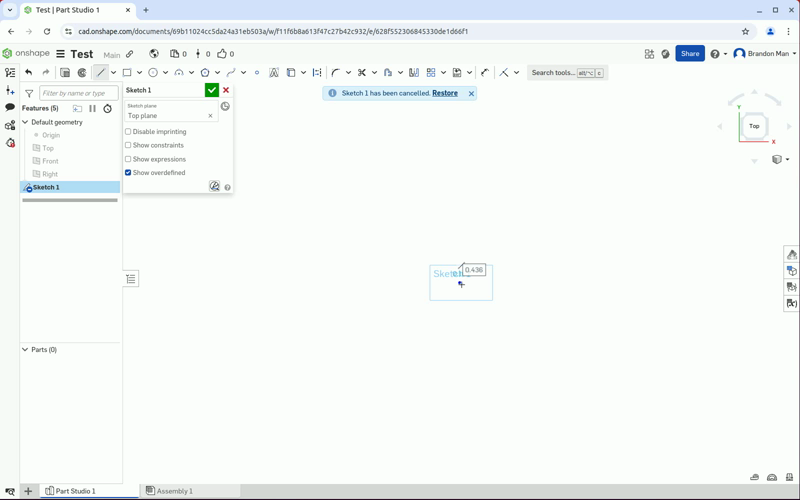
scroll(6)
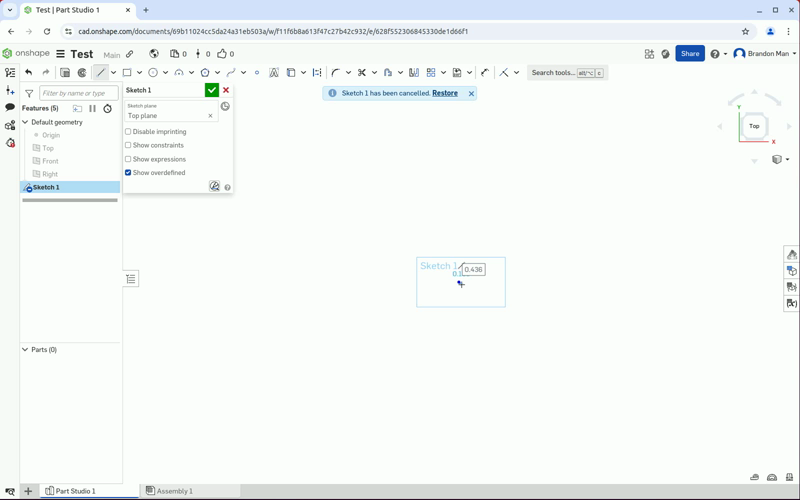
scroll(6)
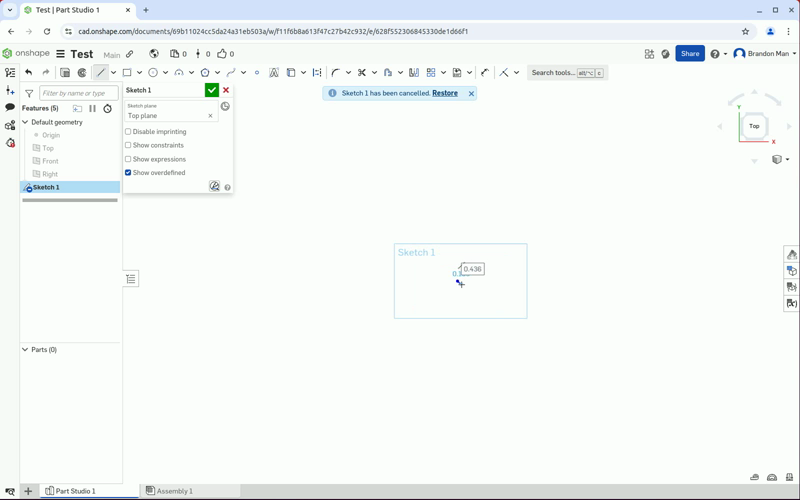
scroll(6)
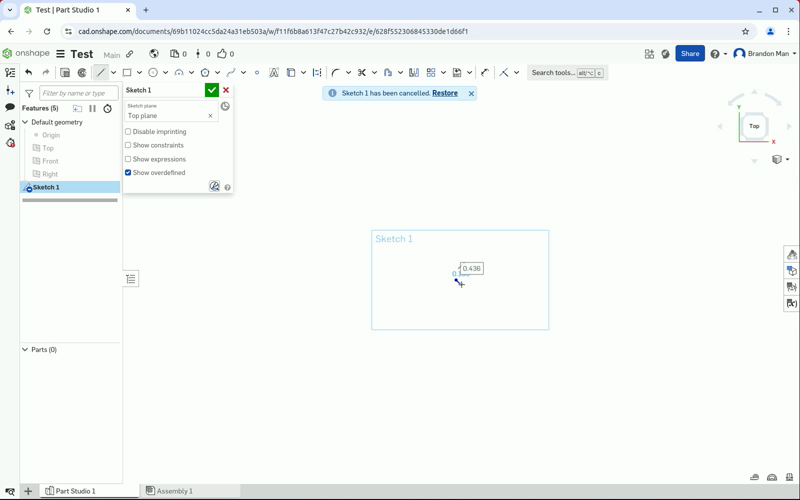
scroll(6)
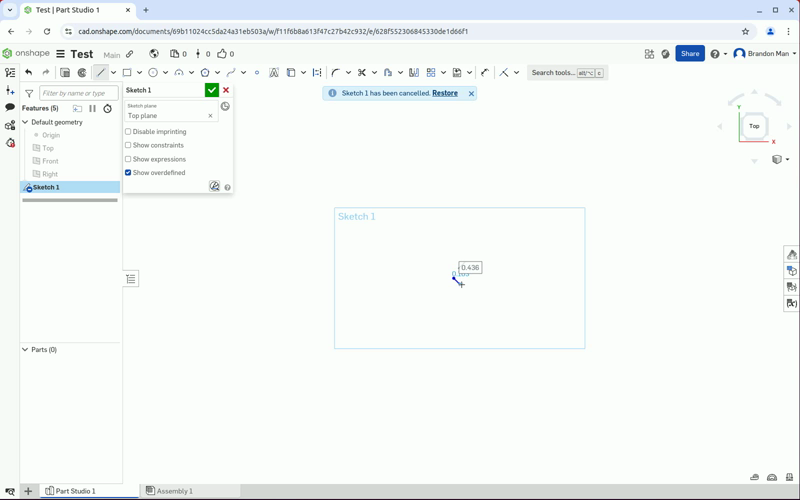
scroll(6)
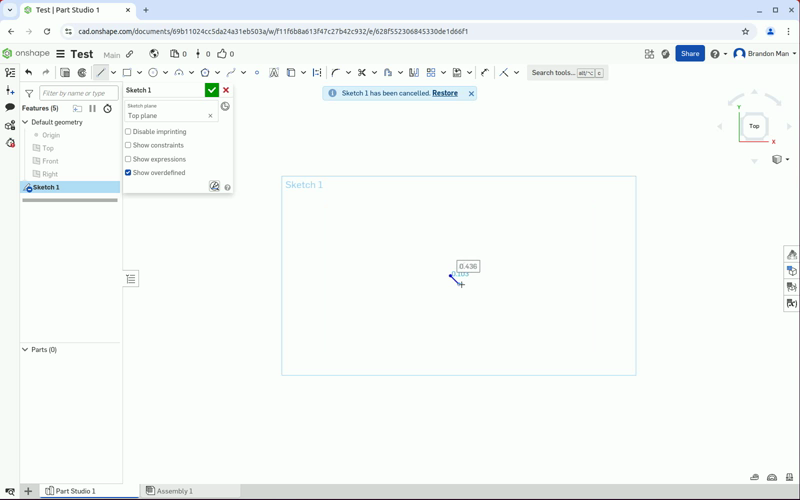
scroll(6)
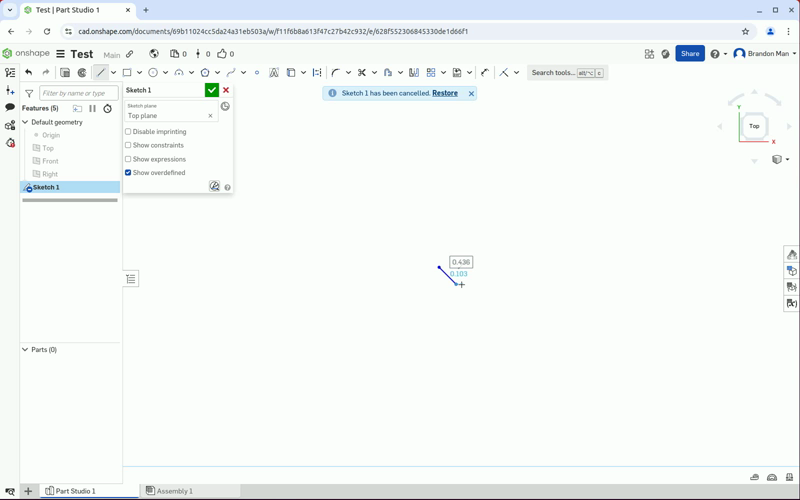
click(461, 284)
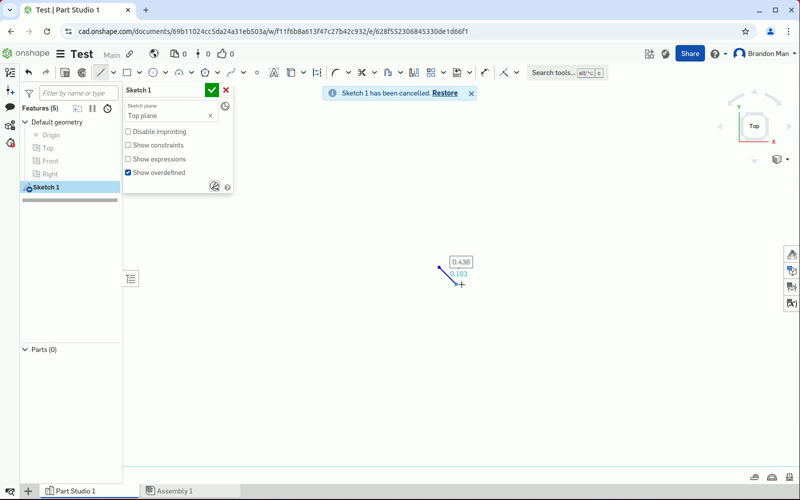
scroll(-6)
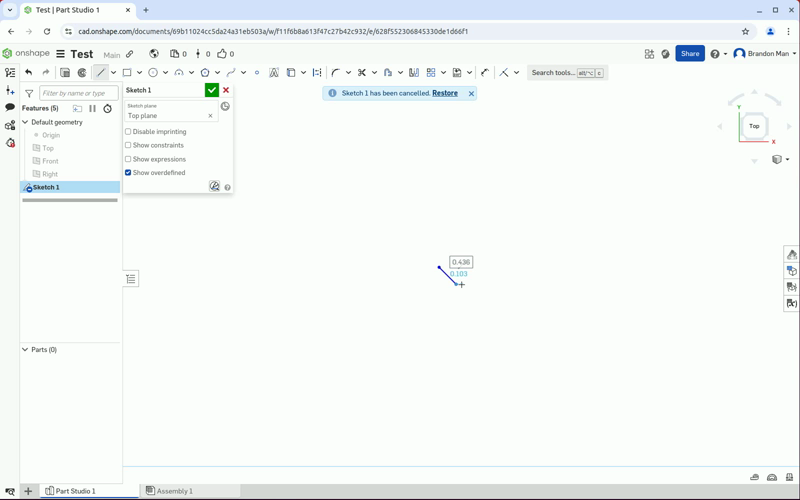
scroll(-6)
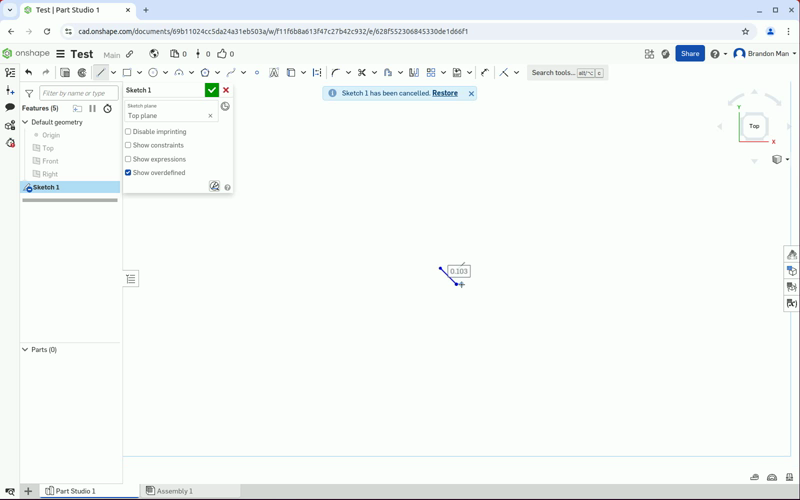
scroll(-6)
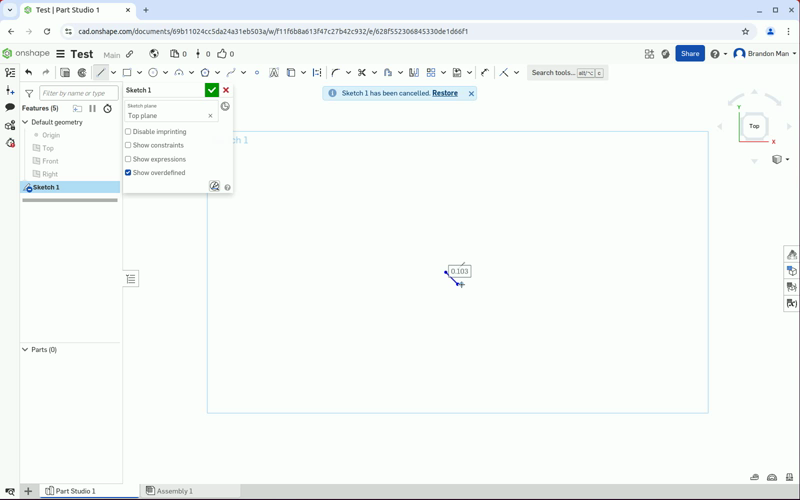
scroll(-6)
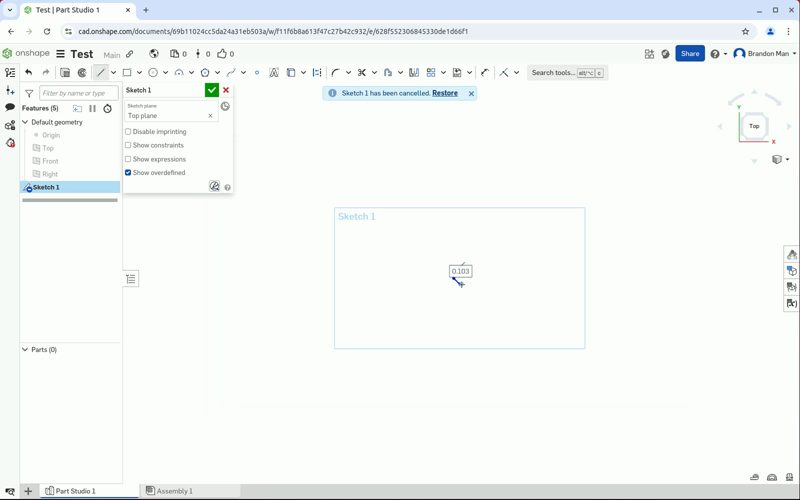
scroll(-6)
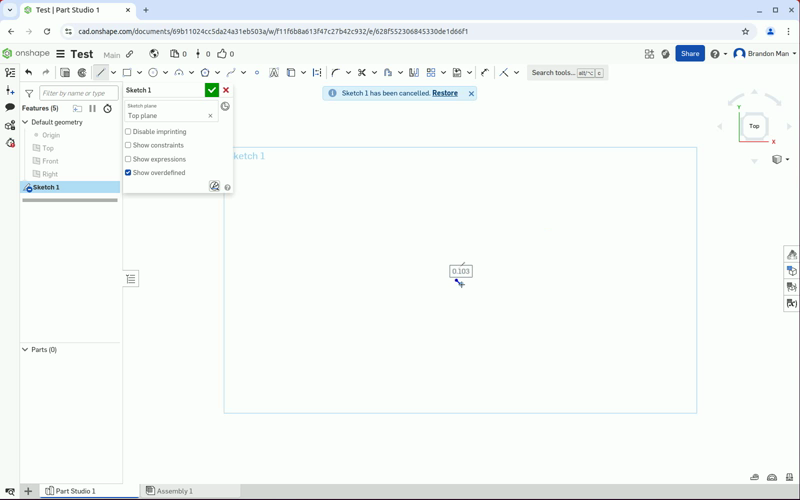
scroll(-6)
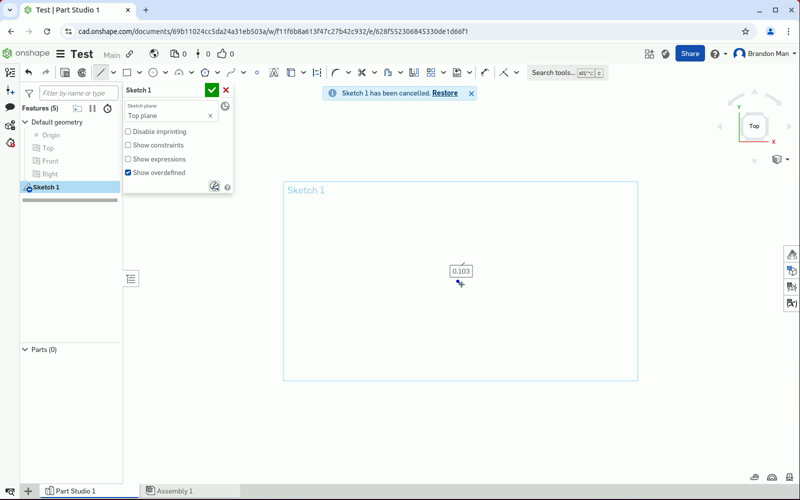
scroll(-6)
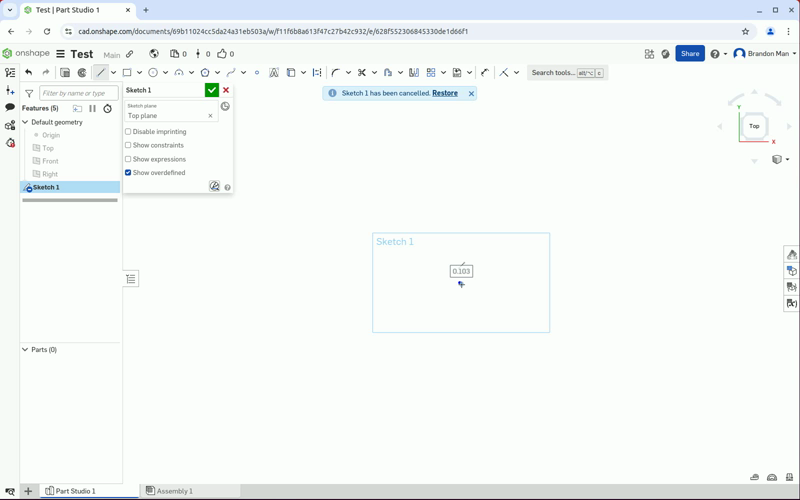
key_up(shift)
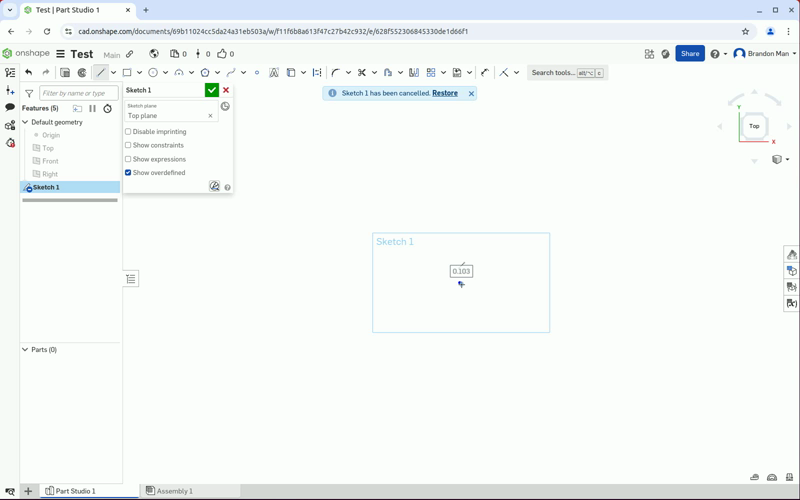
key_down(shift)
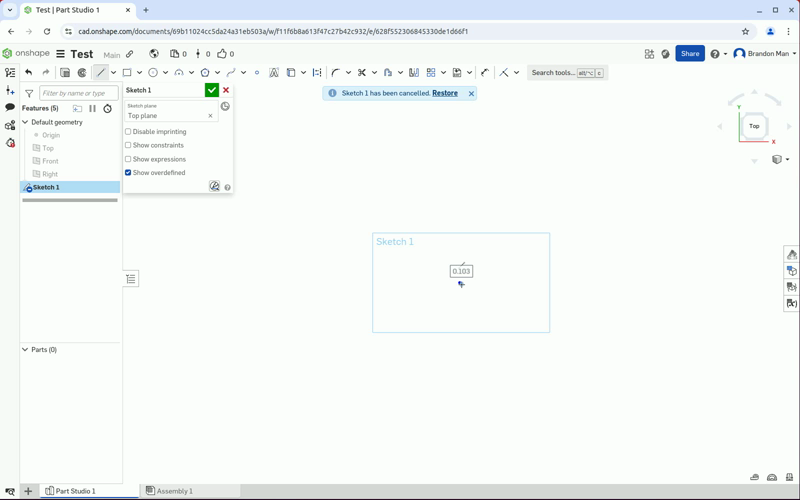
key_up(shift)
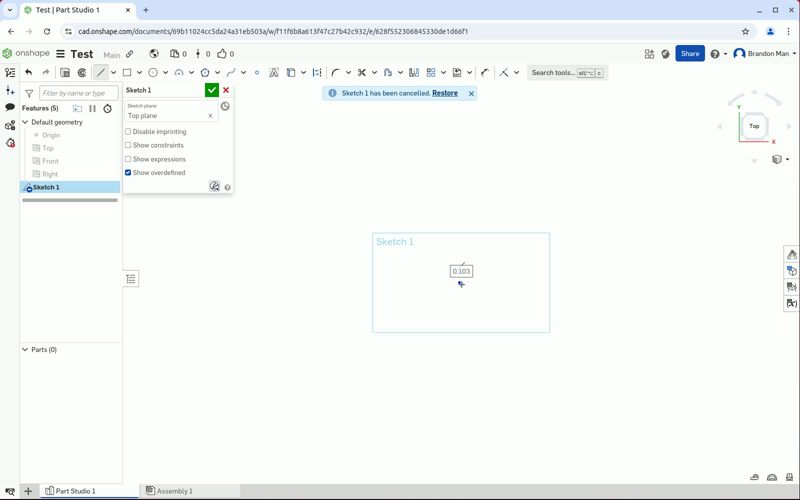
key(esc)
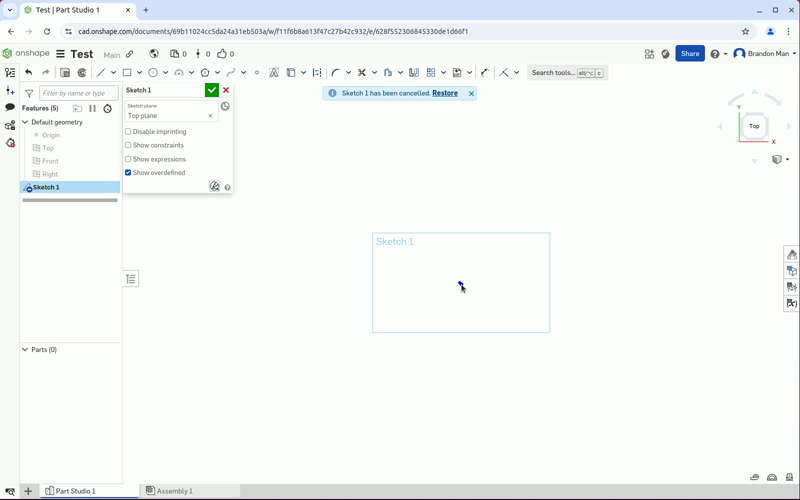
key(a)
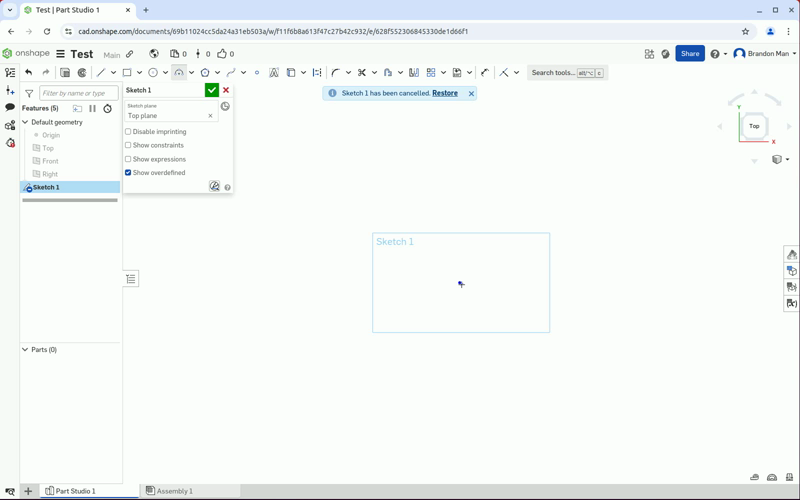
mouse_move(461, 284)
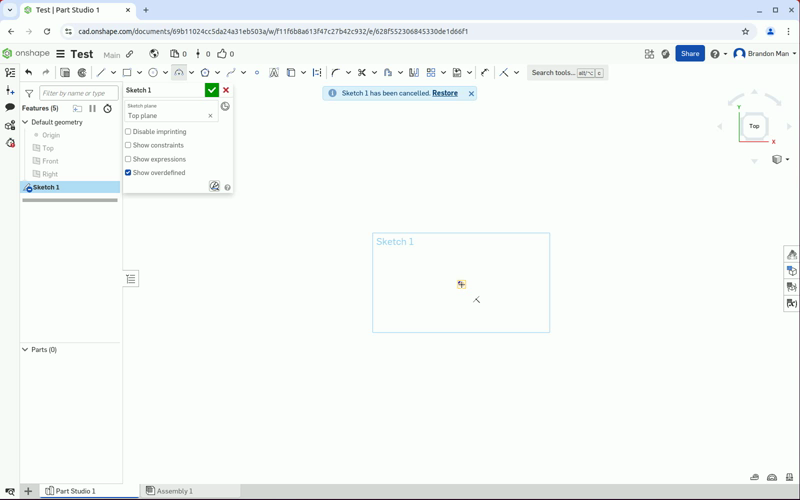
scroll(6)
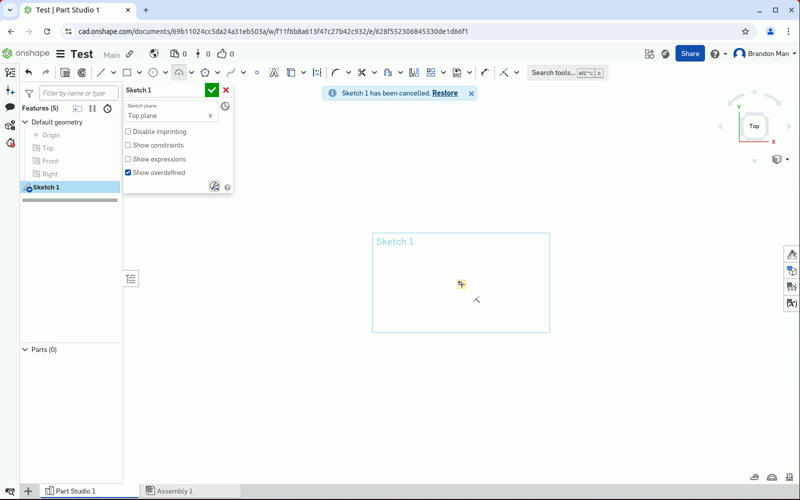
scroll(6)
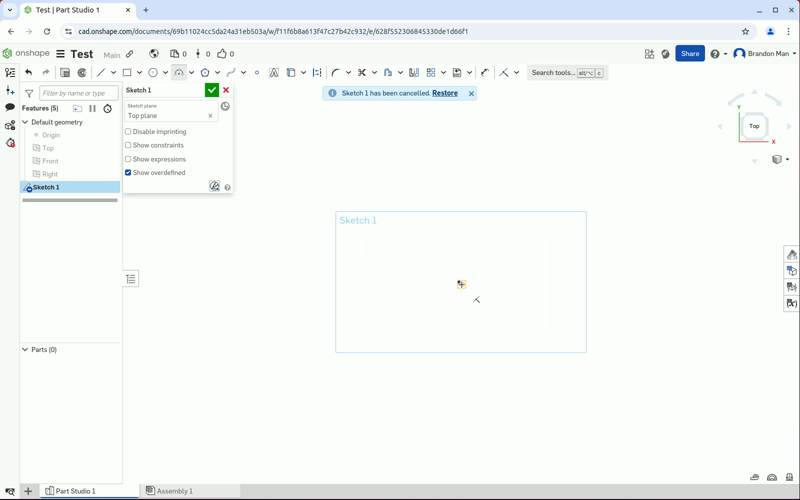
scroll(6)
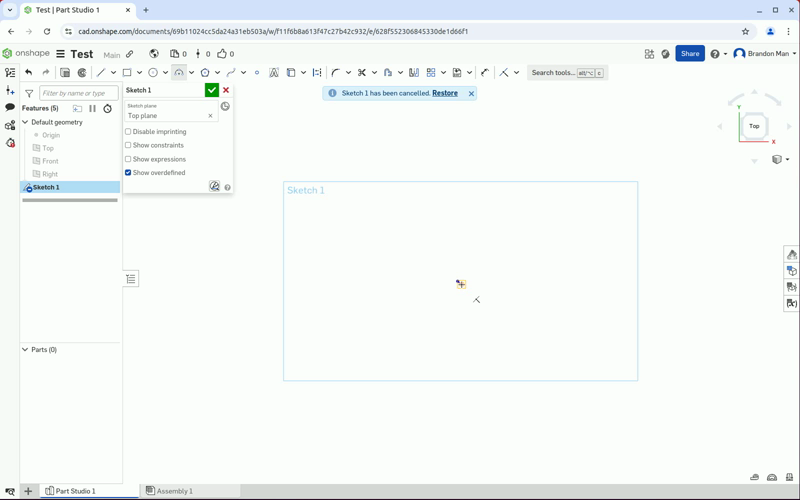
scroll(6)
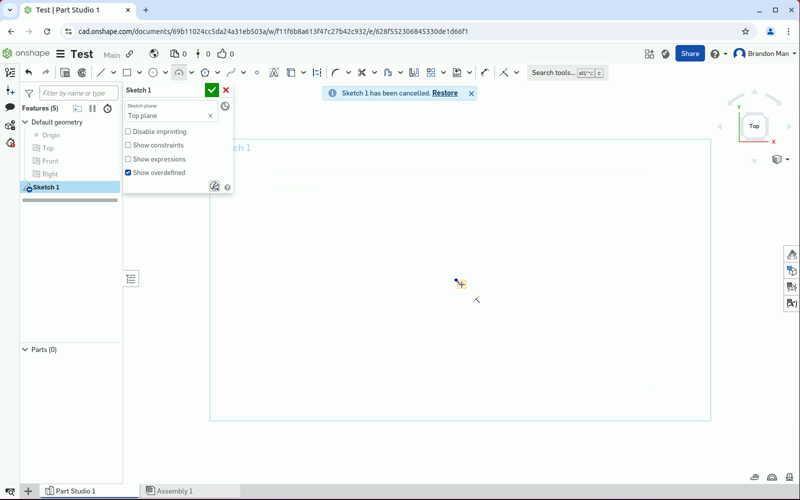
scroll(6)
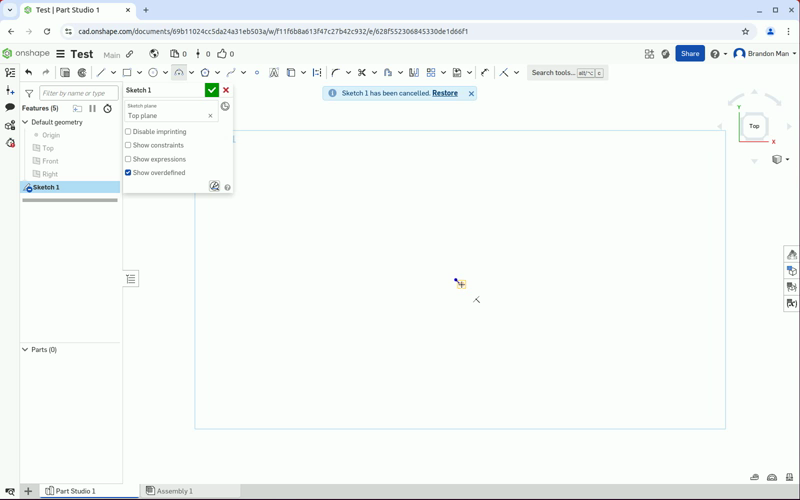
scroll(6)
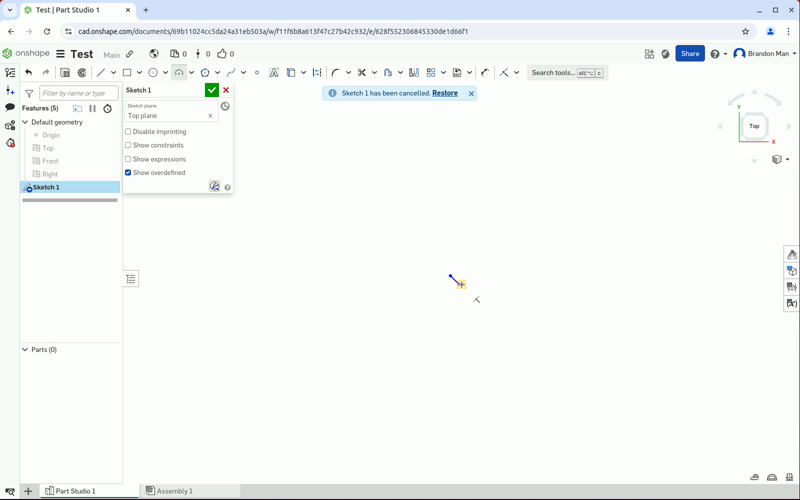
scroll(6)
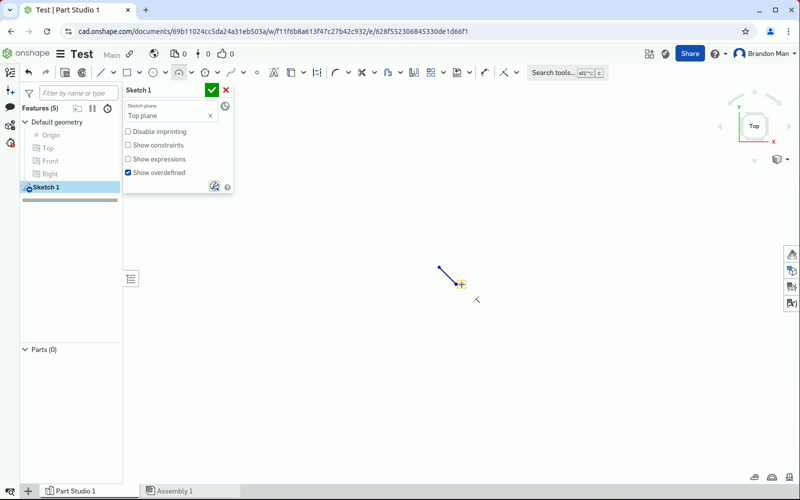
click(461, 284)
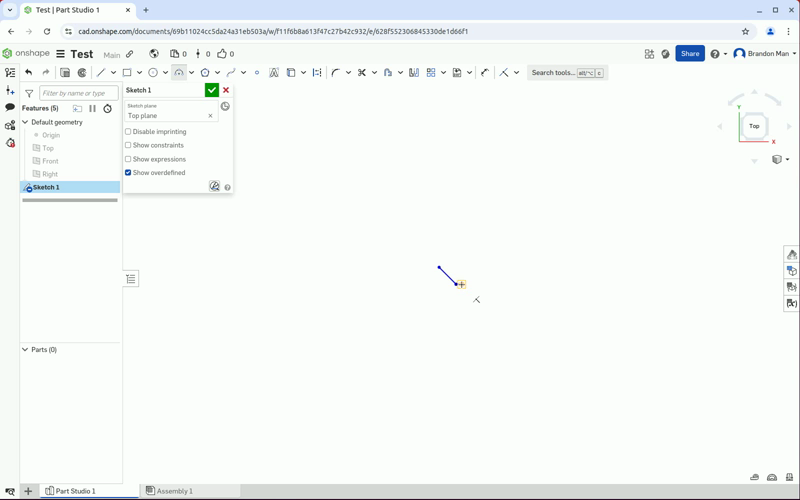
scroll(-6)
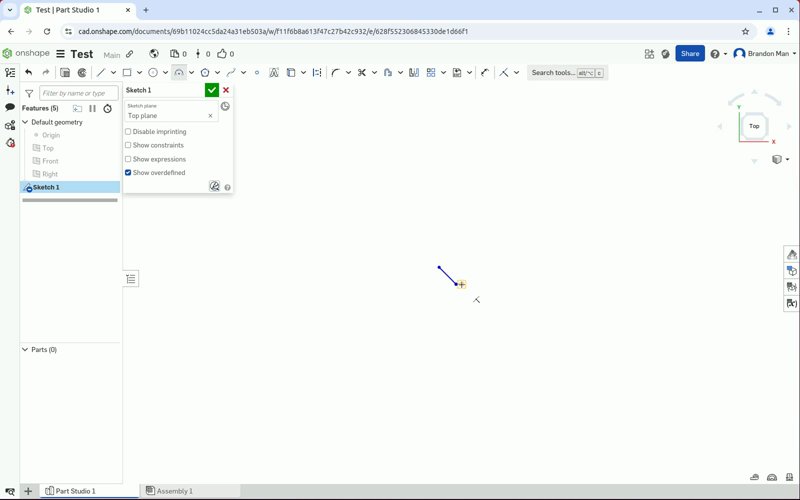
scroll(-6)
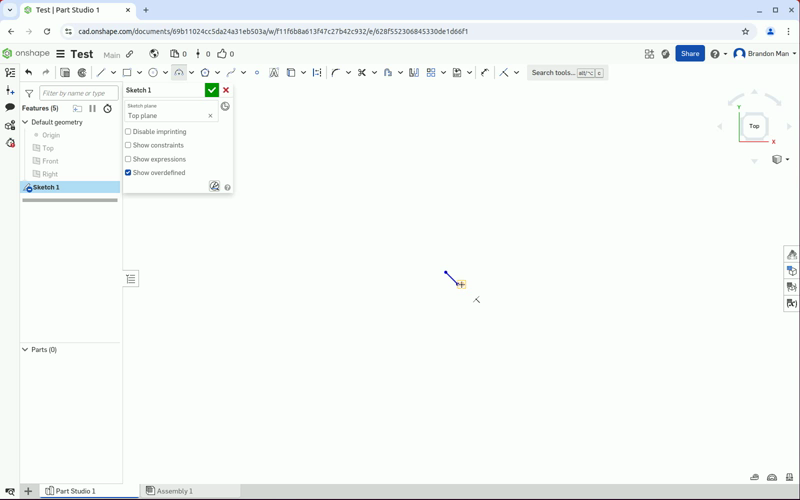
scroll(-6)
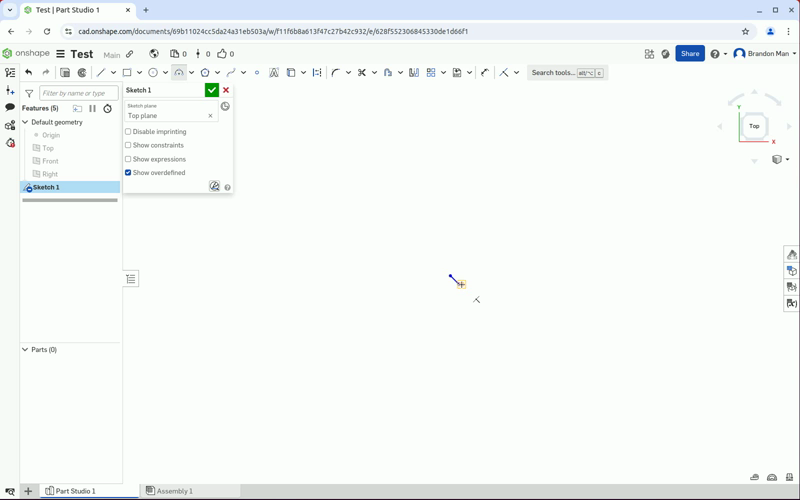
scroll(-6)
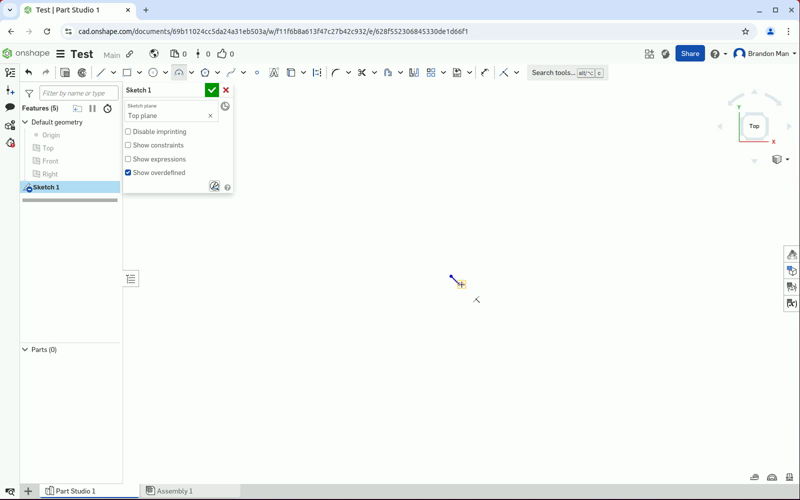
scroll(-6)
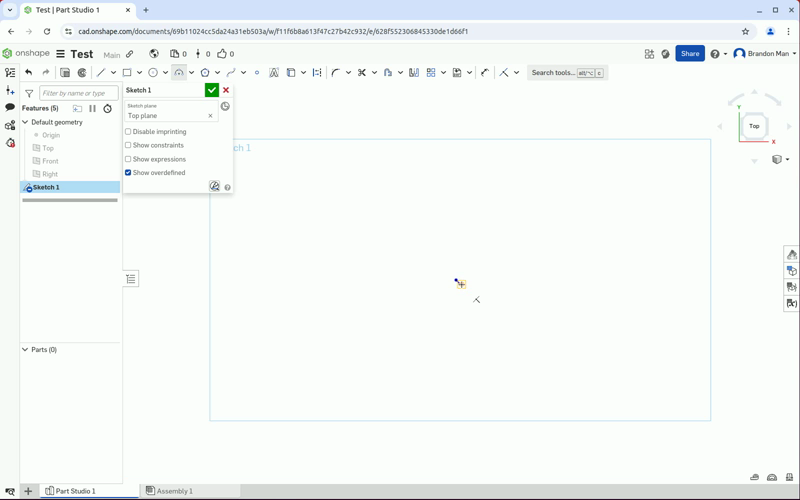
scroll(-6)
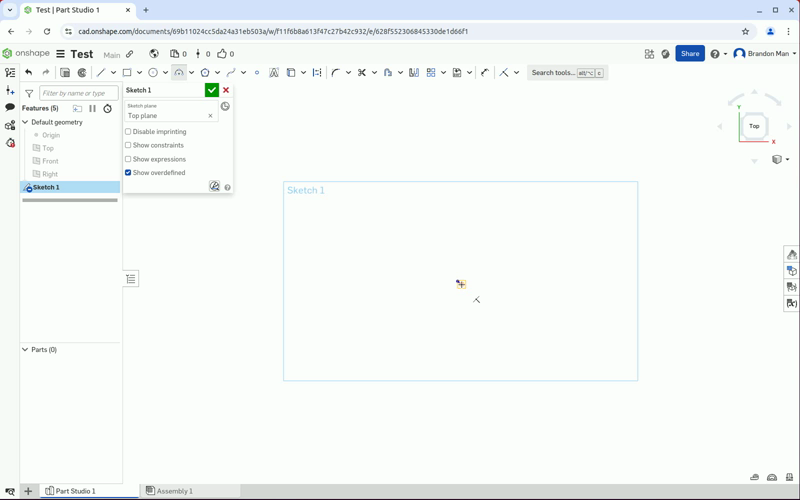
scroll(-6)
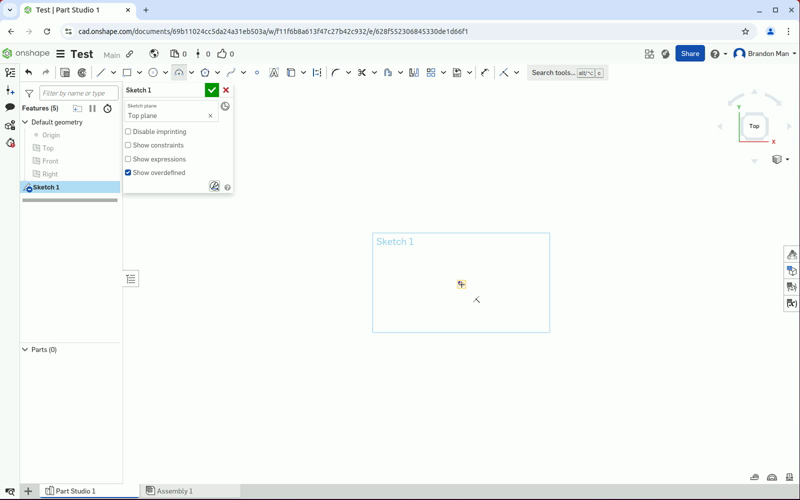
key_down(shift)
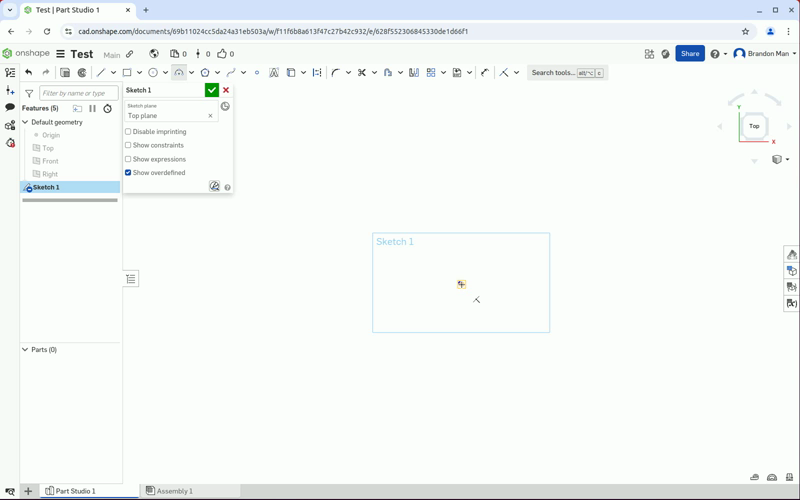
mouse_move(460, 282)
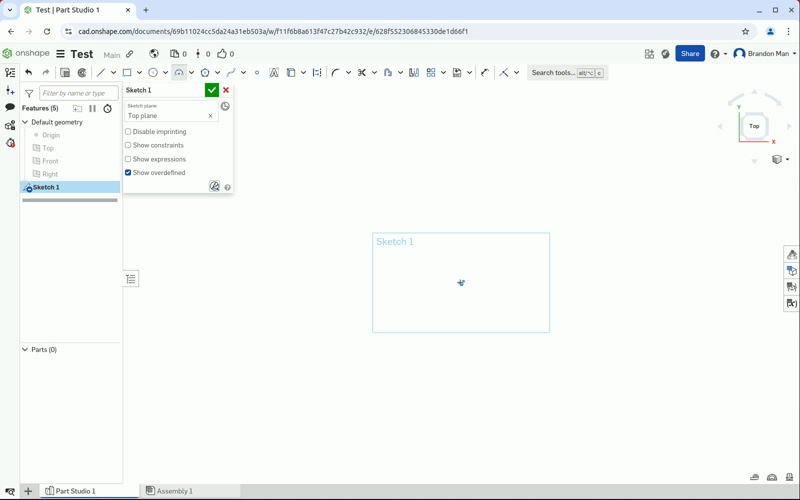
scroll(6)
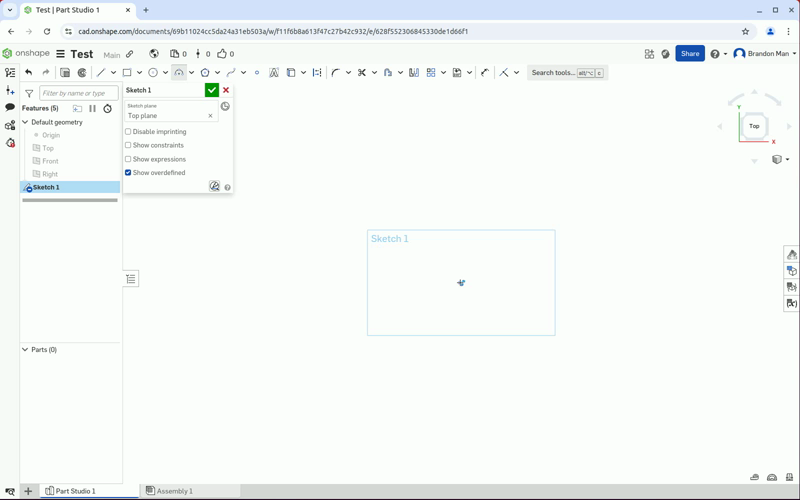
scroll(6)
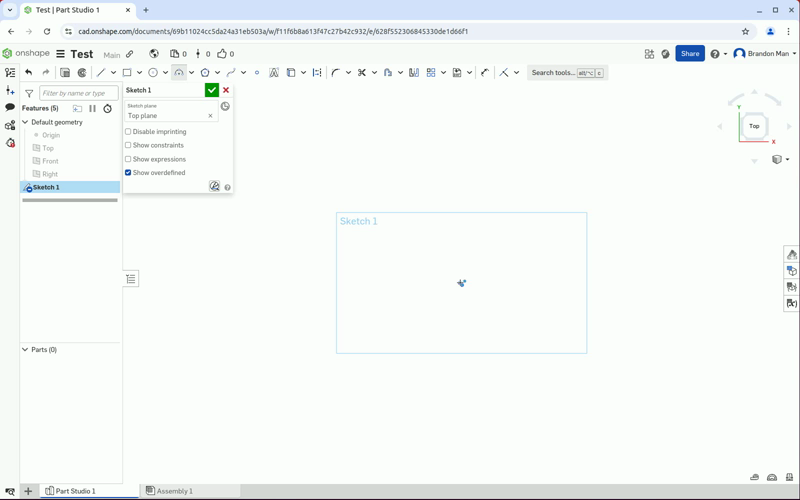
scroll(6)
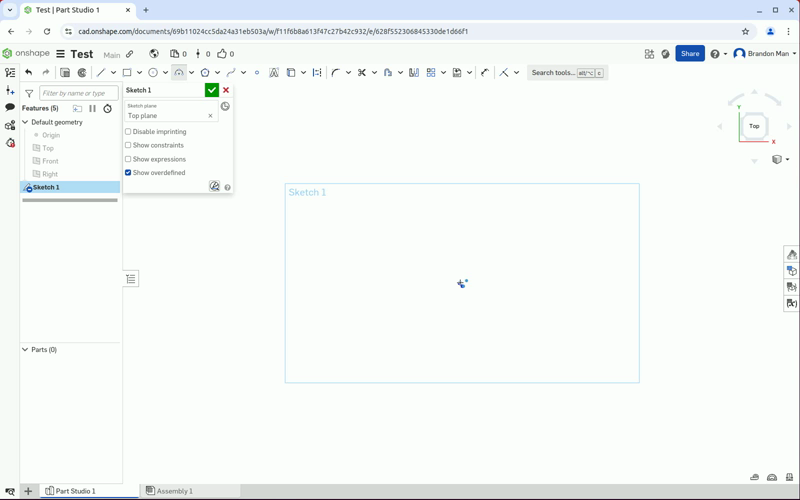
scroll(6)
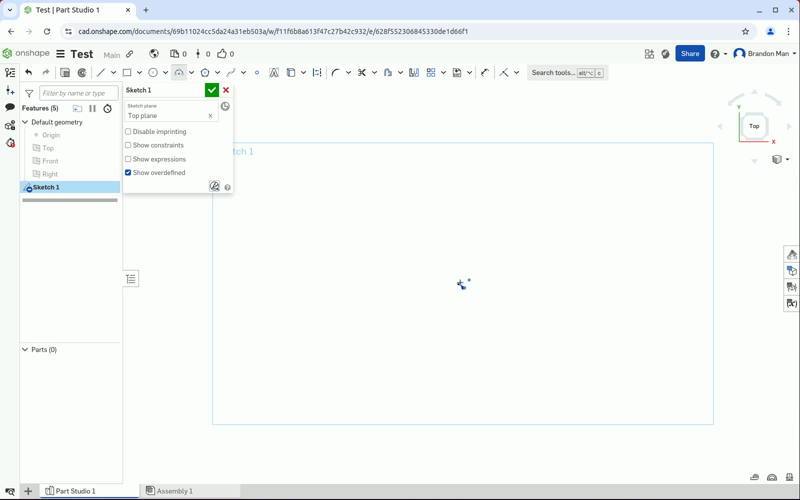
scroll(6)
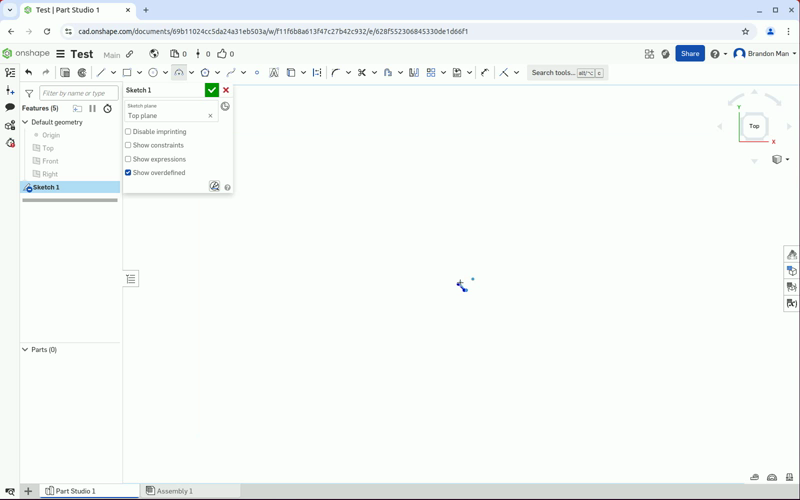
scroll(6)
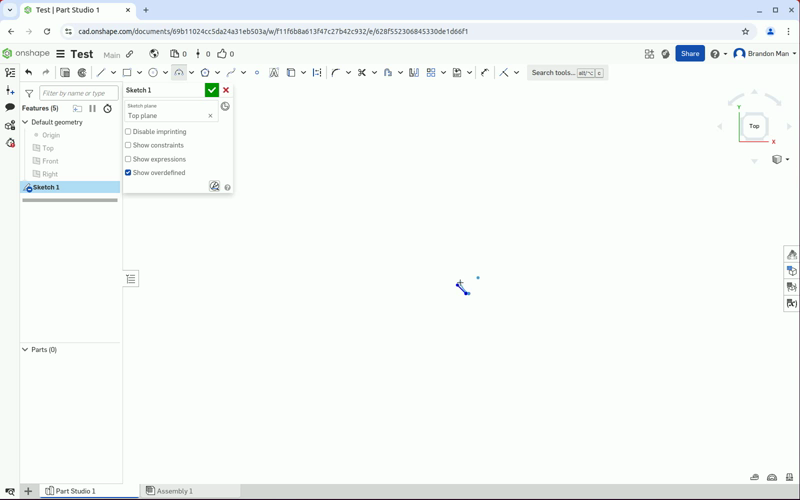
scroll(6)
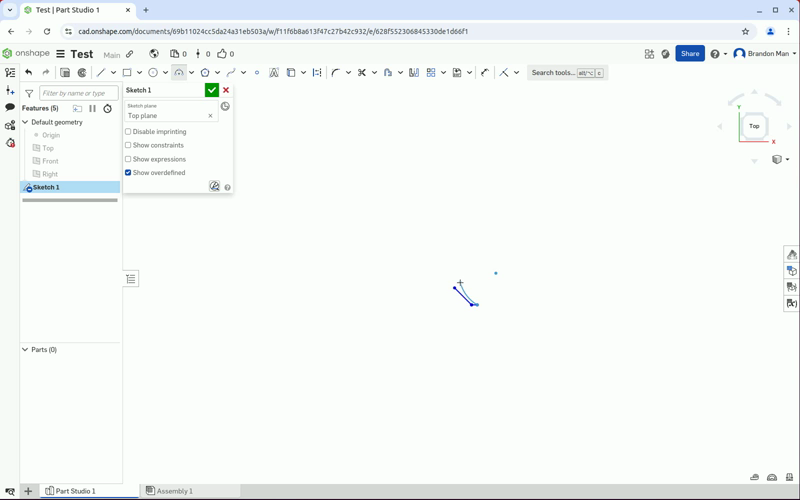
click(460, 282)
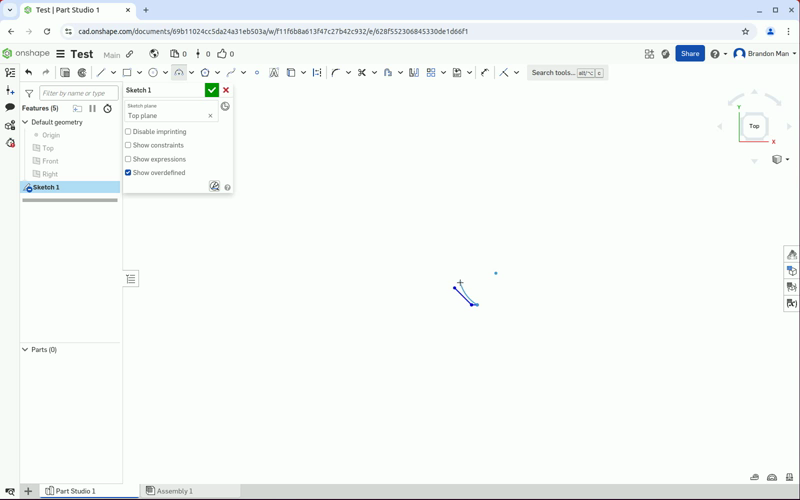
scroll(-6)
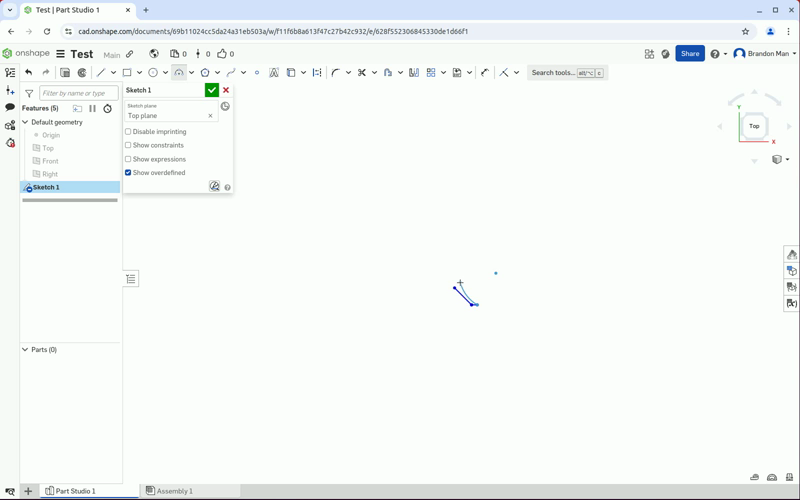
scroll(-6)
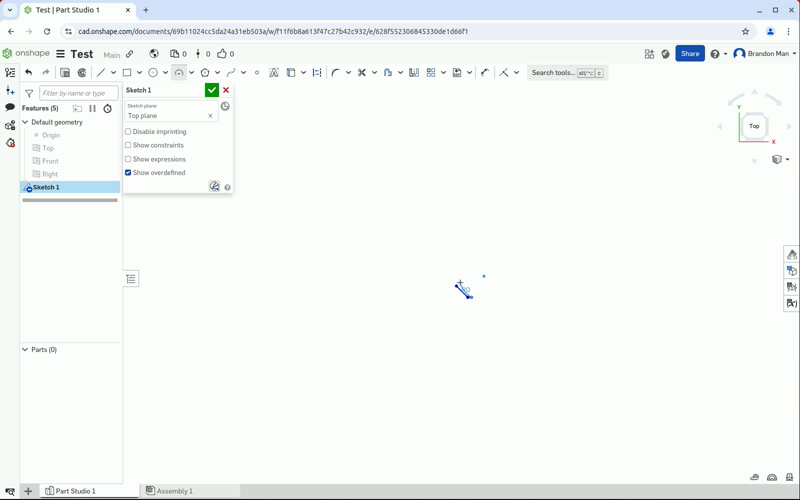
scroll(-6)
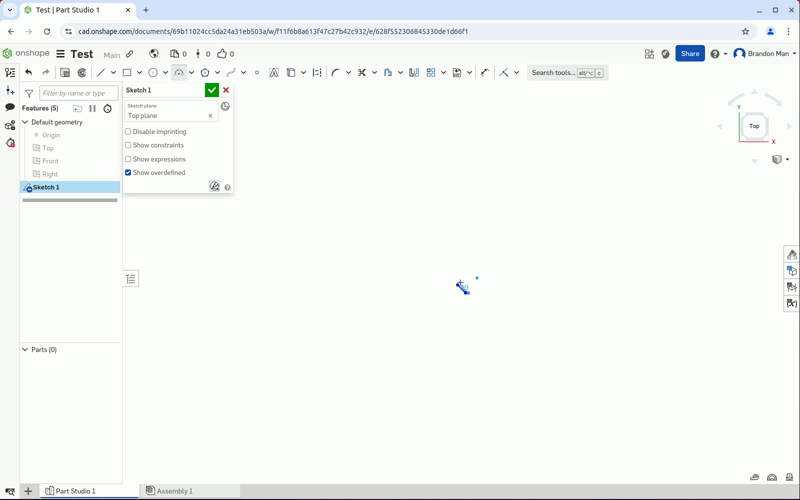
scroll(-6)
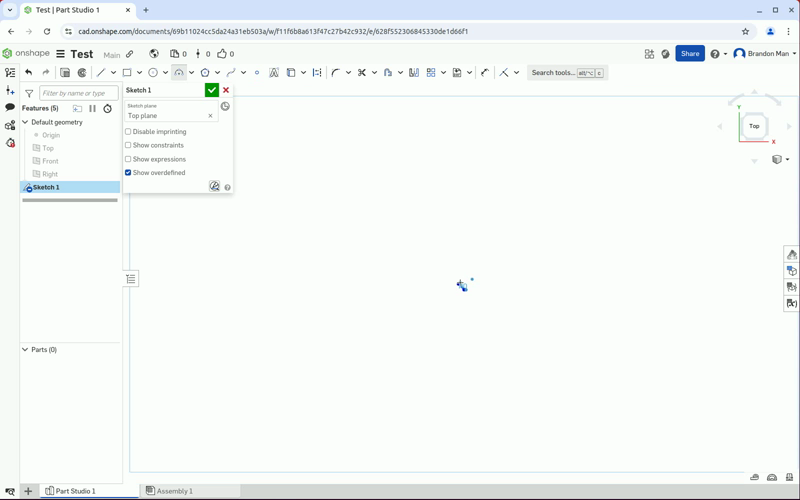
scroll(-6)
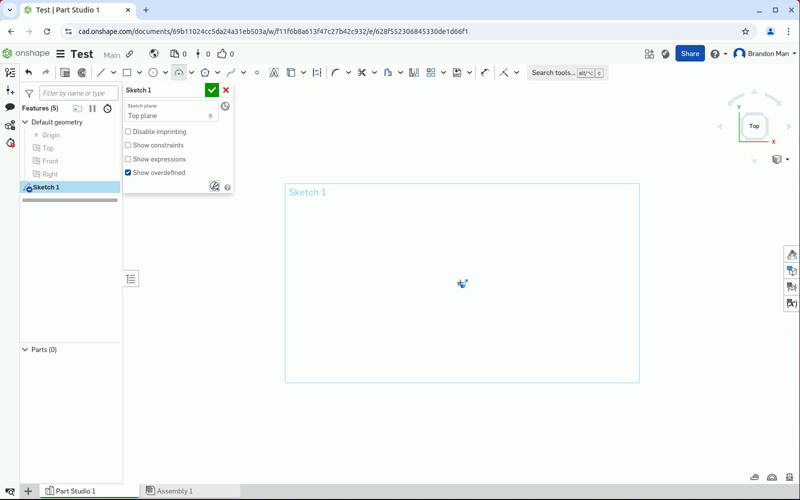
scroll(-6)
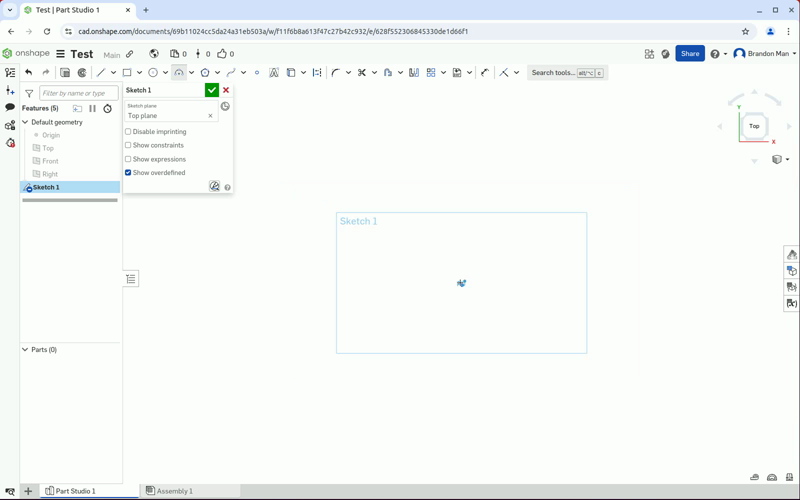
scroll(-6)
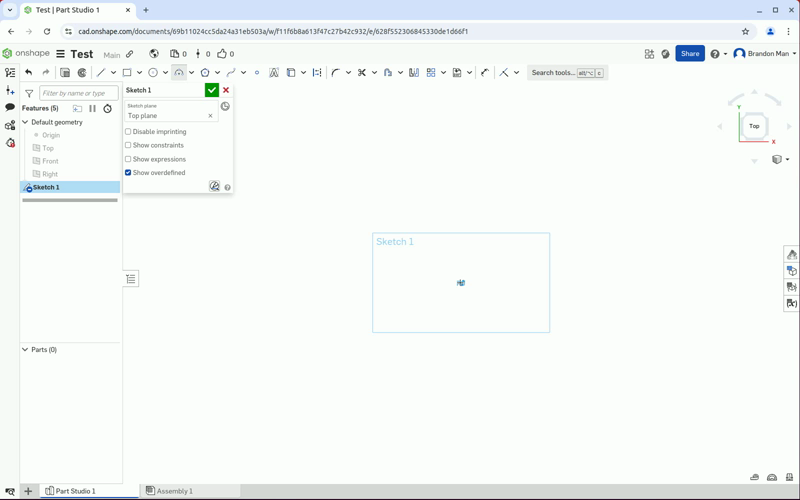
mouse_move(460, 283)
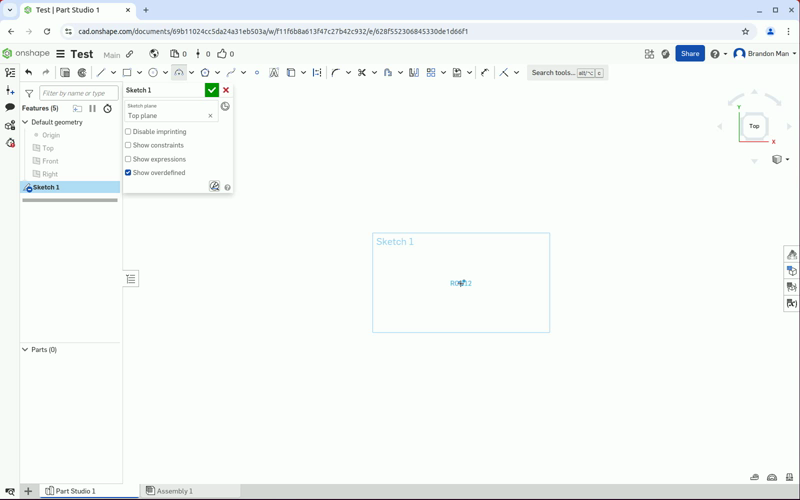
scroll(6)
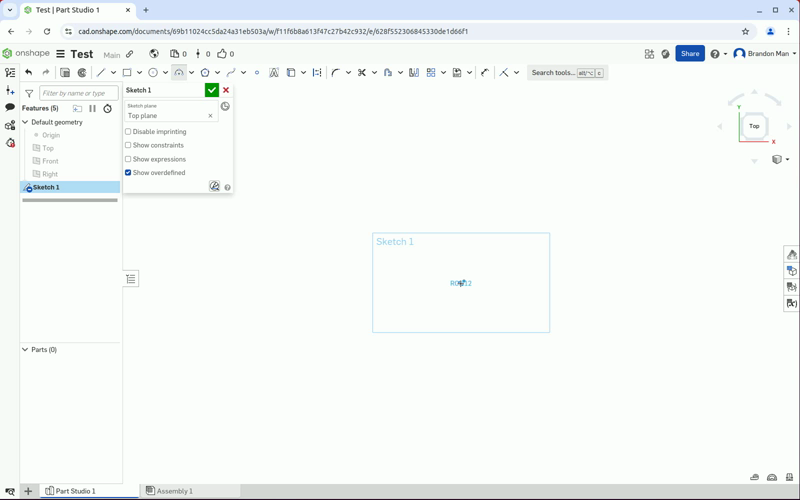
scroll(6)
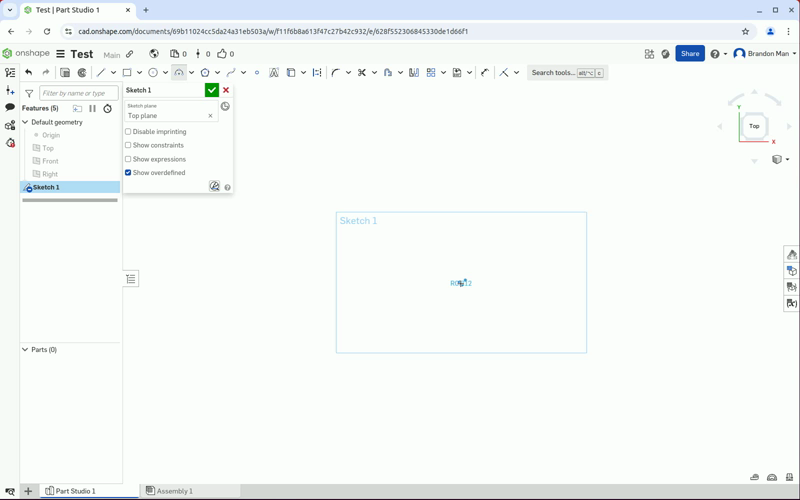
scroll(6)
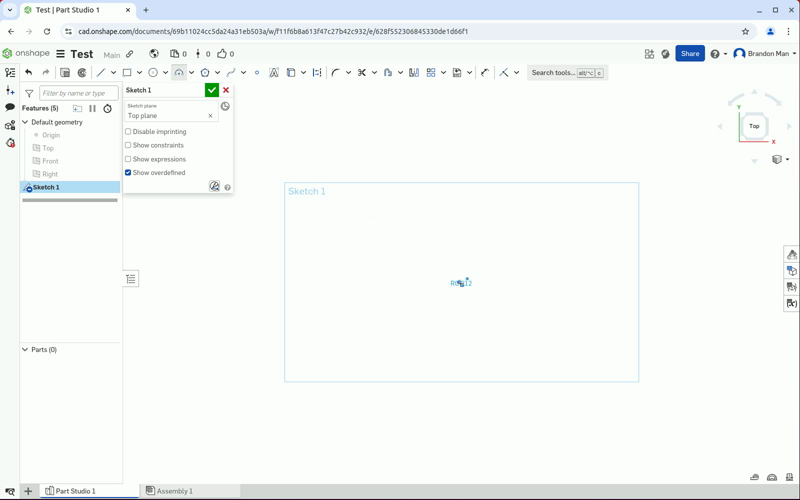
scroll(6)
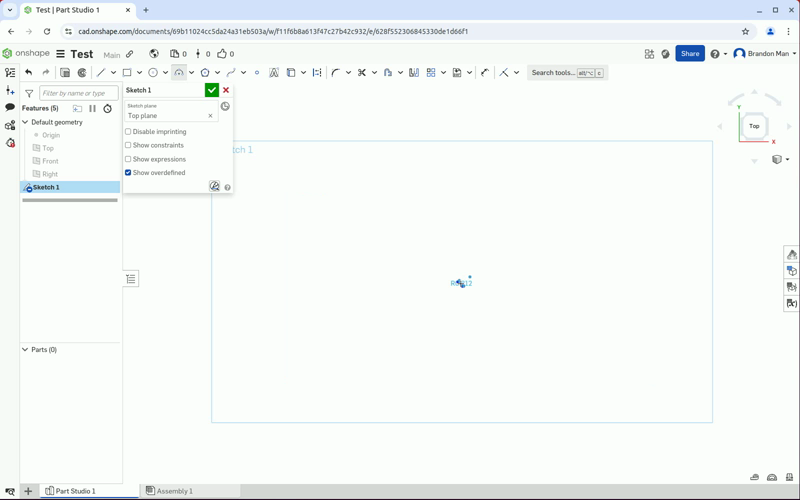
scroll(6)
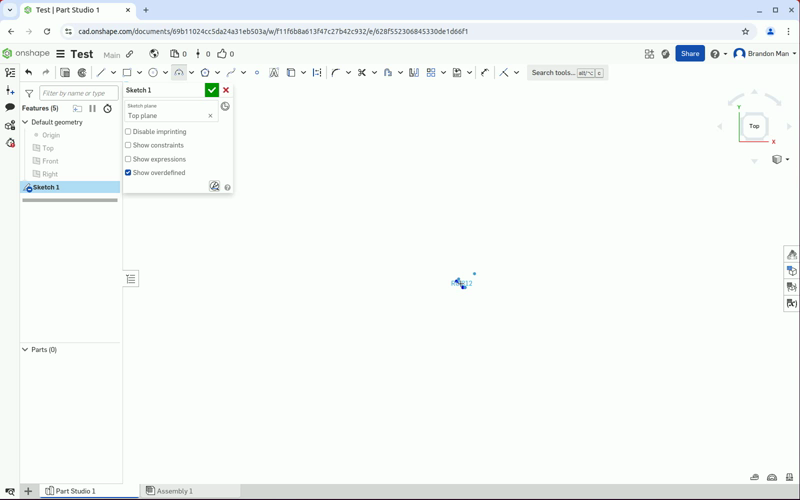
scroll(6)
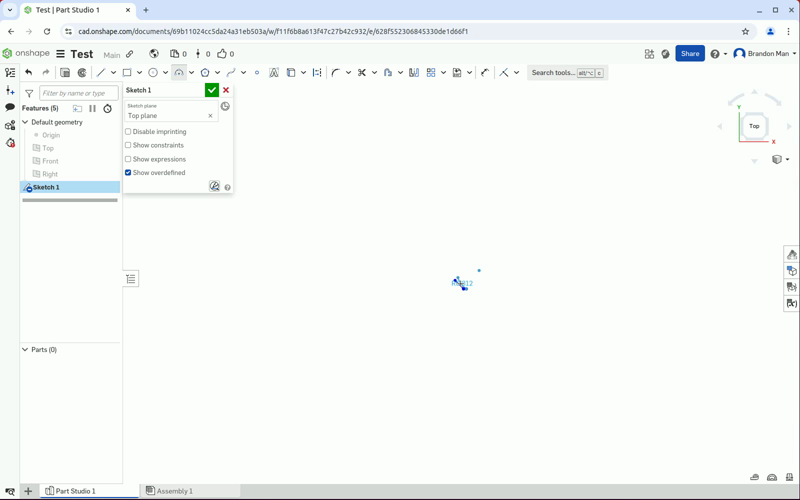
scroll(6)
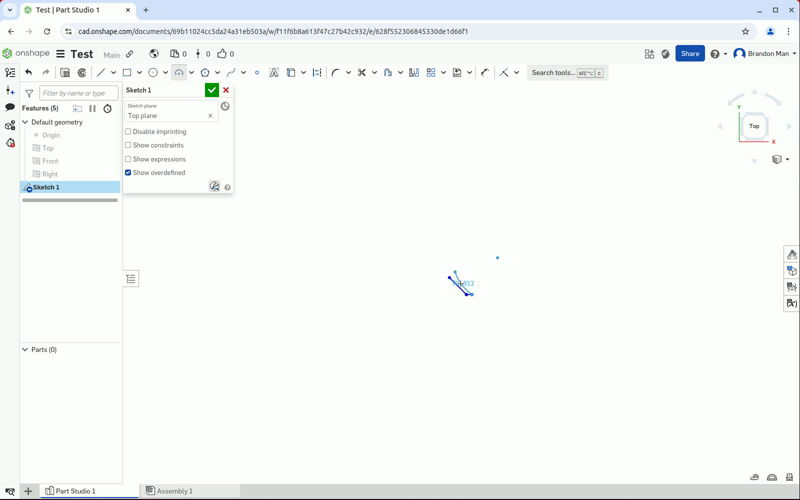
click(460, 283)
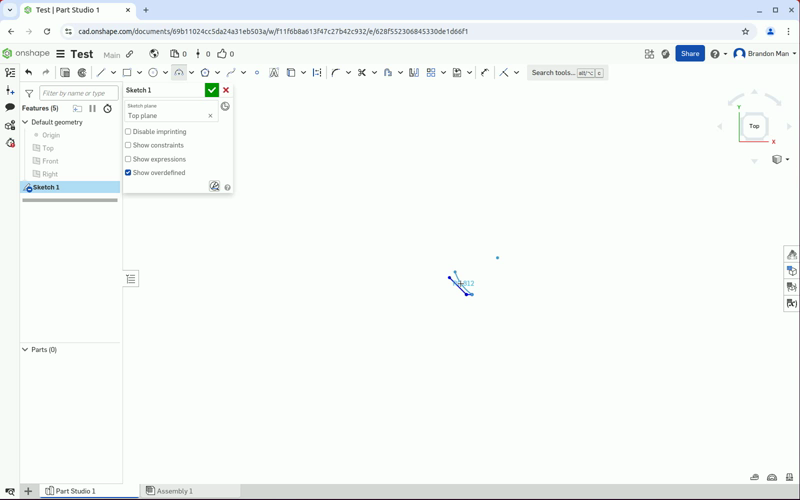
scroll(-6)
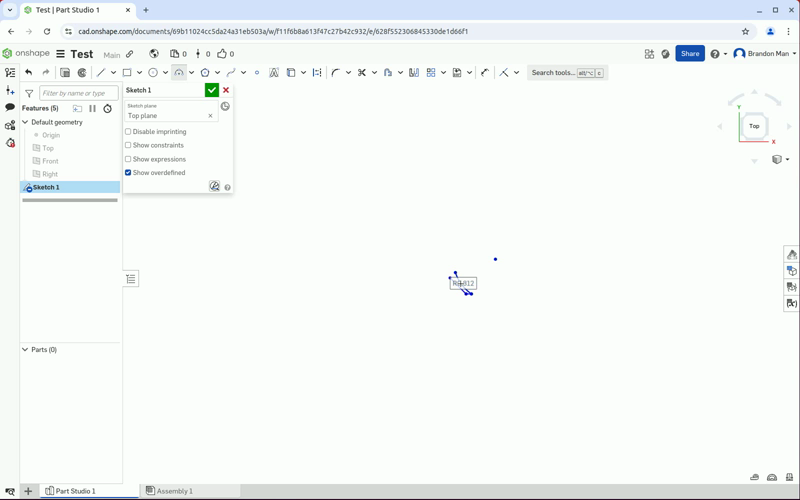
scroll(-6)
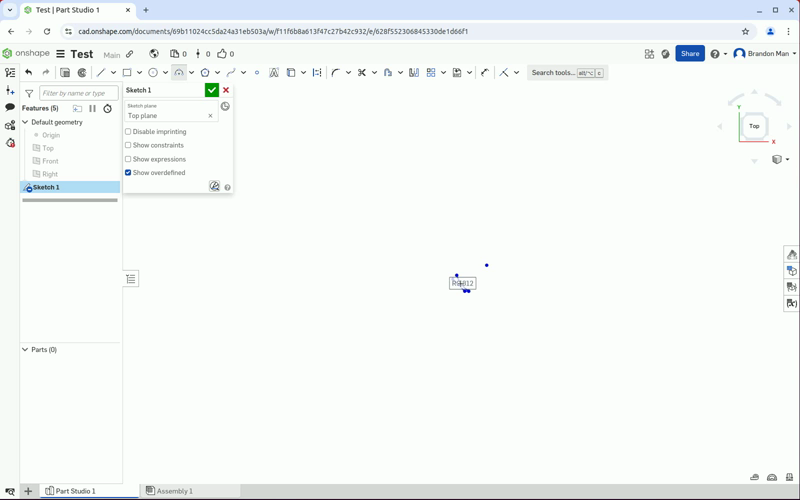
scroll(-6)
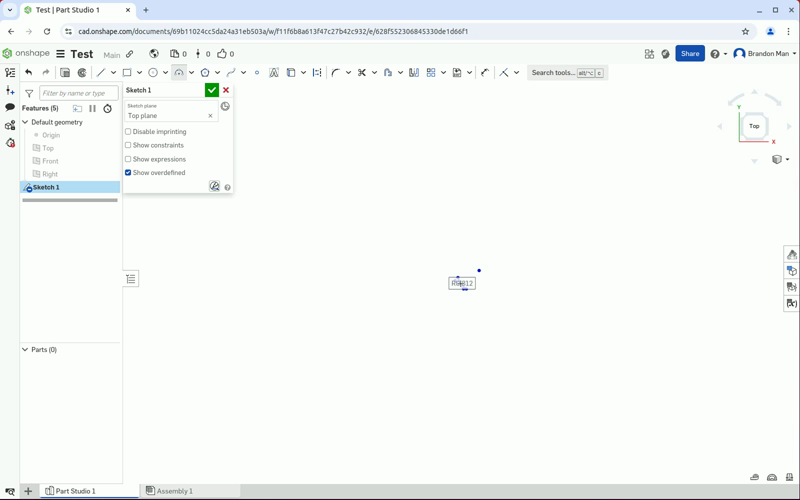
scroll(-6)
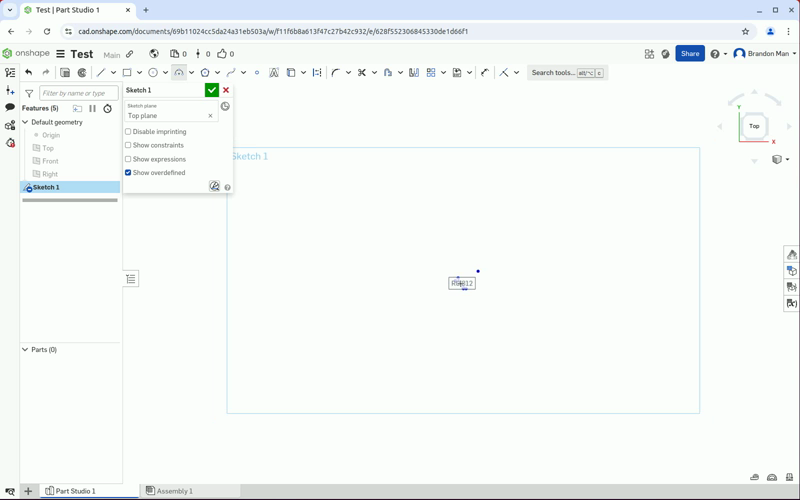
scroll(-6)
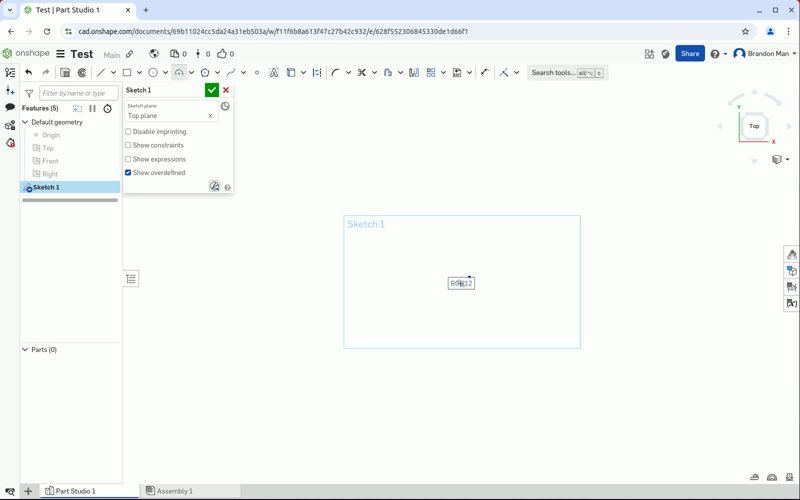
scroll(-6)
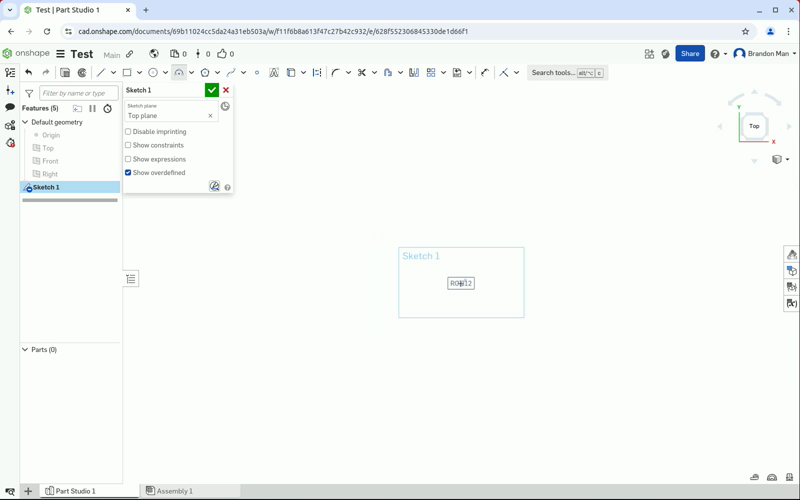
scroll(-6)
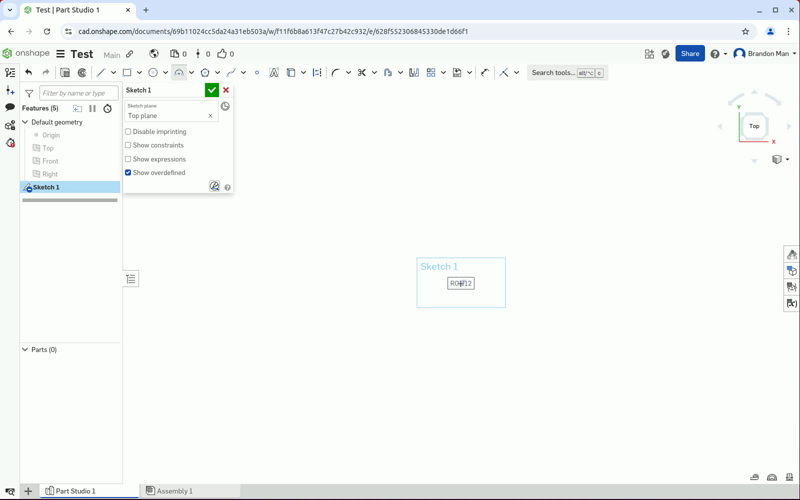
key_up(shift)
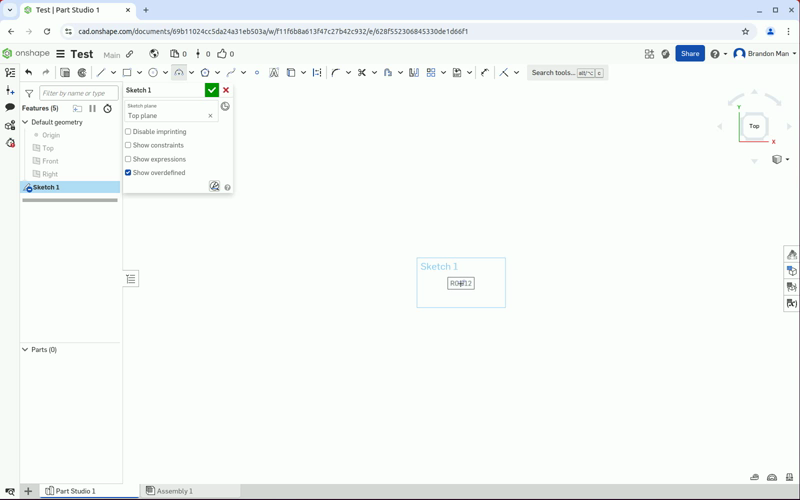
key(esc)
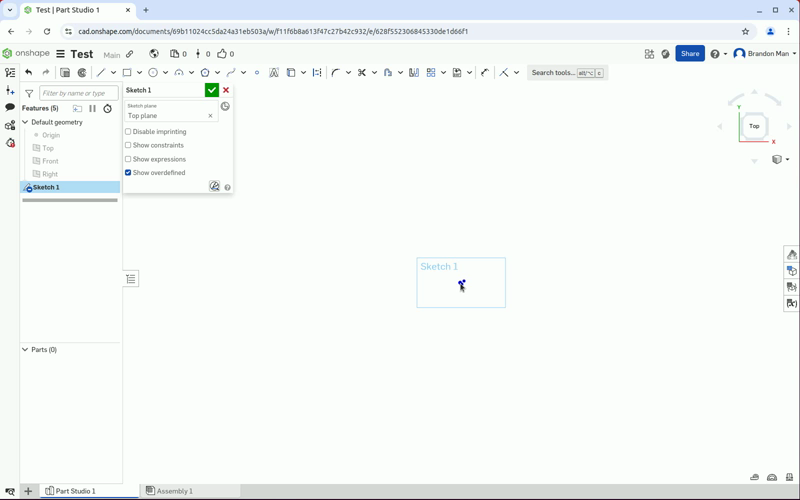
key(l)
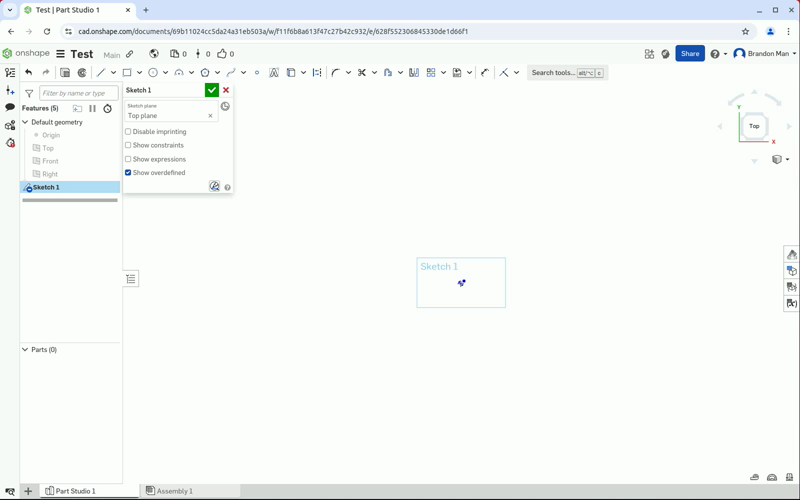
mouse_move(460, 282)
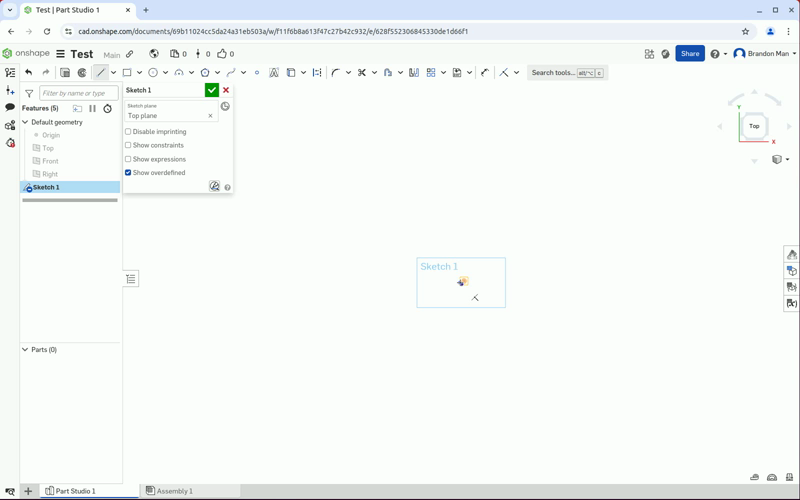
scroll(6)
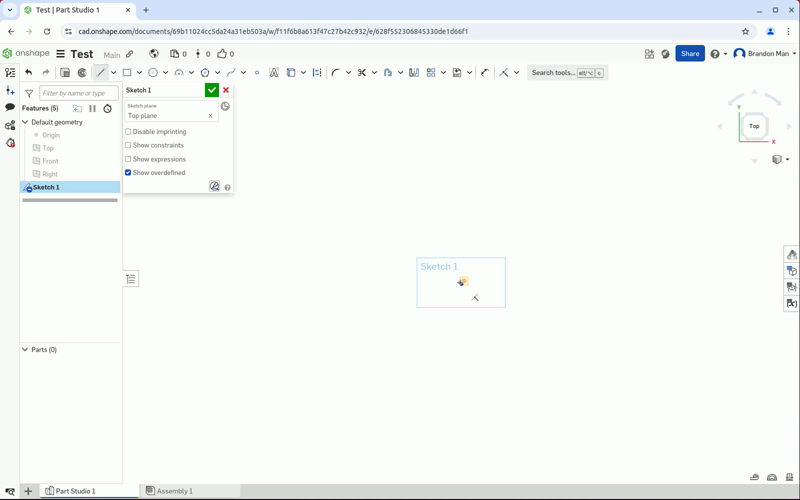
scroll(6)
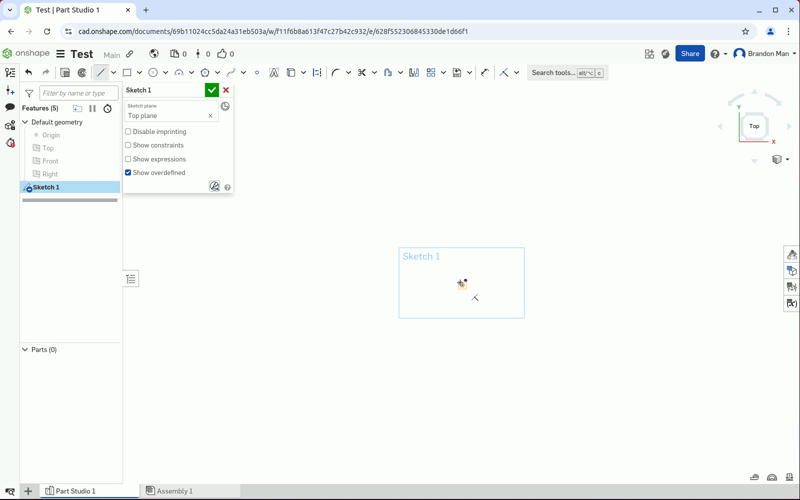
scroll(6)
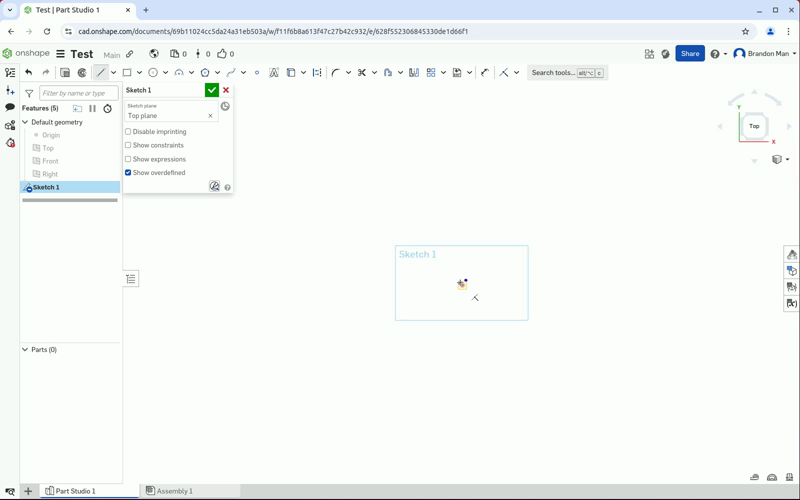
scroll(6)
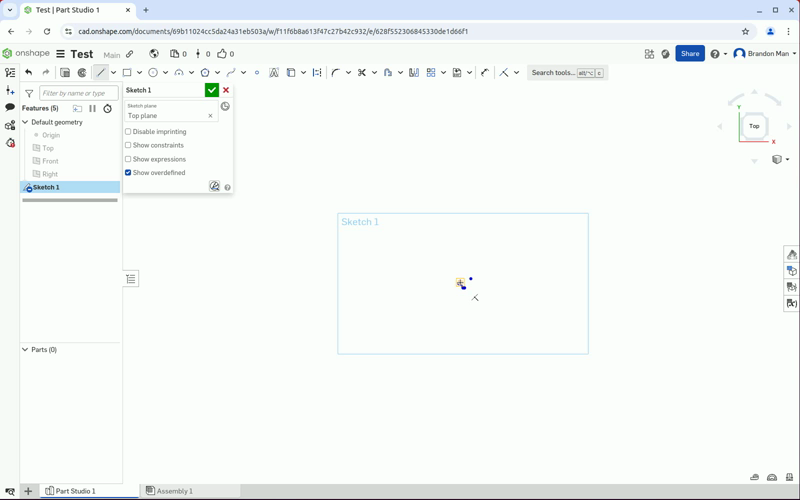
scroll(6)
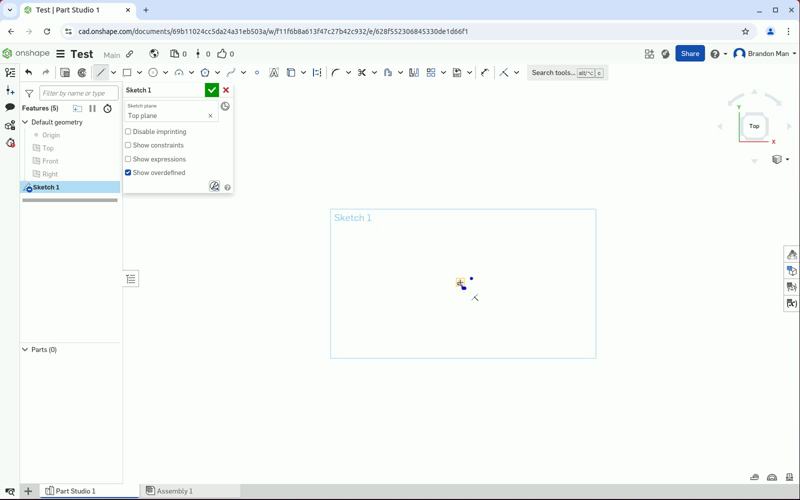
scroll(6)
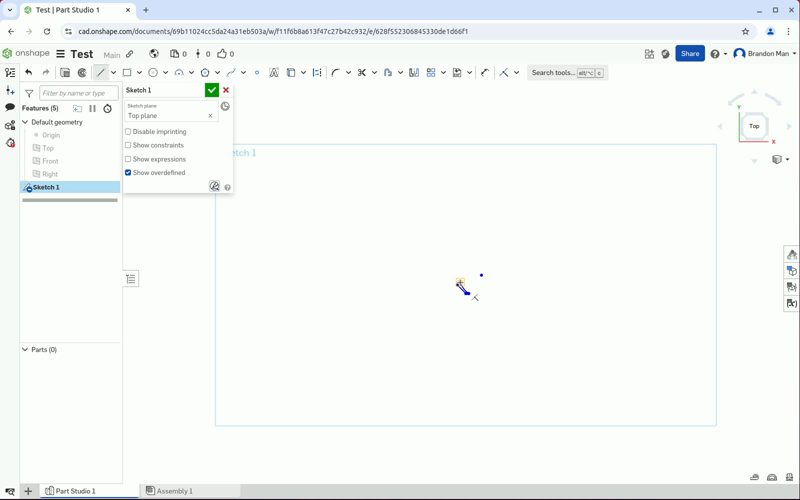
scroll(6)
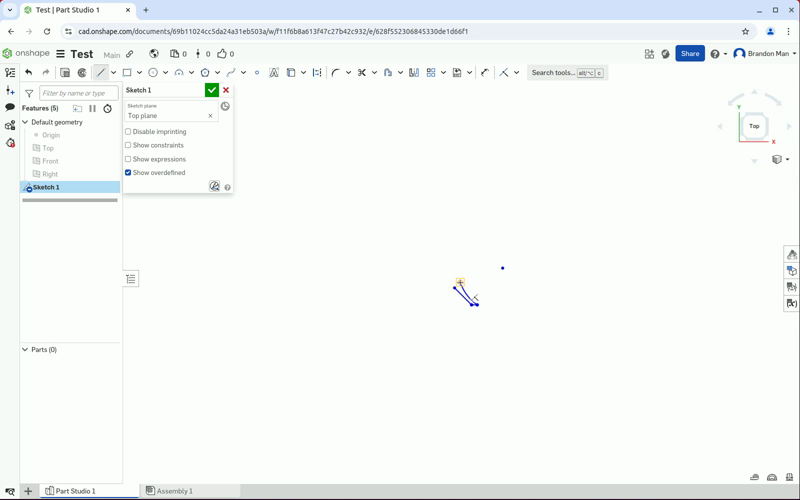
click(460, 282)
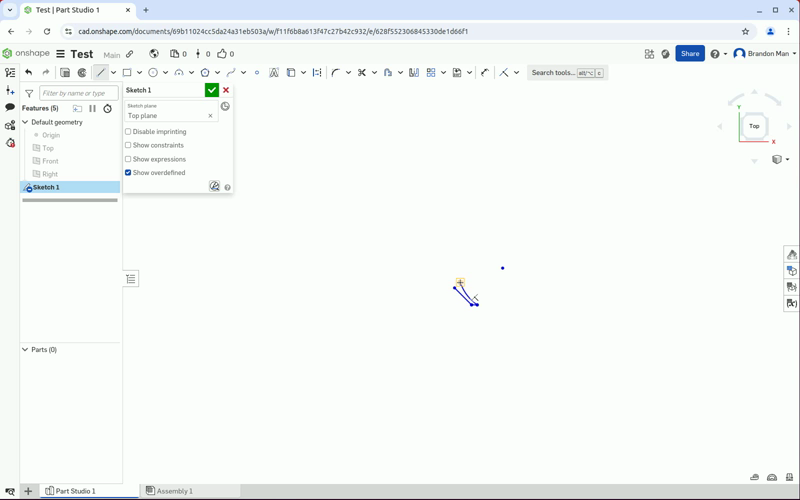
scroll(-6)
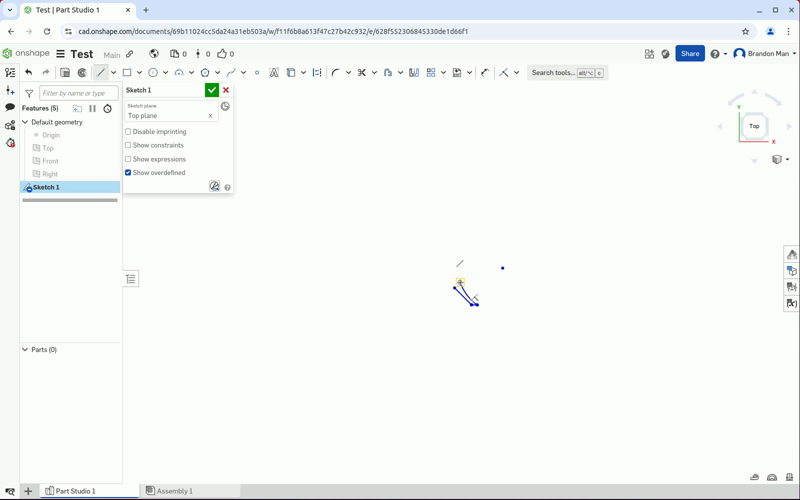
scroll(-6)
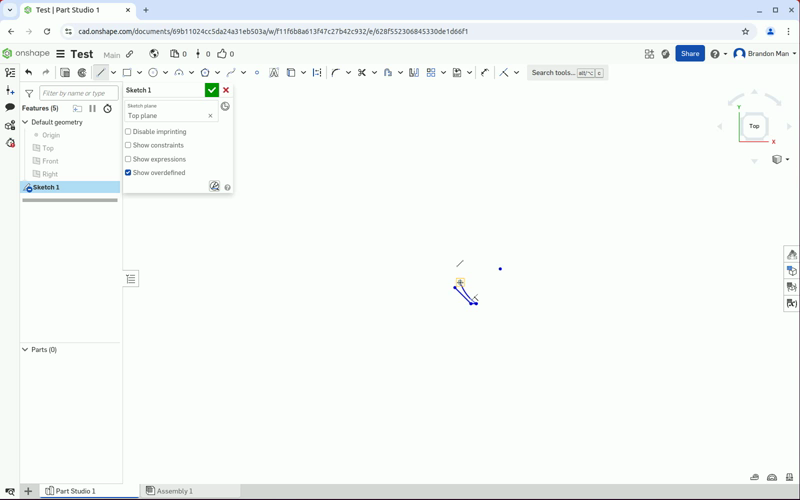
scroll(-6)
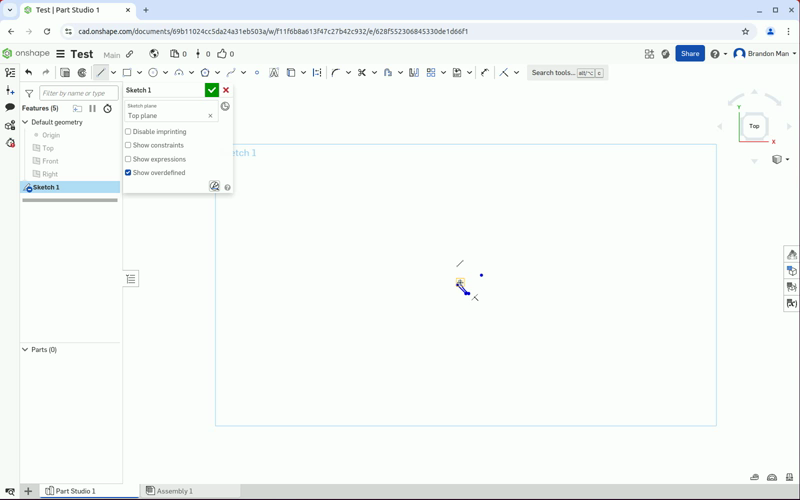
scroll(-6)
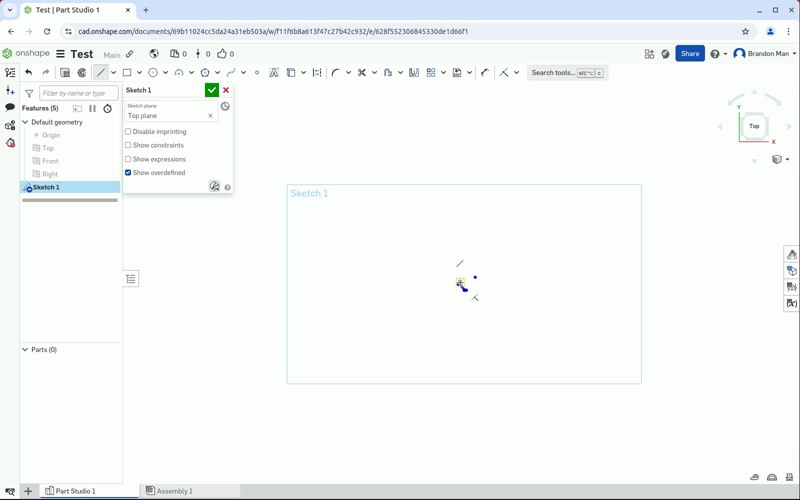
scroll(-6)
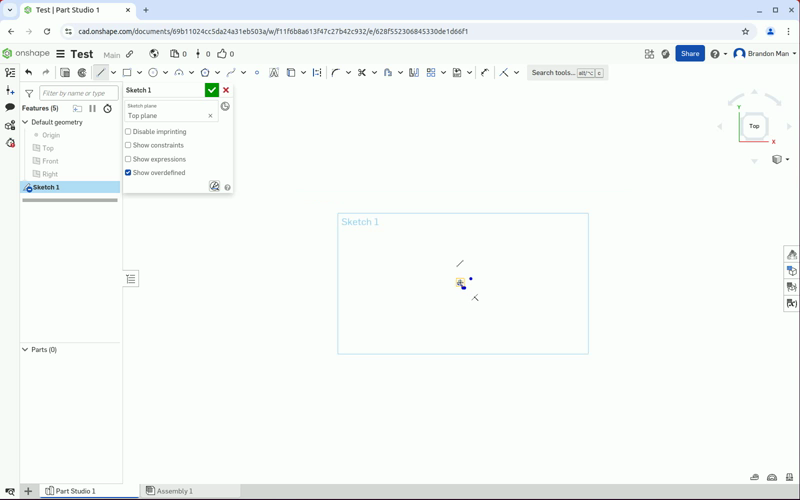
scroll(-6)
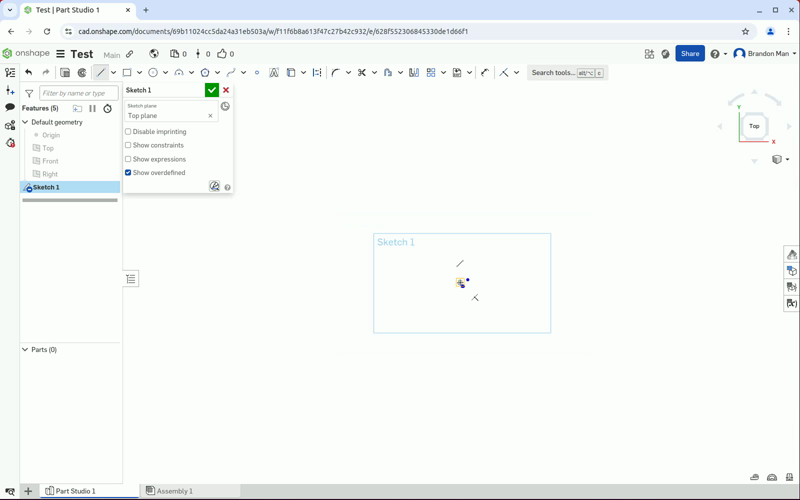
scroll(-6)
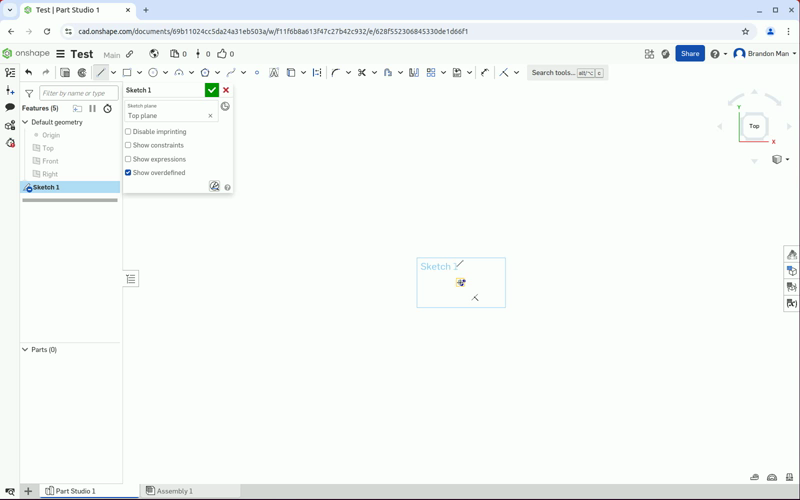
key_down(shift)
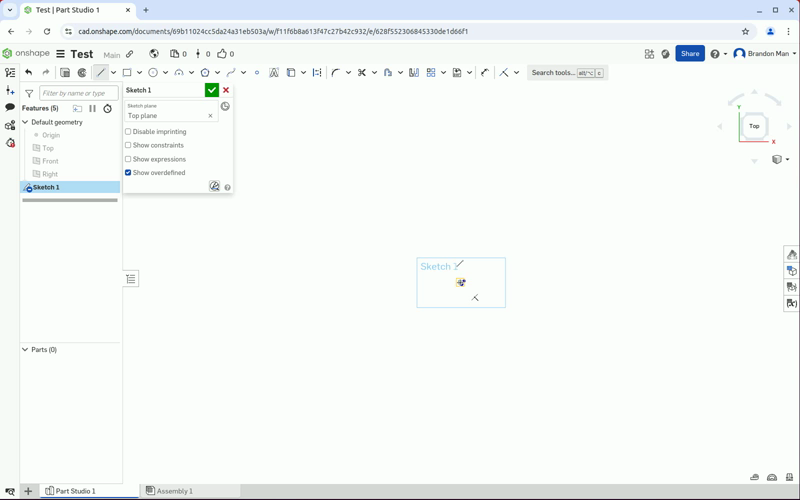
mouse_move(490, 282)
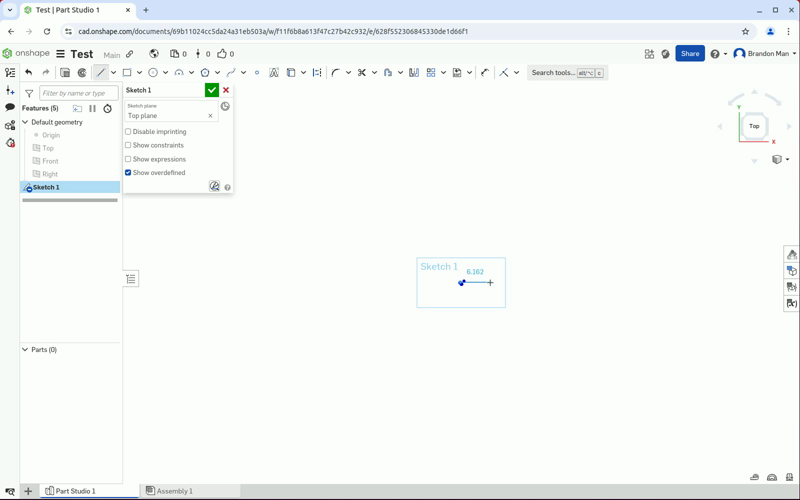
mouse_move(459, 282)
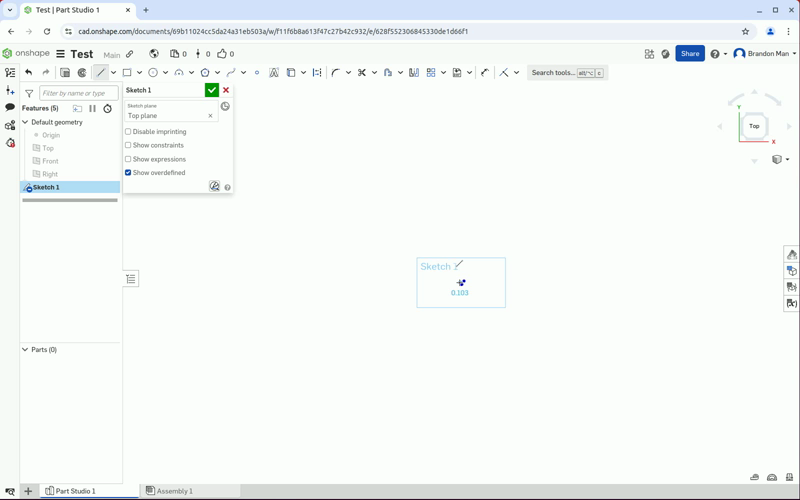
scroll(6)
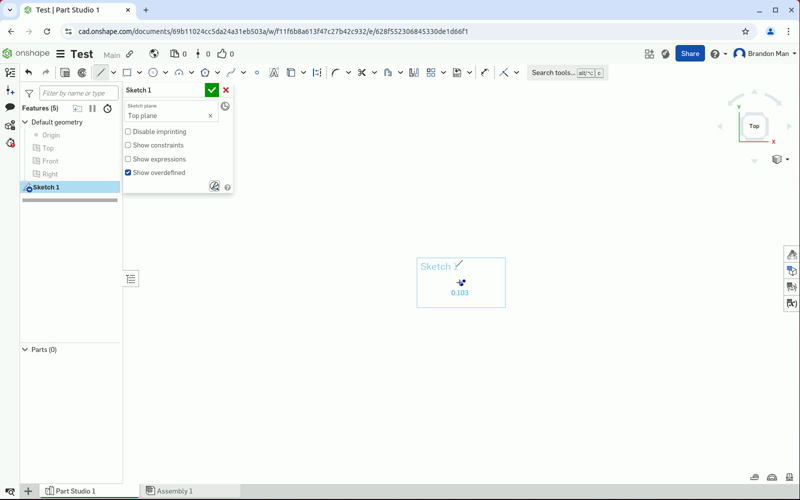
scroll(6)
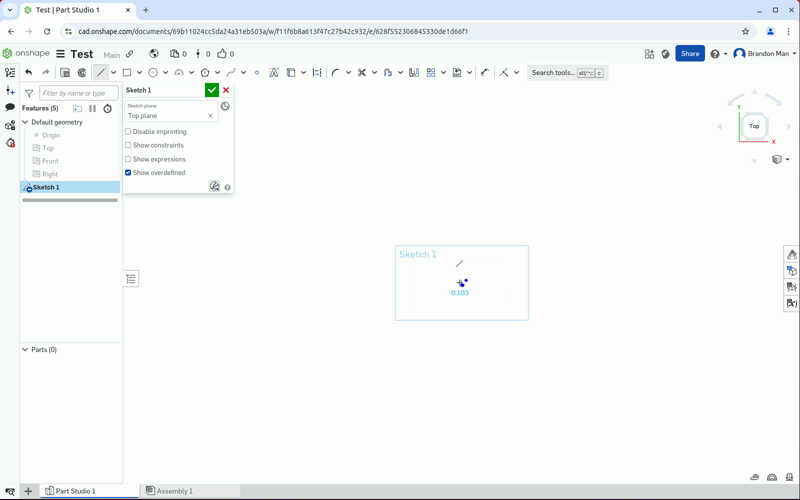
scroll(6)
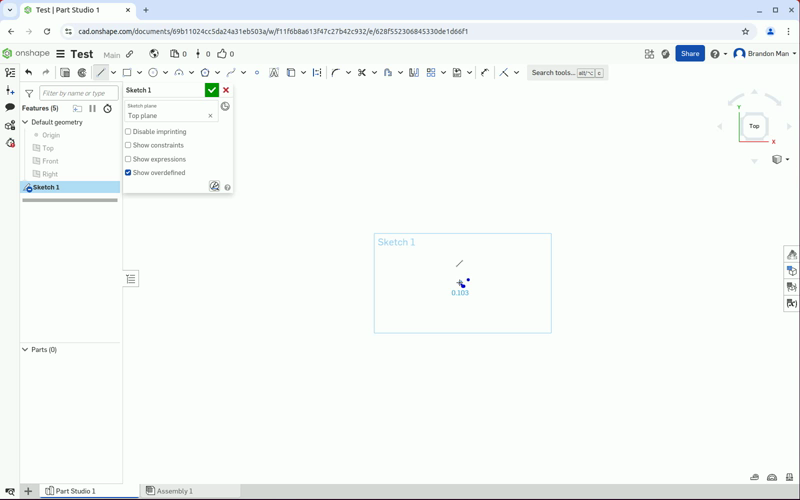
scroll(6)
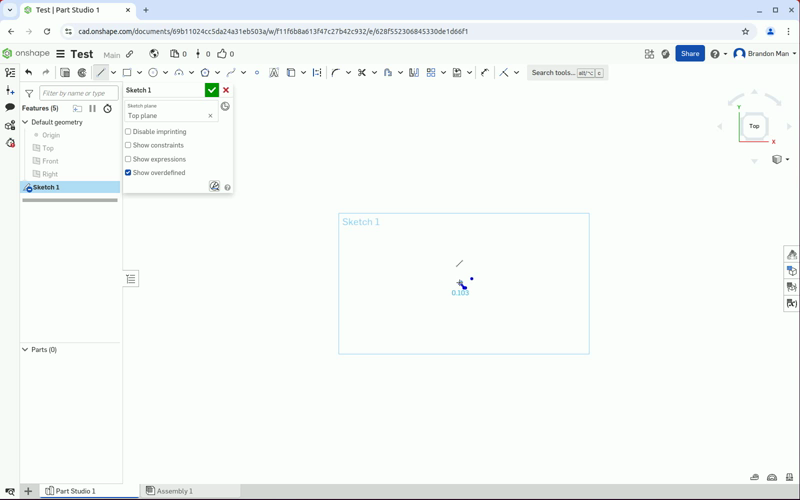
scroll(6)
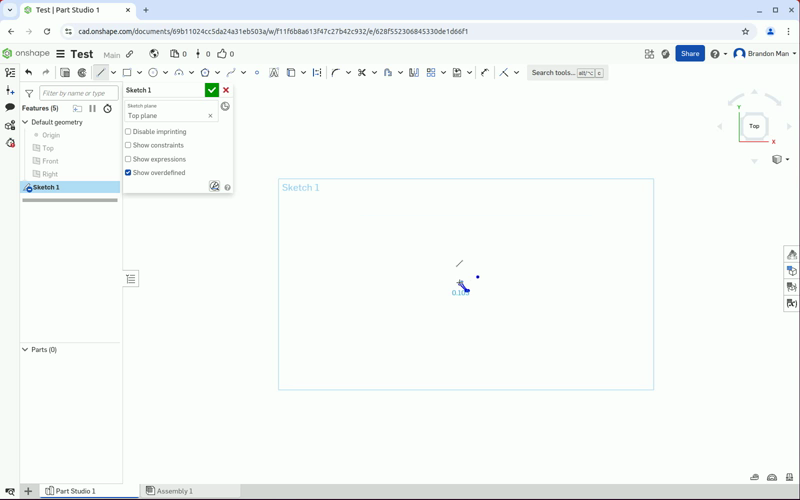
scroll(6)
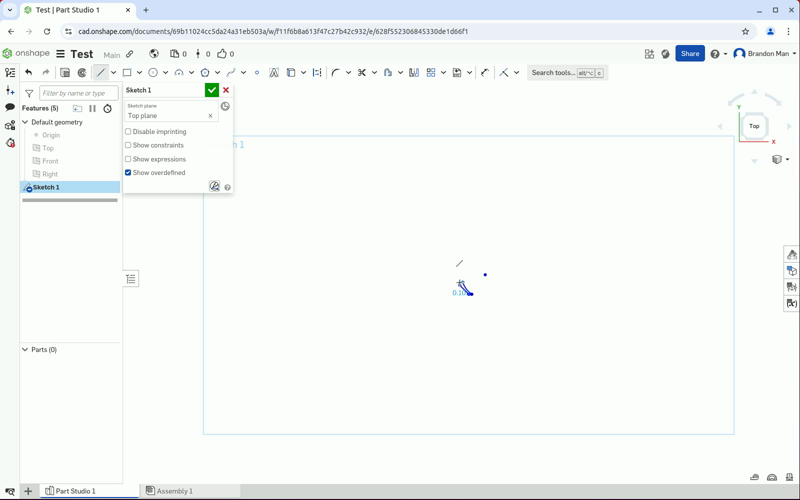
scroll(6)
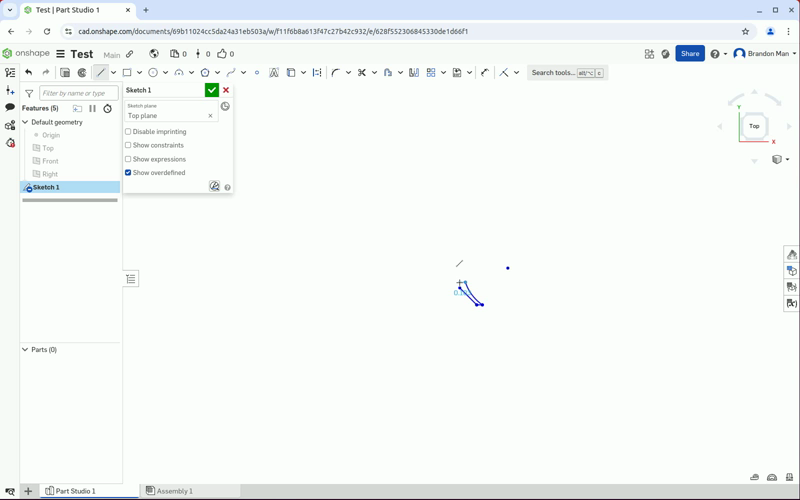
click(459, 282)
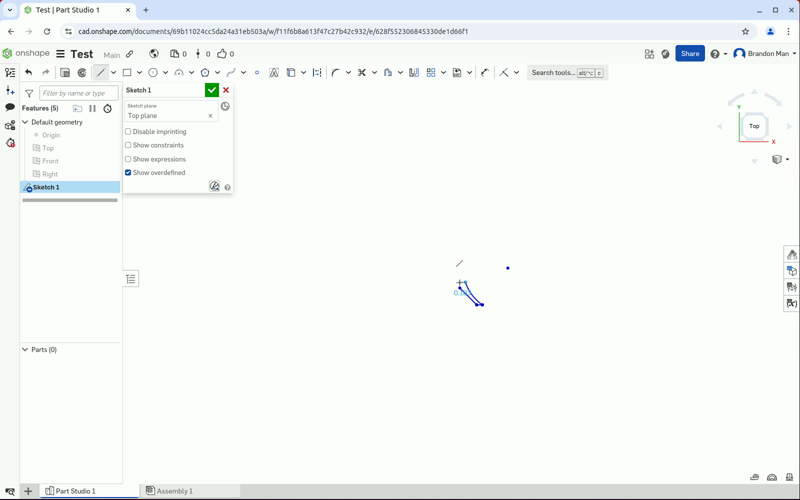
scroll(-6)
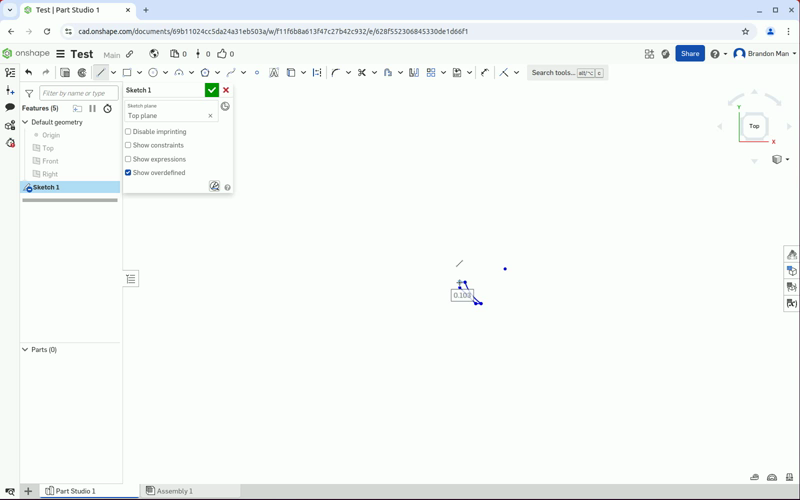
scroll(-6)
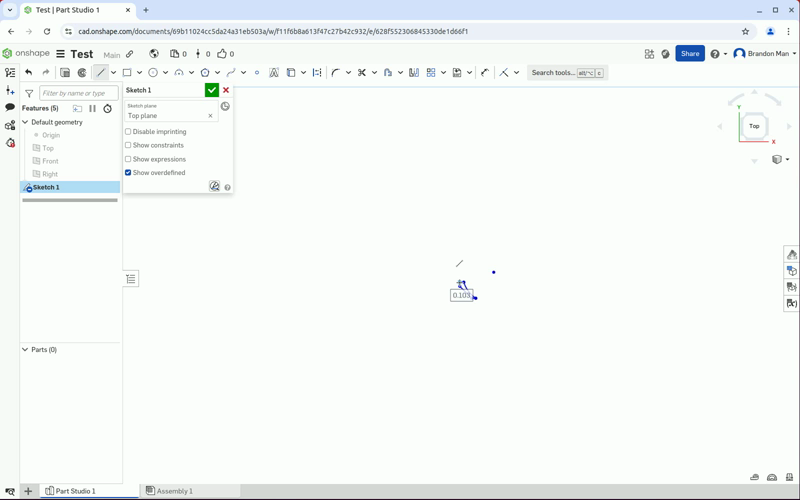
scroll(-6)
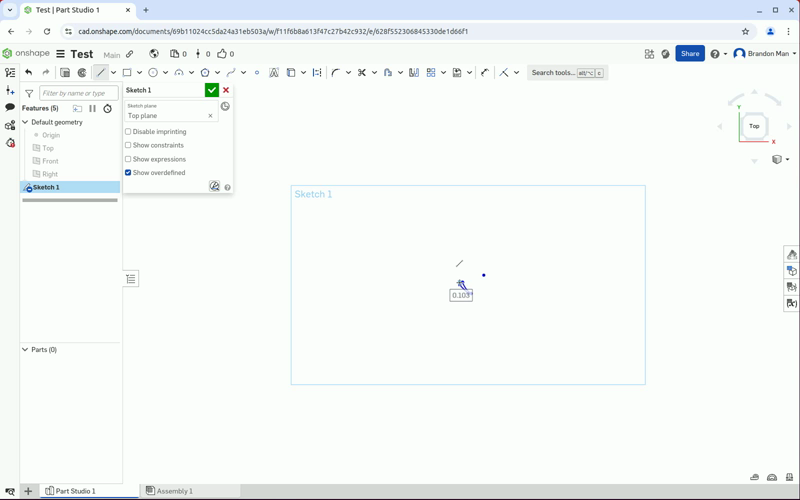
scroll(-6)
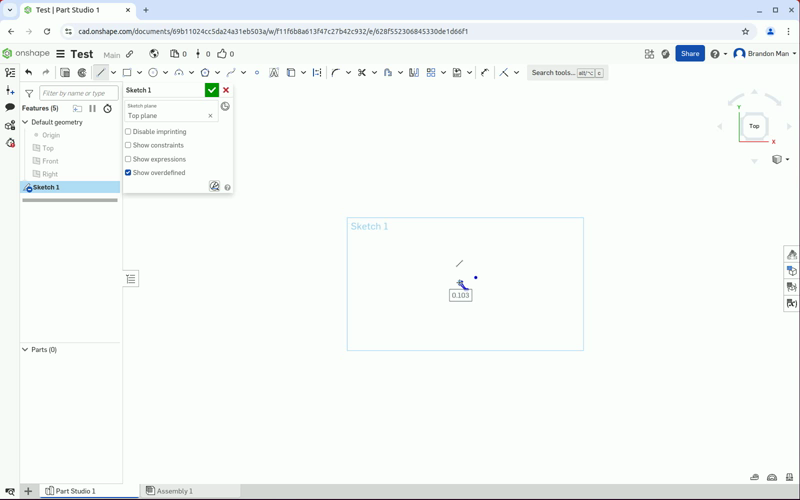
scroll(-6)
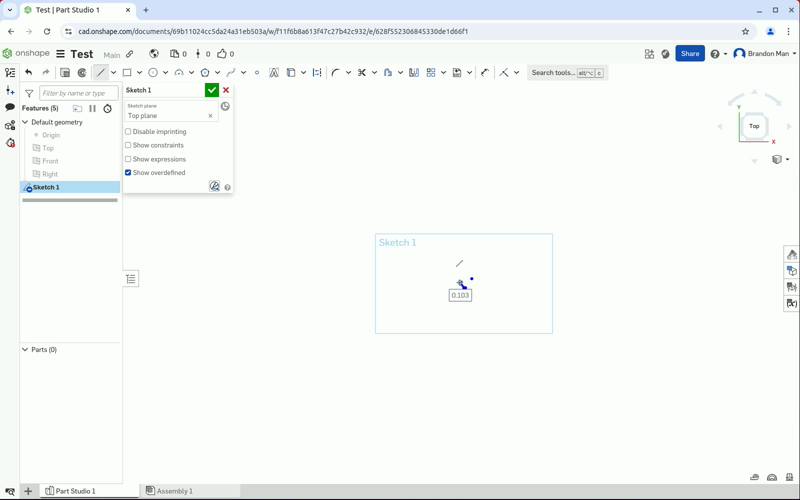
scroll(-6)
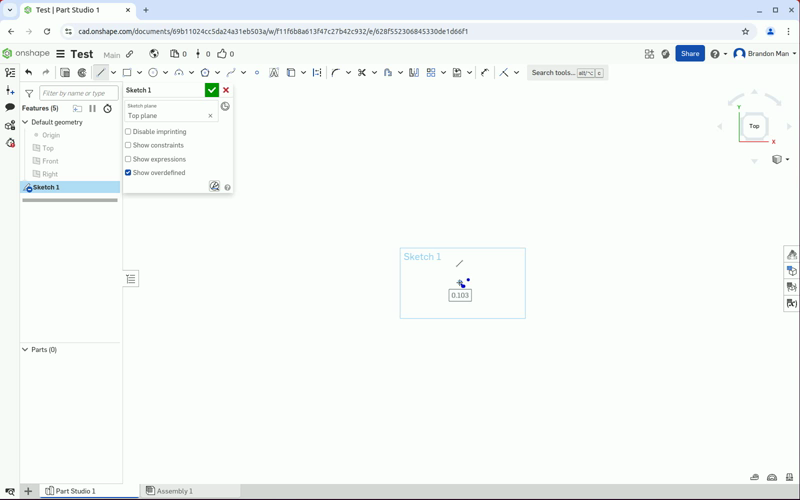
scroll(-6)
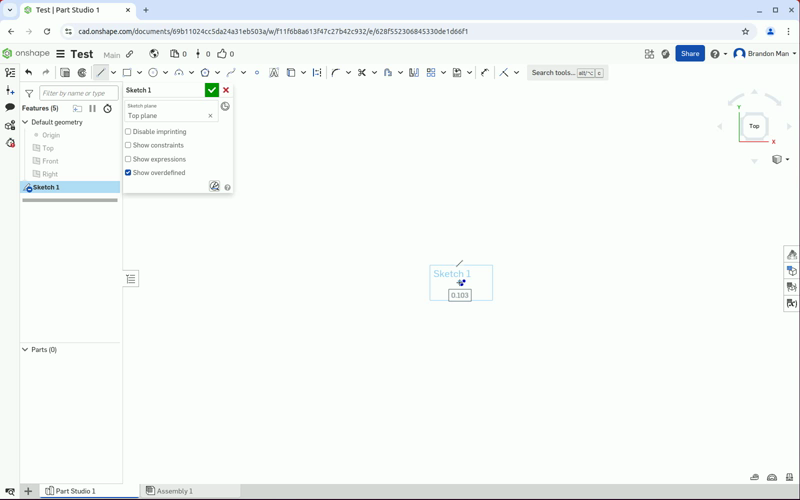
key_up(shift)
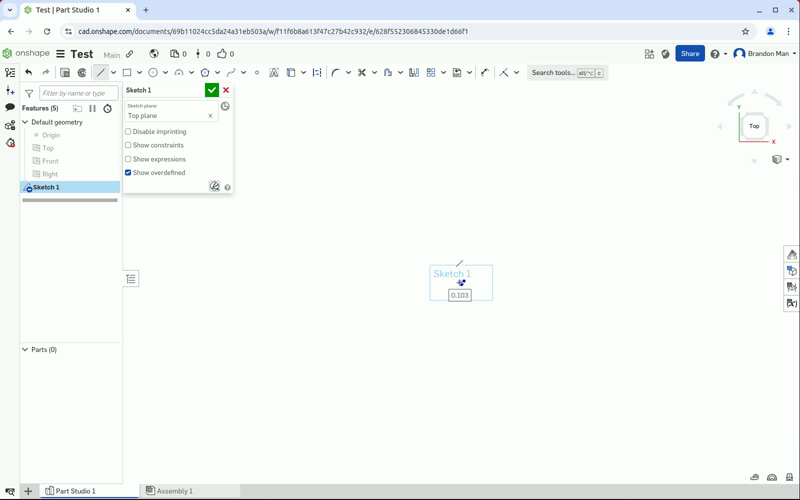
mouse_move(489, 282)
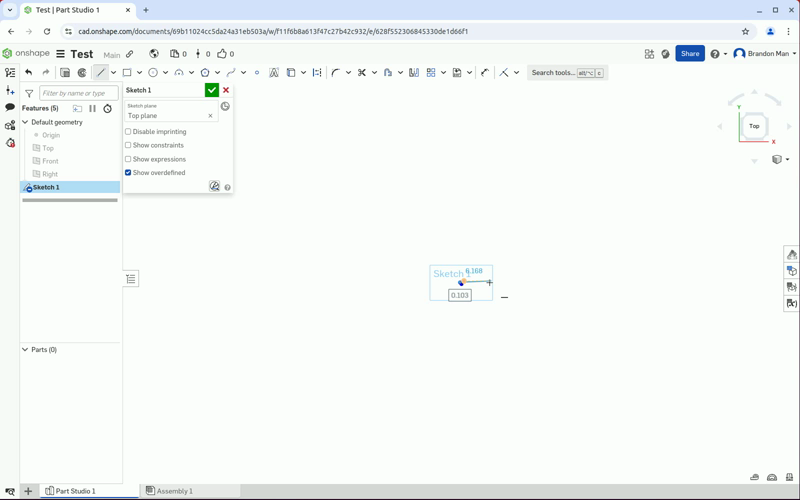
key_down(shift)
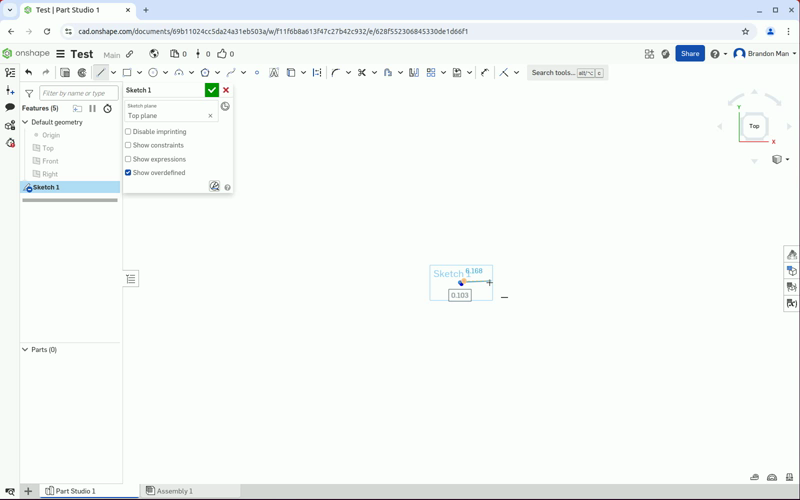
mouse_move(459, 282)
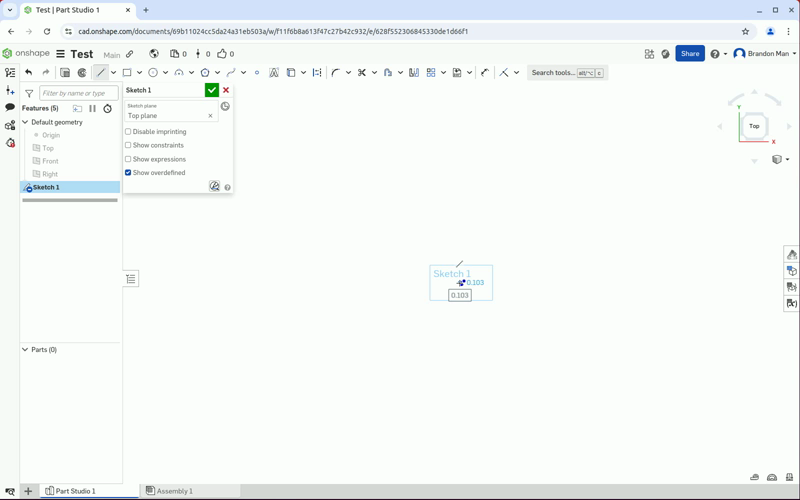
scroll(6)
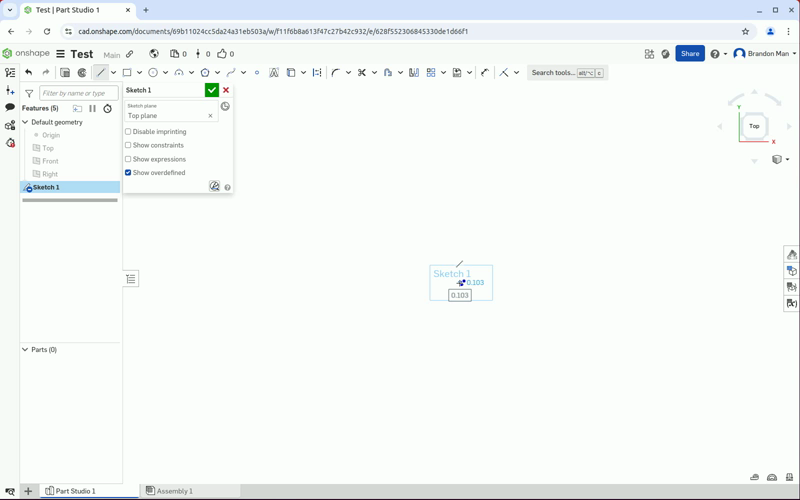
scroll(6)
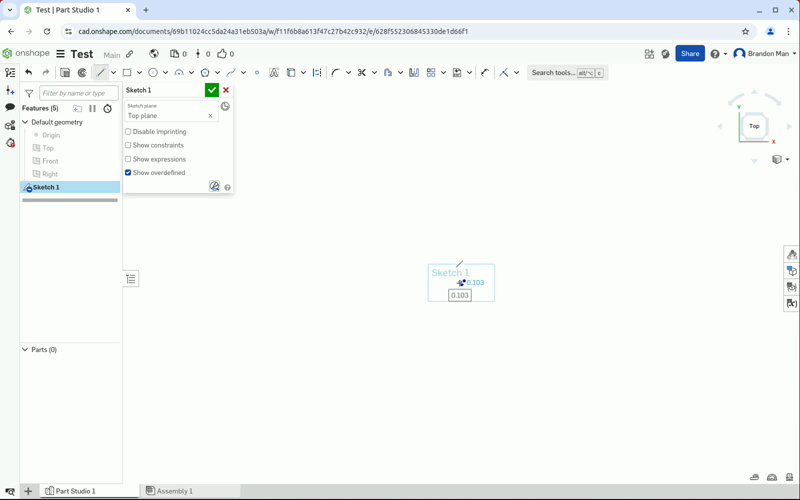
scroll(6)
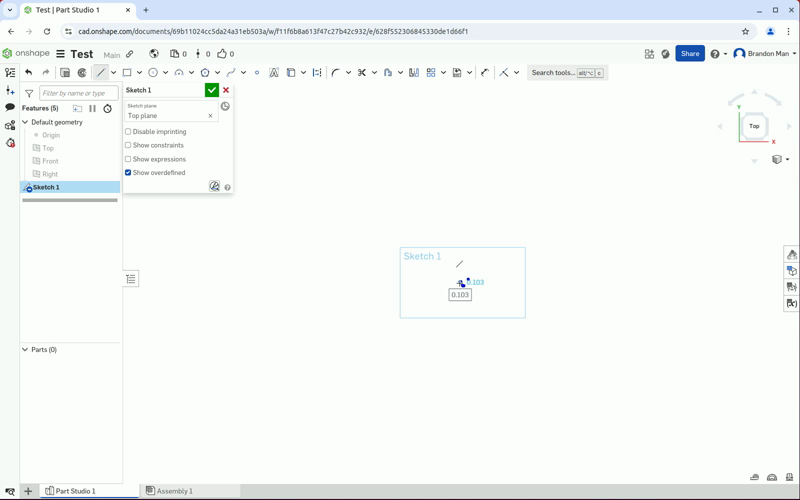
scroll(6)
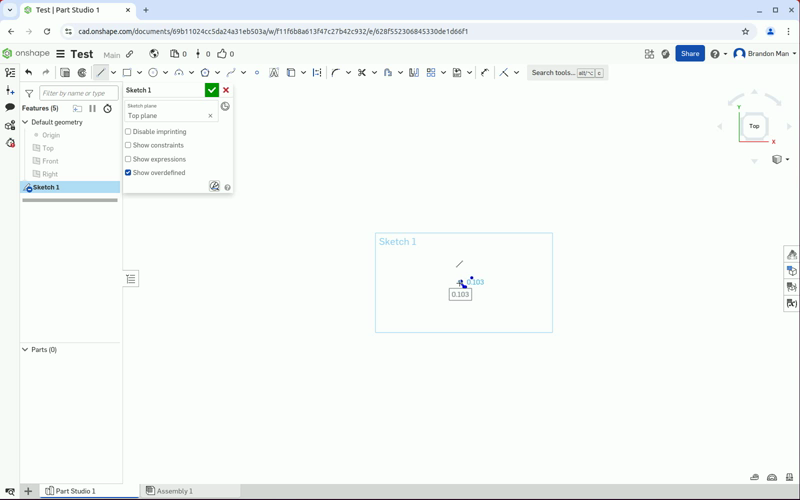
scroll(6)
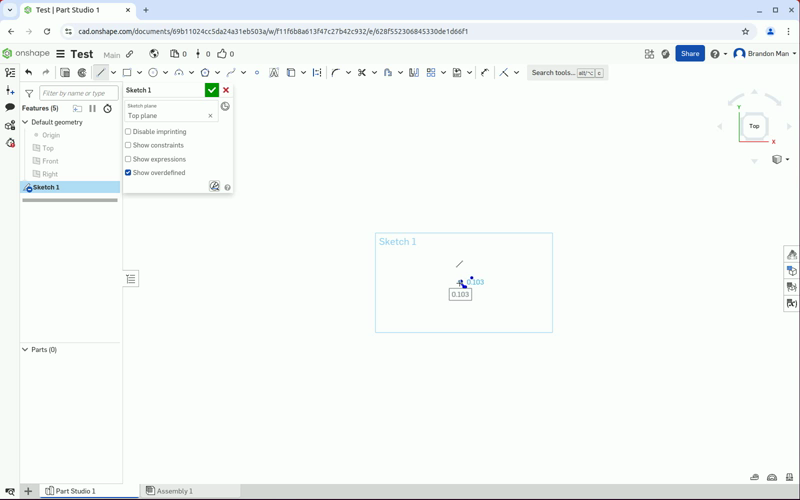
scroll(6)
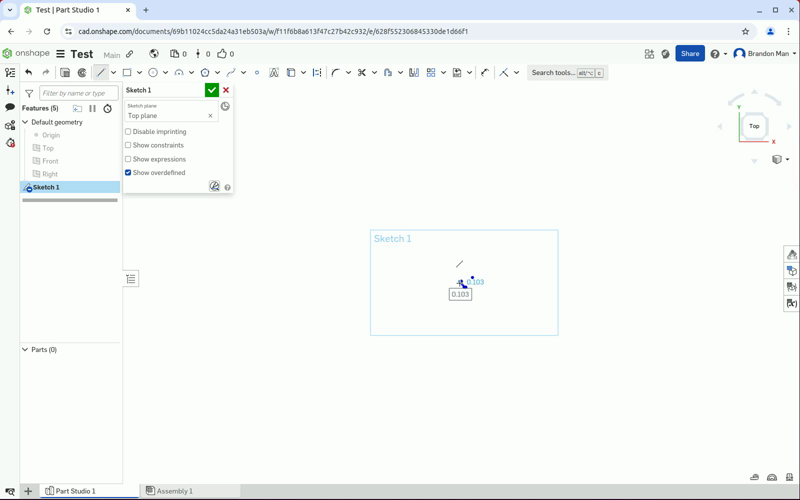
scroll(6)
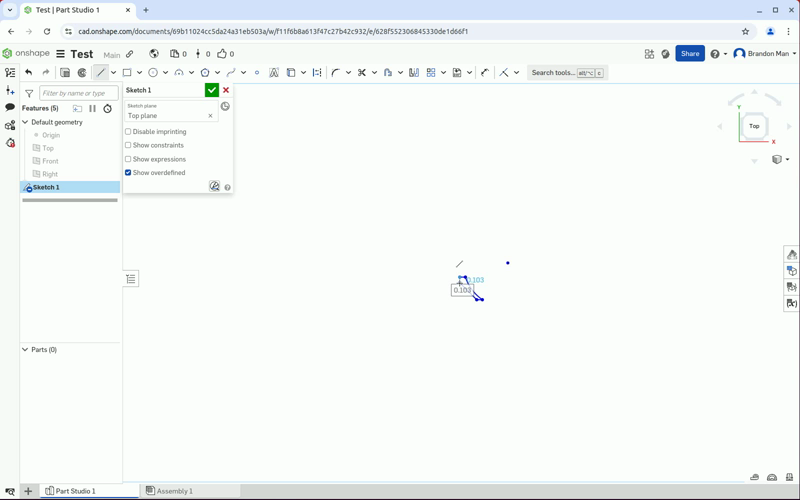
key_up(shift)
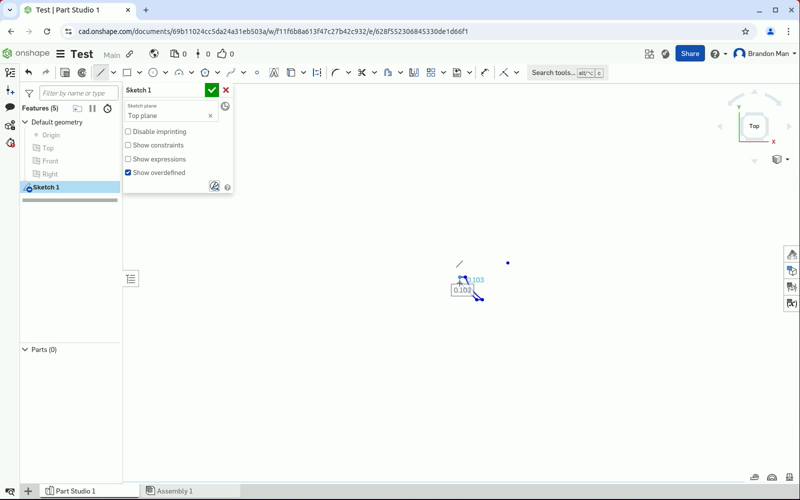
click(459, 282)
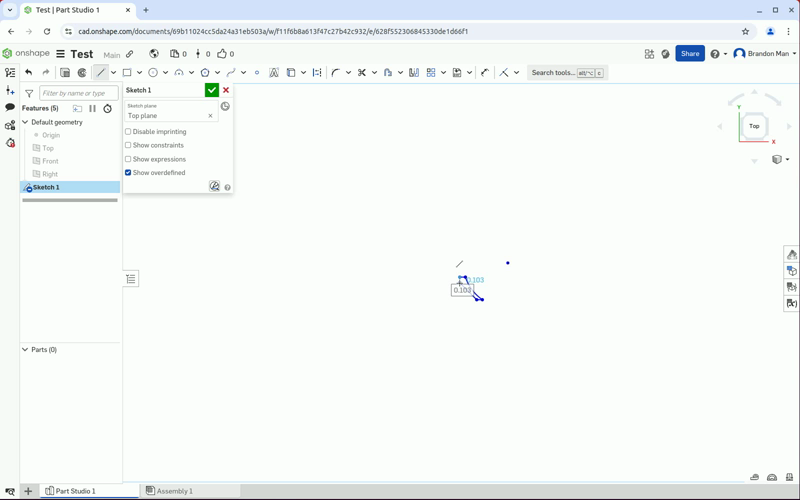
scroll(-6)
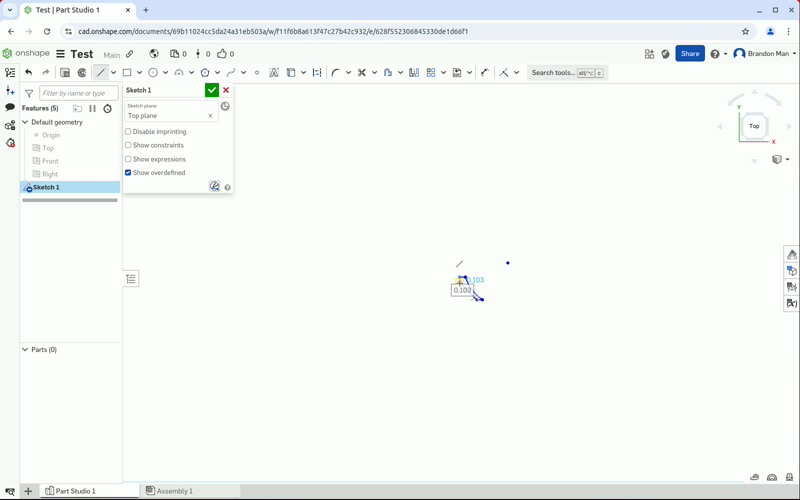
scroll(-6)
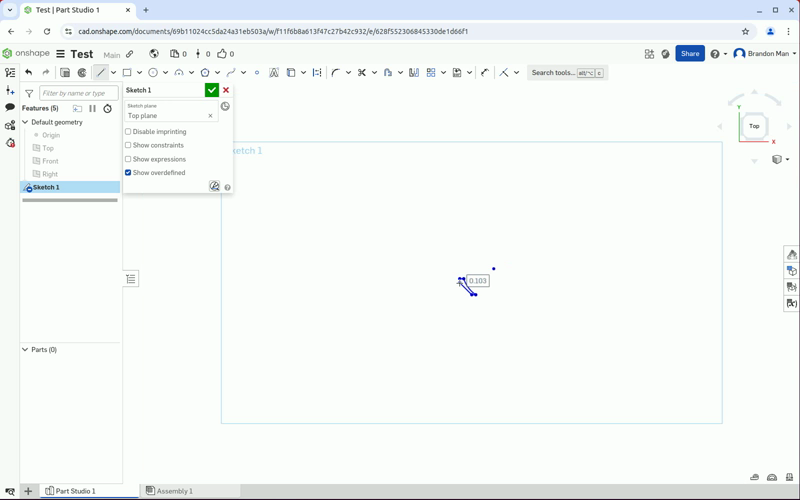
scroll(-6)
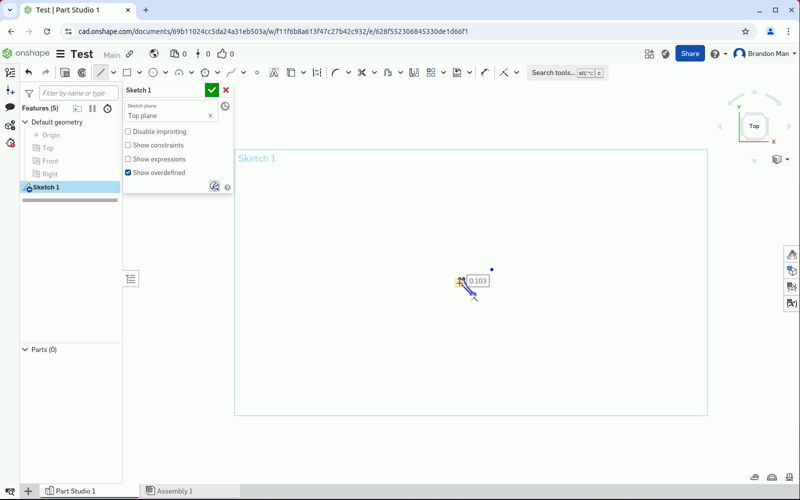
scroll(-6)
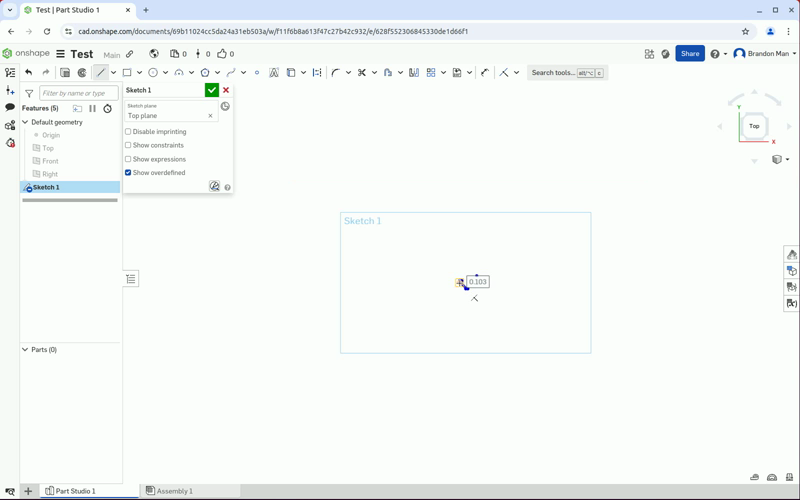
scroll(-6)
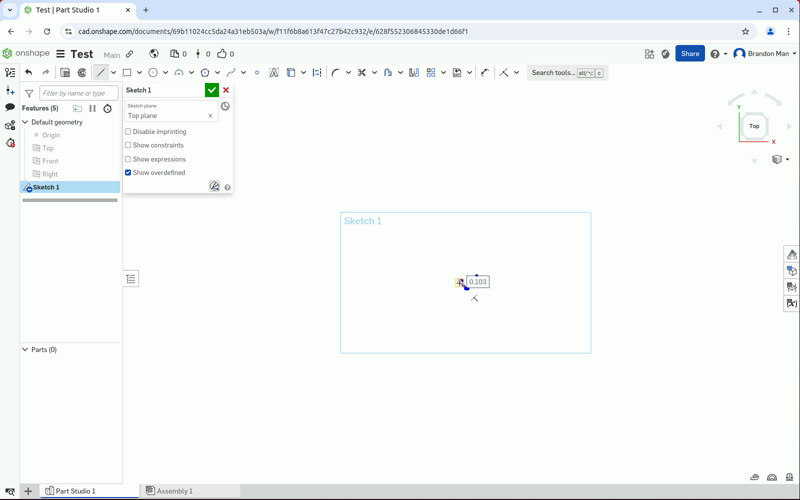
scroll(-6)
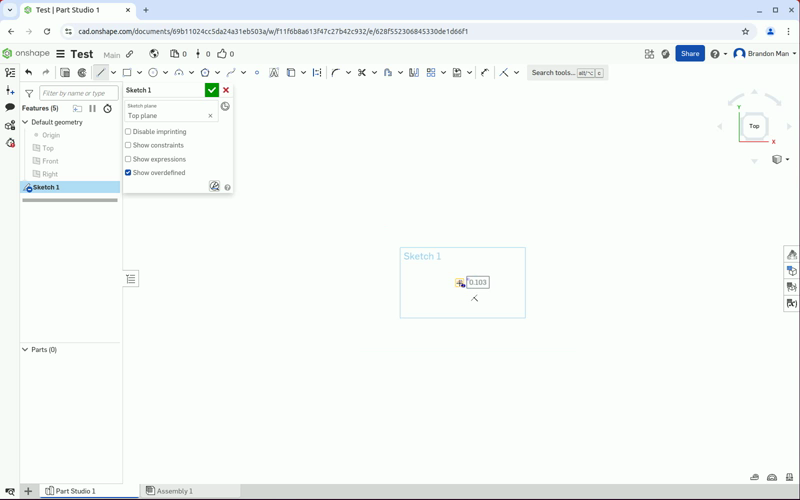
scroll(-6)
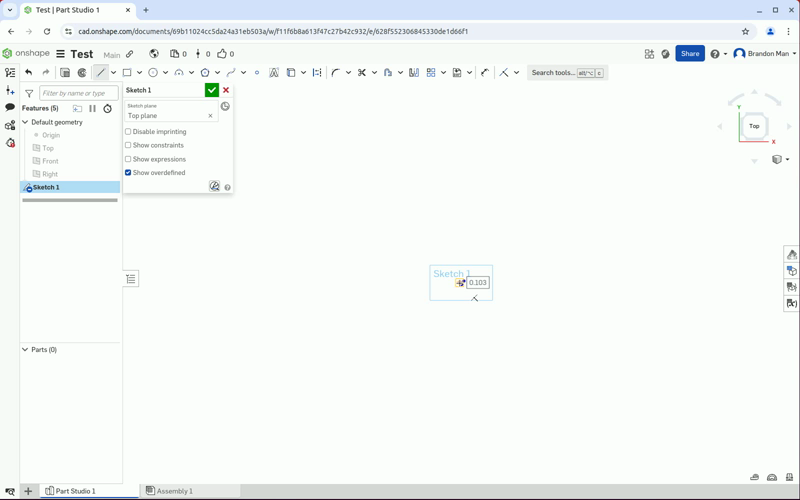
key(esc)
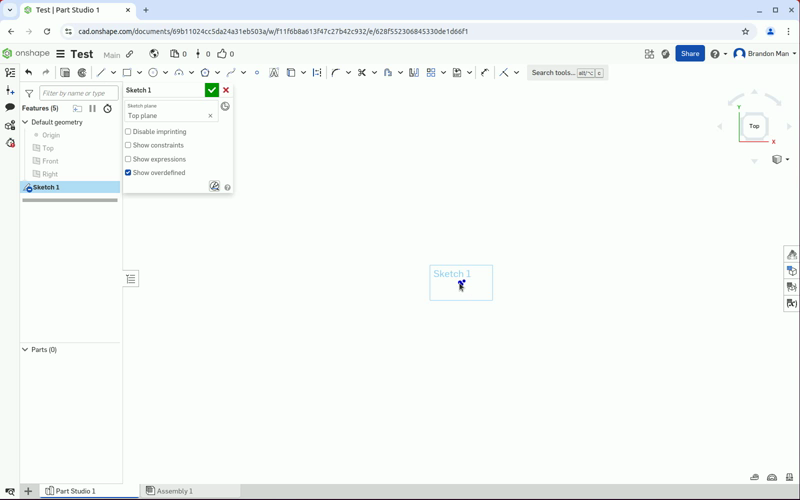
mouse_move(460, 283)
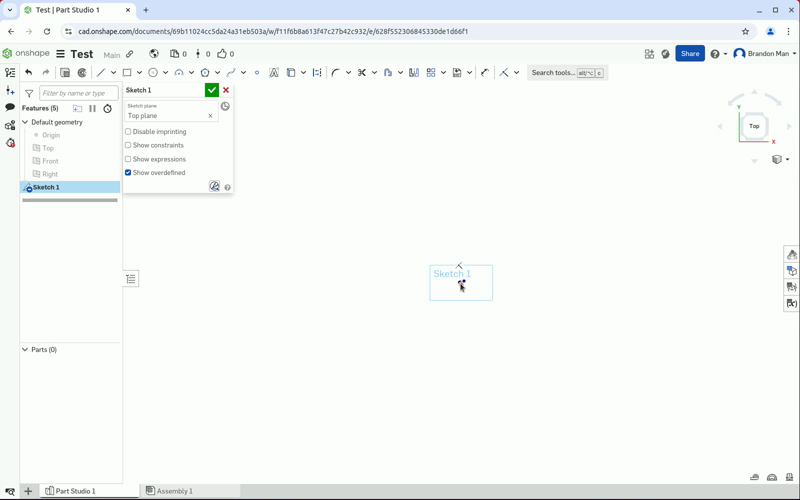
scroll(6)
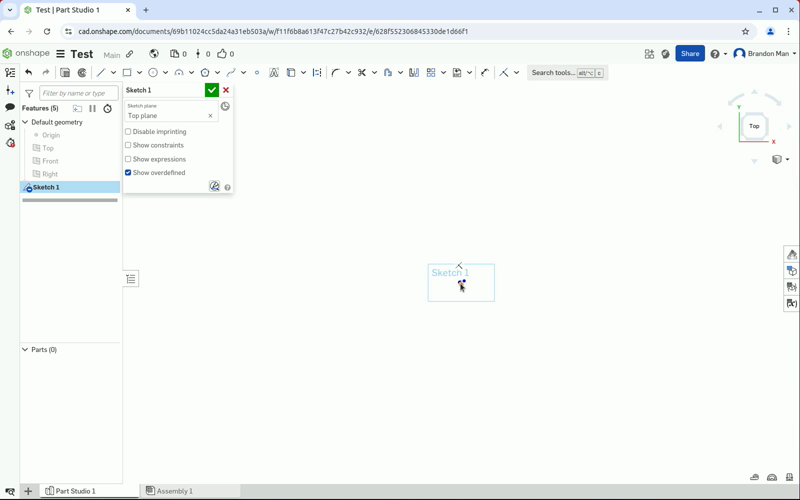
scroll(6)
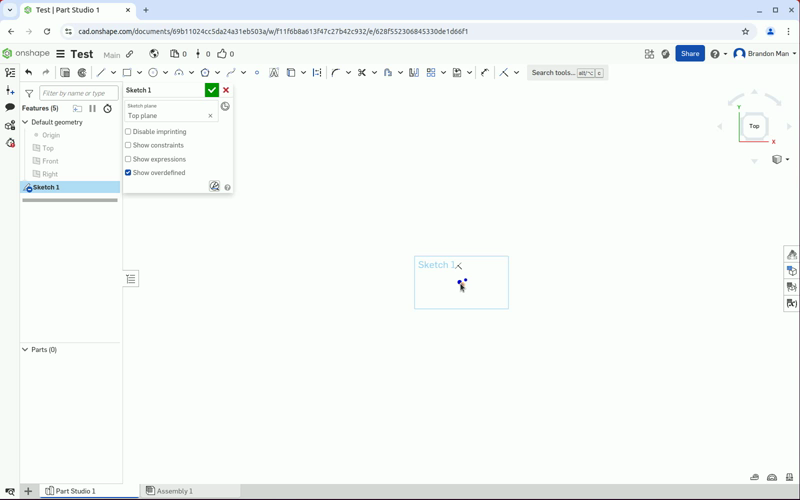
scroll(6)
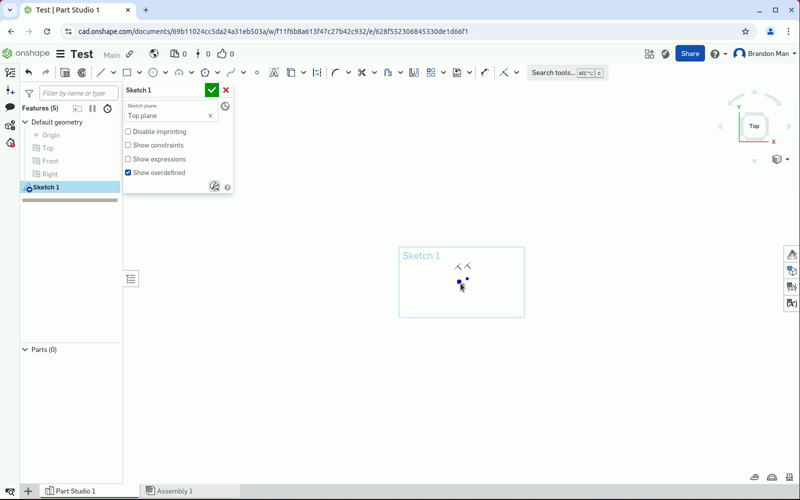
scroll(6)
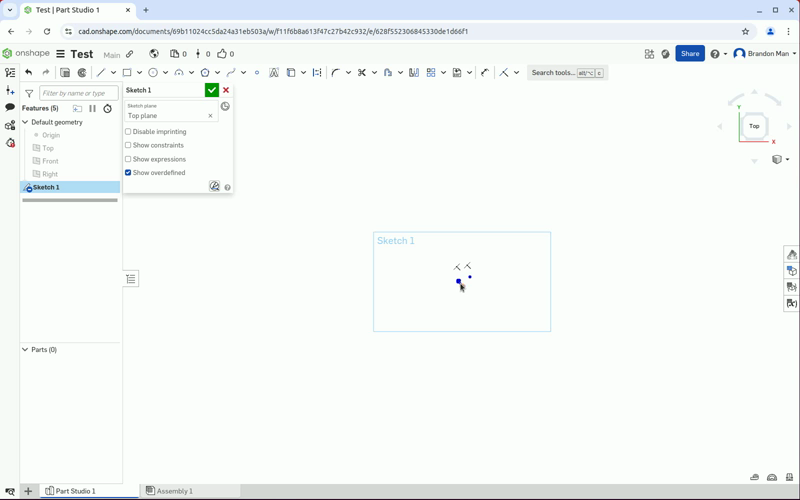
scroll(6)
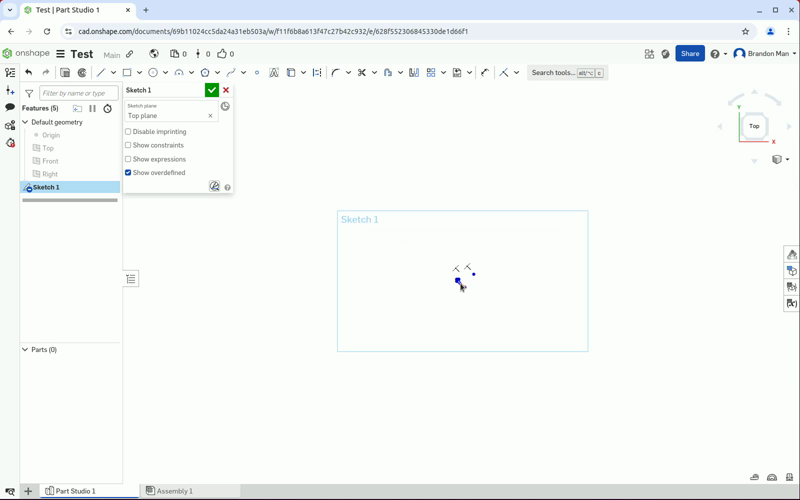
scroll(6)
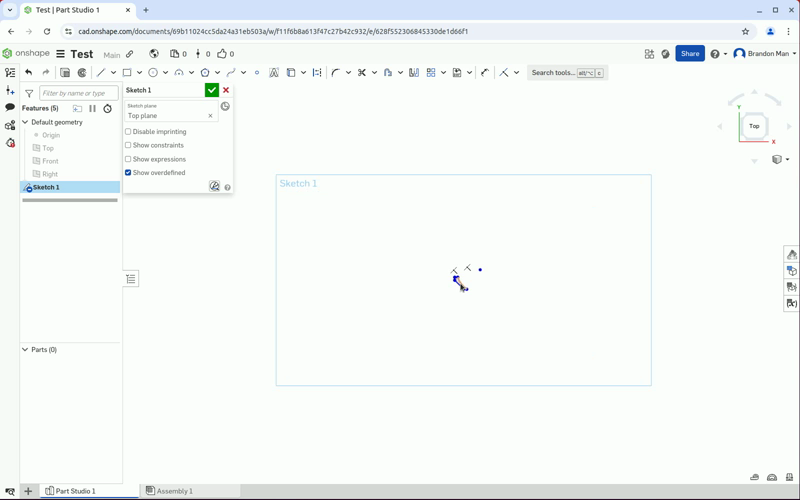
scroll(6)
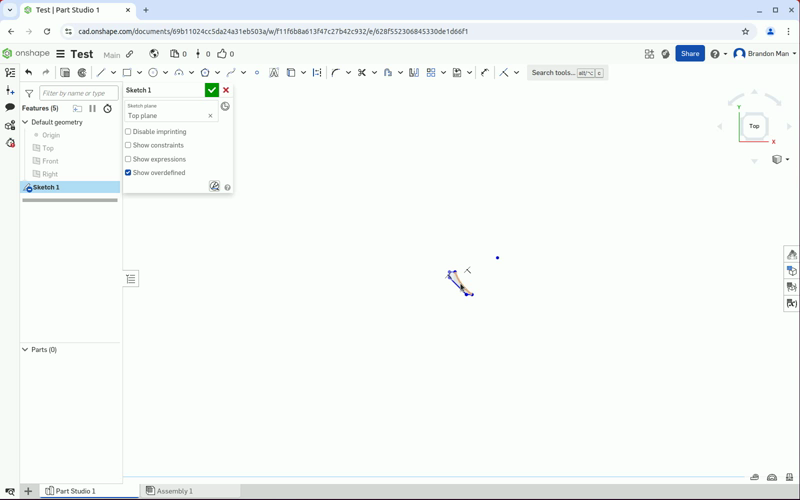
click(460, 283)
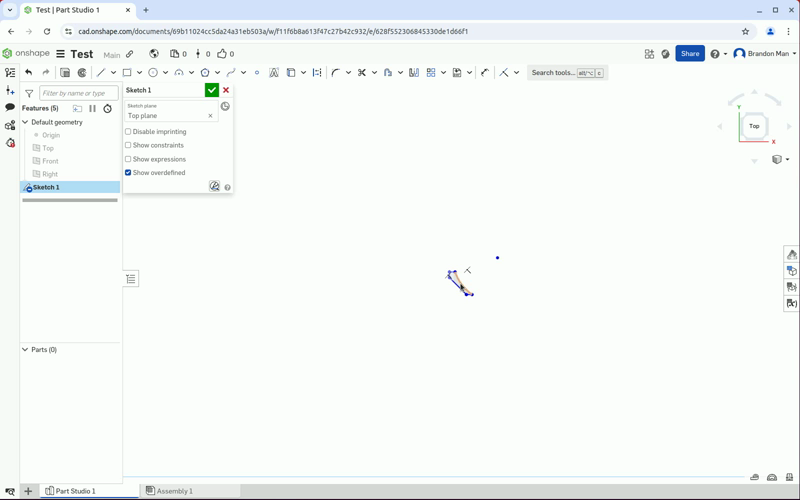
scroll(-6)
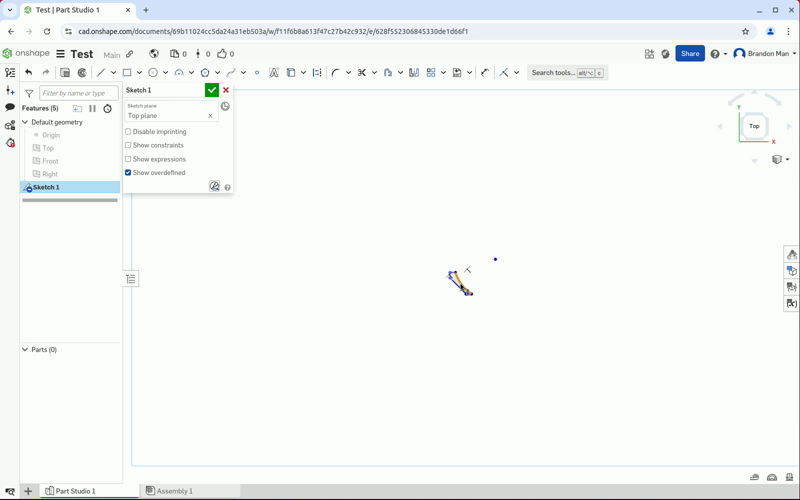
scroll(-6)
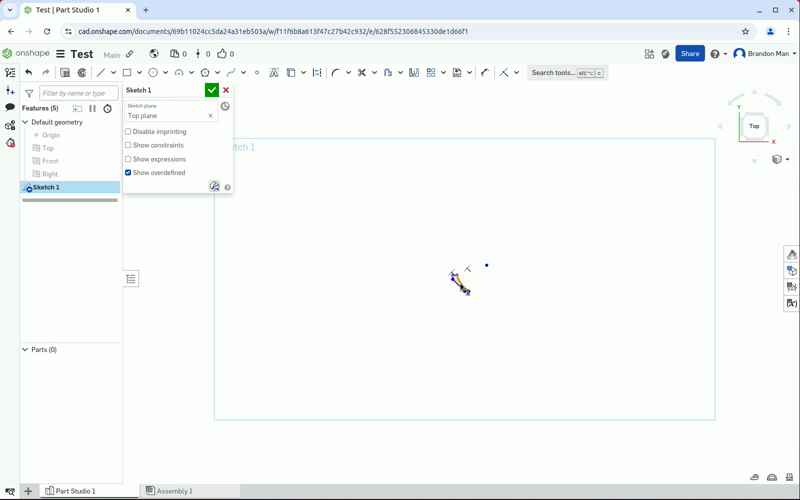
scroll(-6)
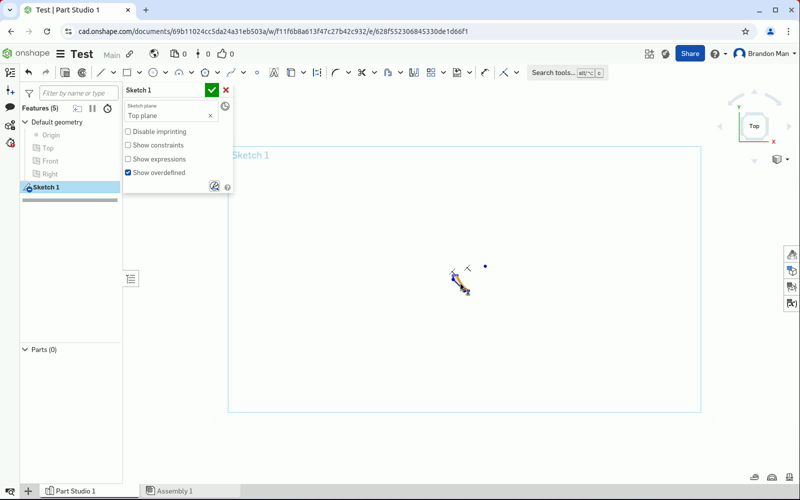
scroll(-6)
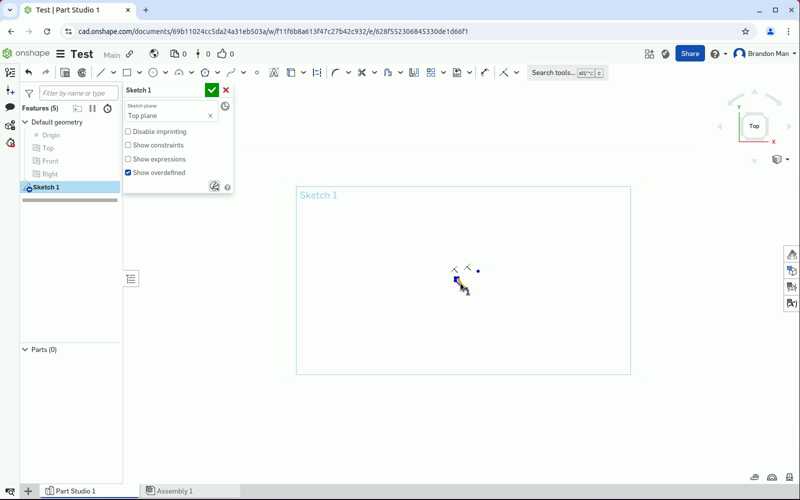
scroll(-6)
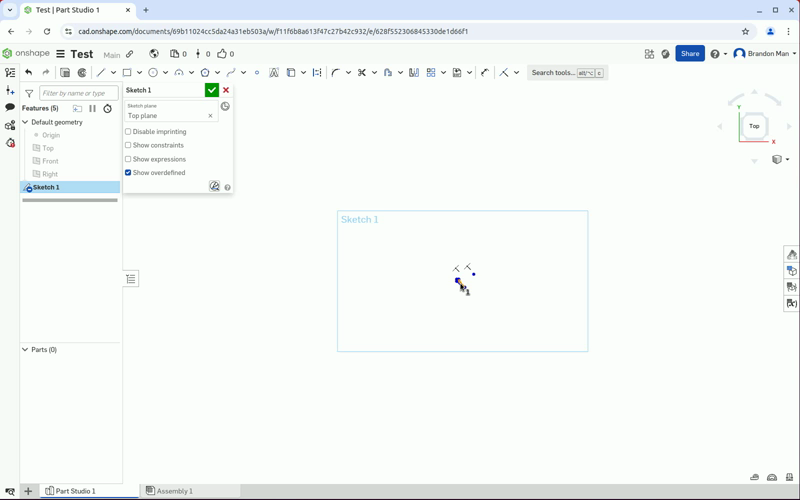
scroll(-6)
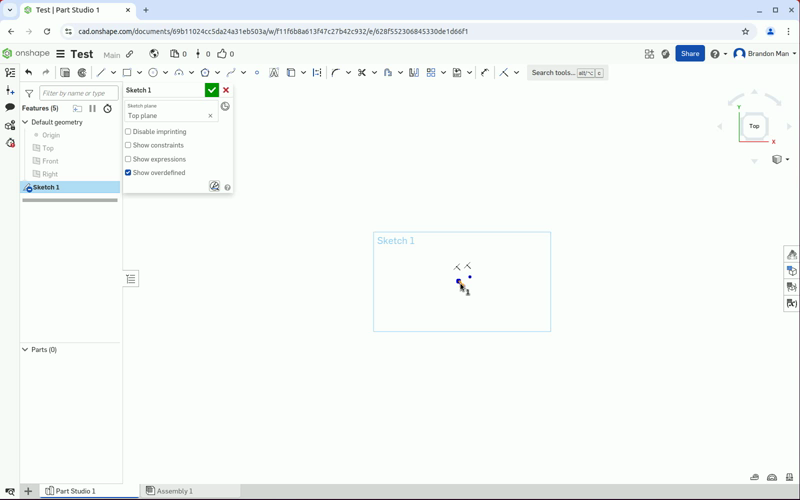
scroll(-6)
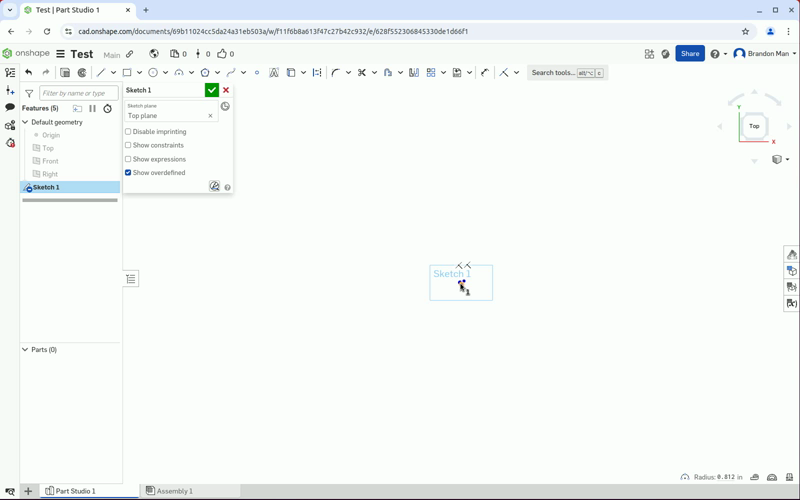
mouse_move(73, 352)
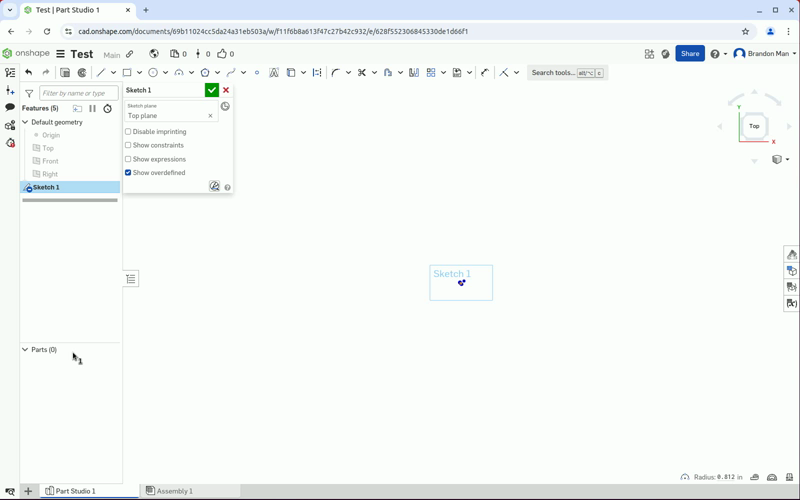
key(shift+y)
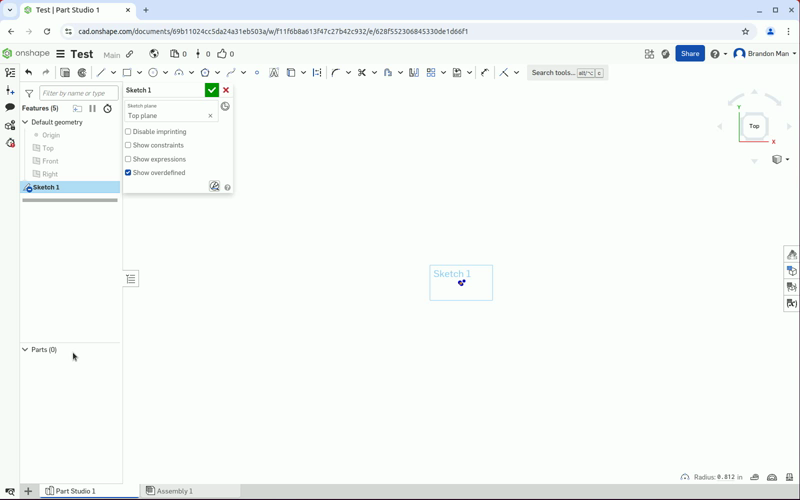
key(shift+e)
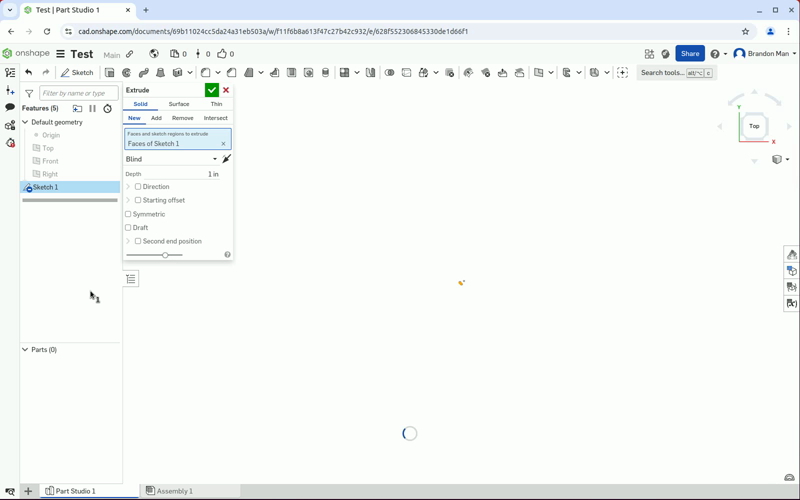
mouse_move(143, 106)
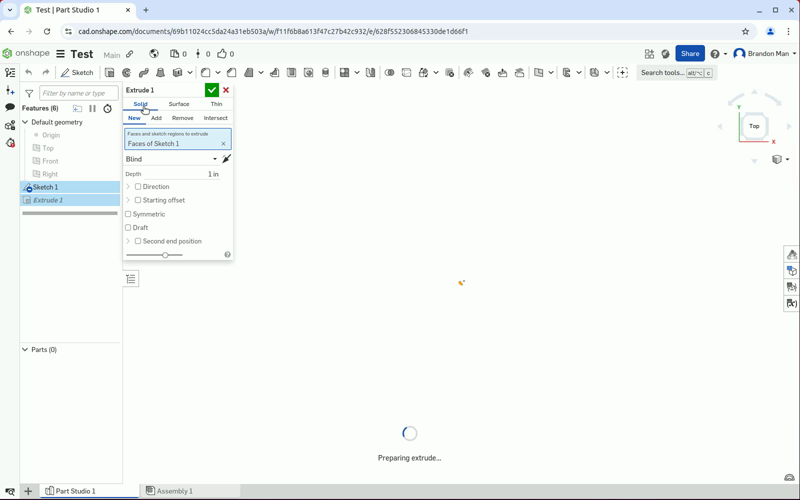
click(143, 106)
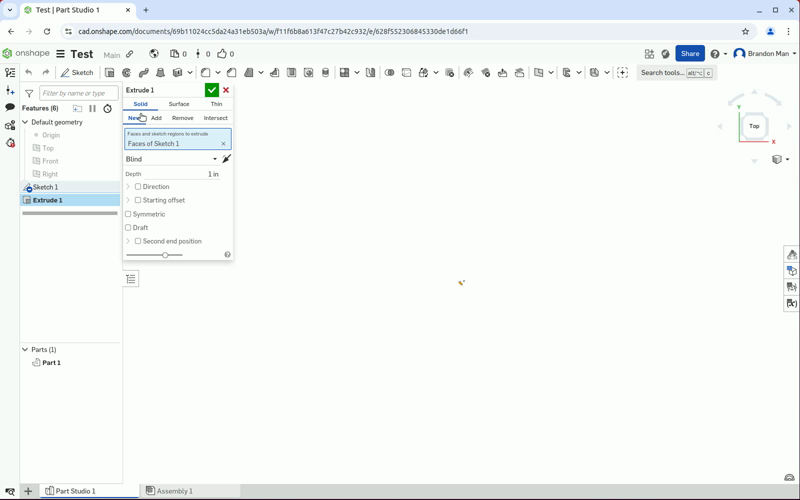
mouse_move(137, 120)
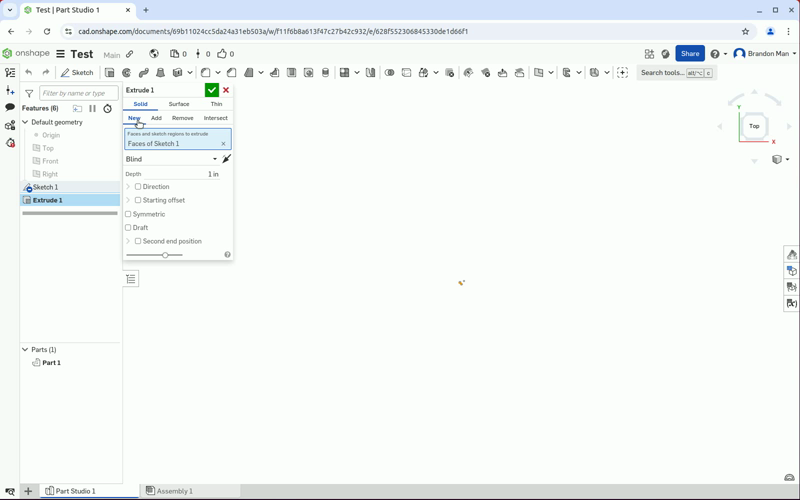
click(137, 120)
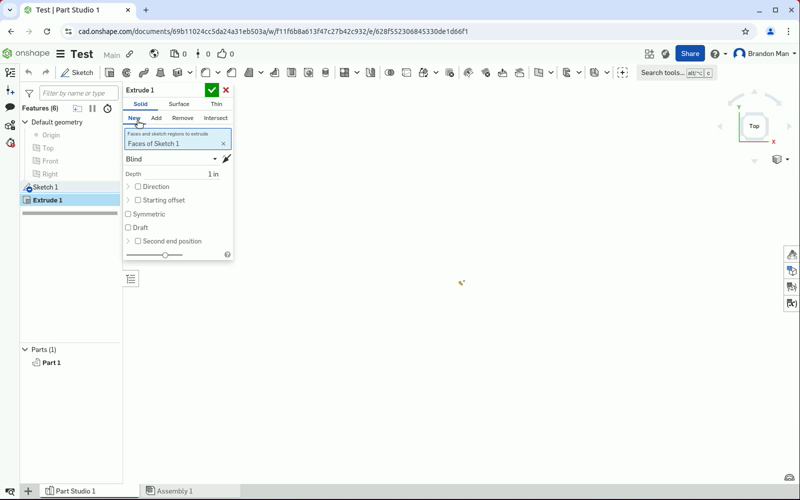
key(tab, 4)
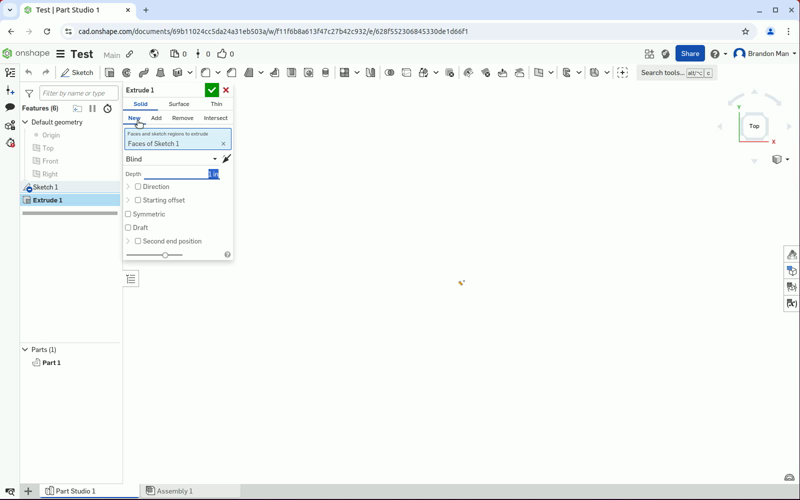
text(3.129)
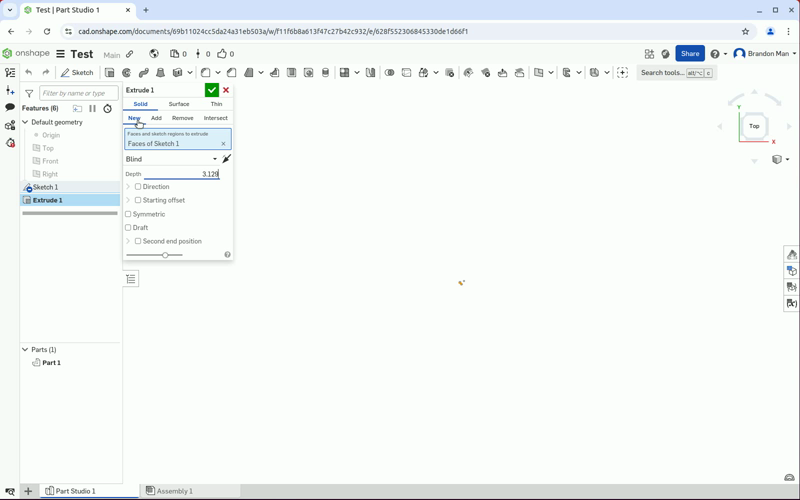
key(enter)
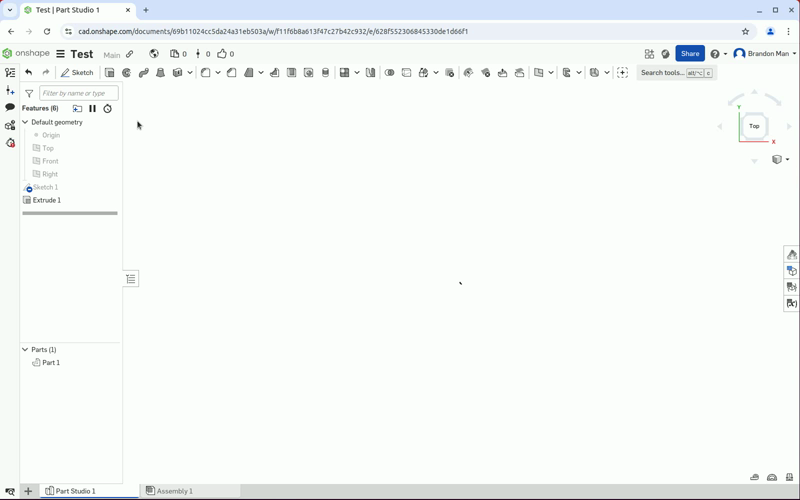
key(shift+h)
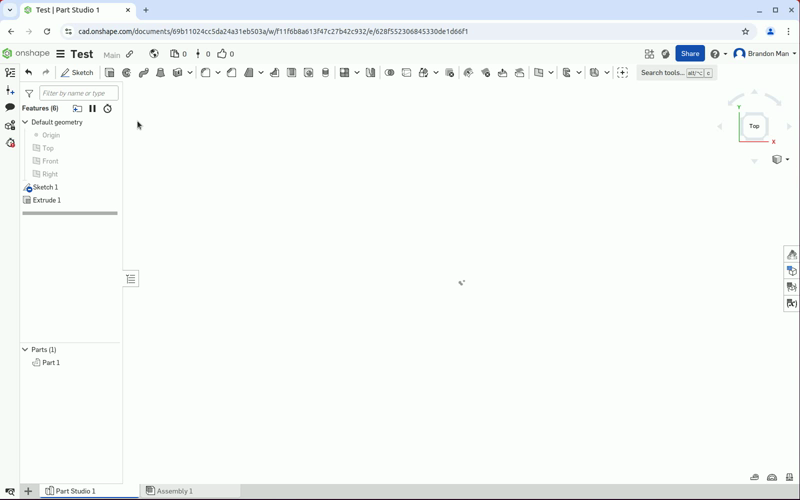
key(shift+h)
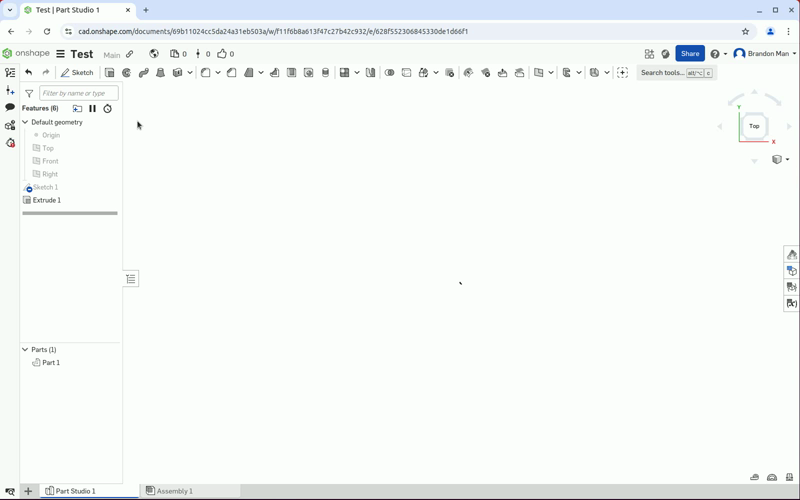
mouse_move(73, 189)
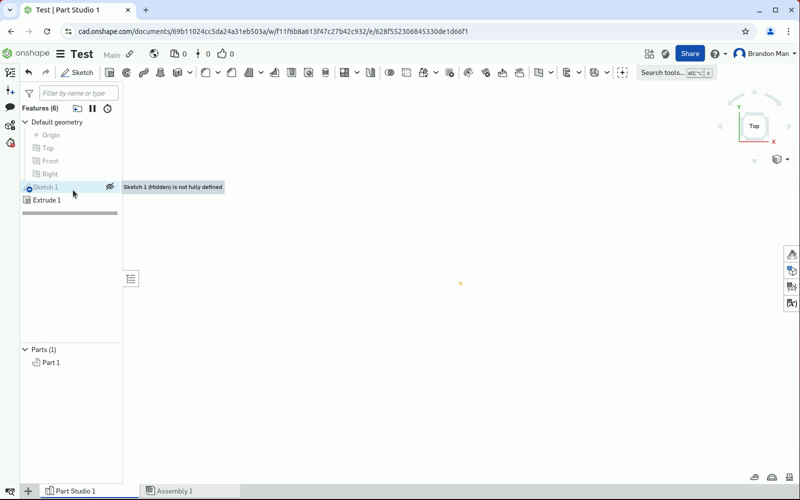
click(73, 189)
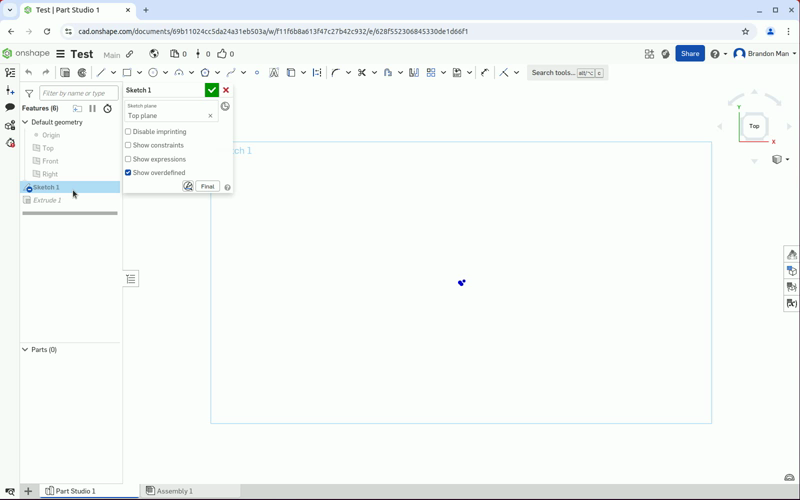
mouse_move(229, 92)
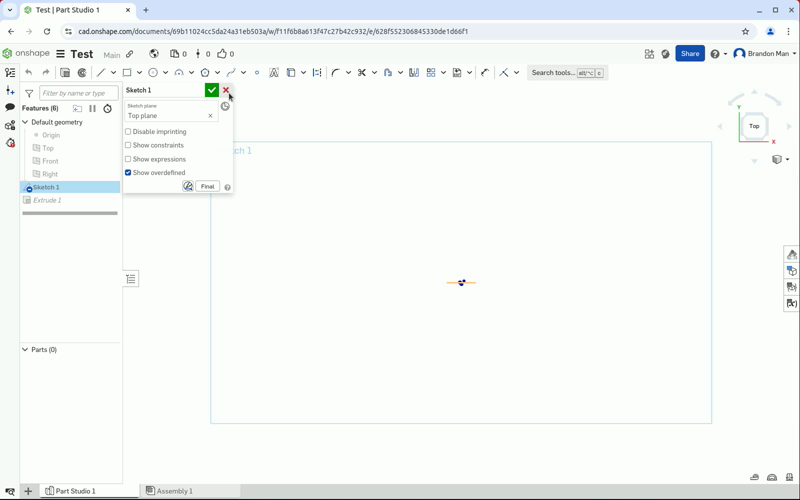
click(229, 92)
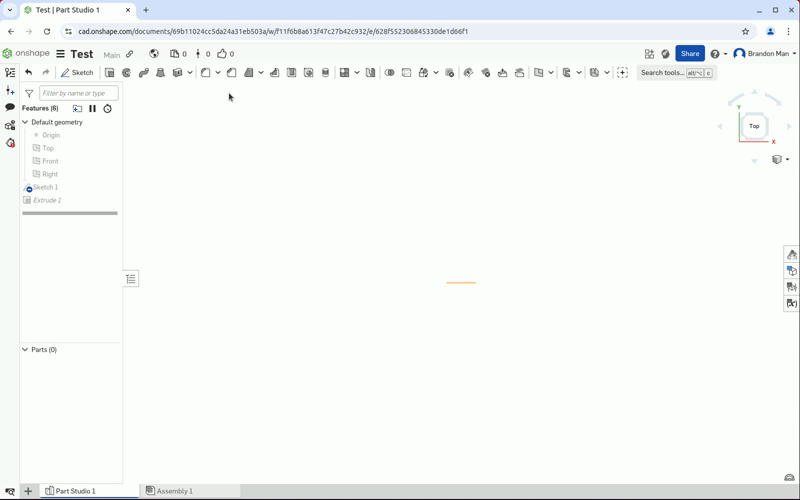
mouse_move(73, 352)
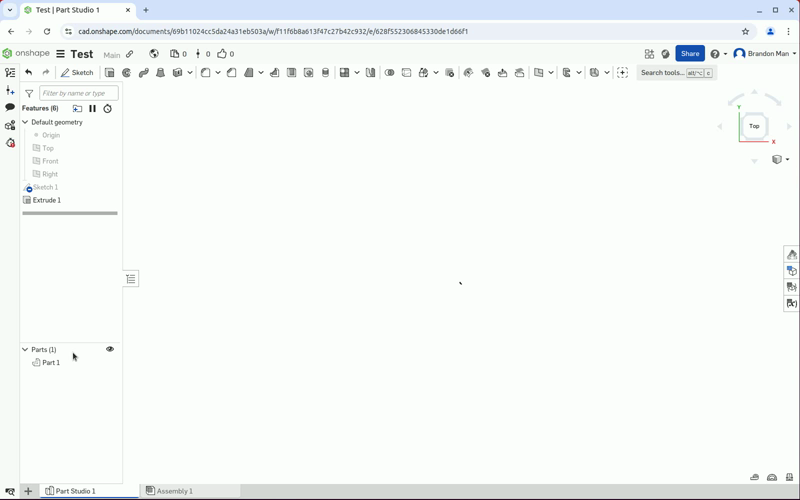
key(y)
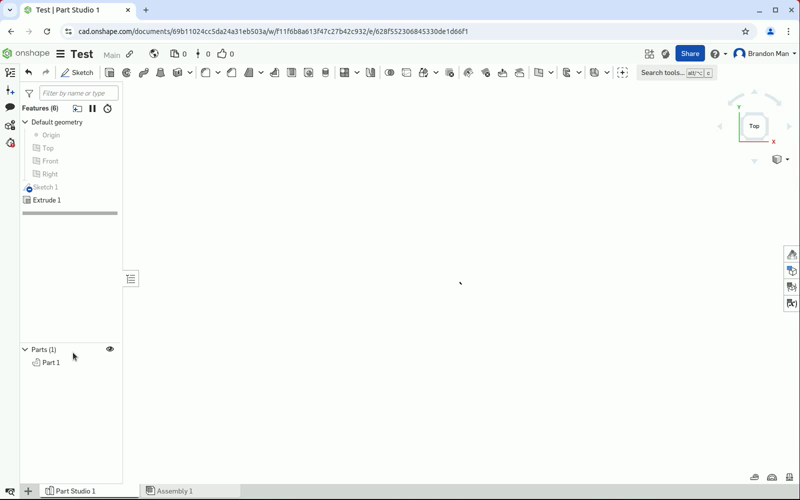
key(shift+p)
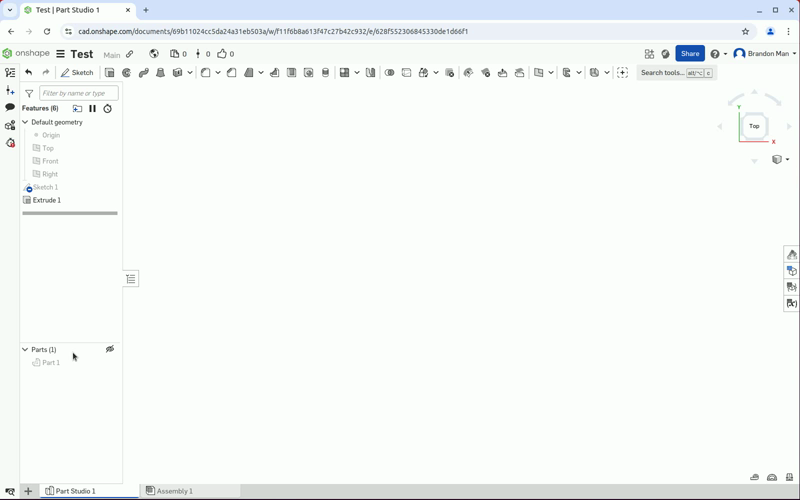
key(space)
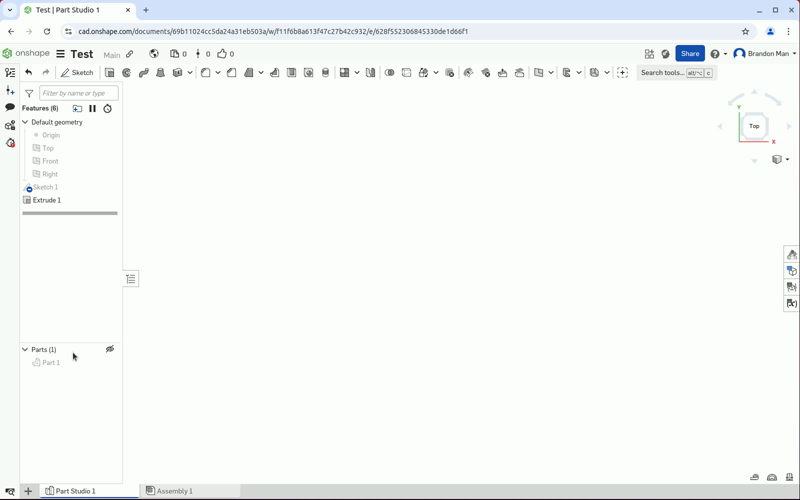
key_down(shift)
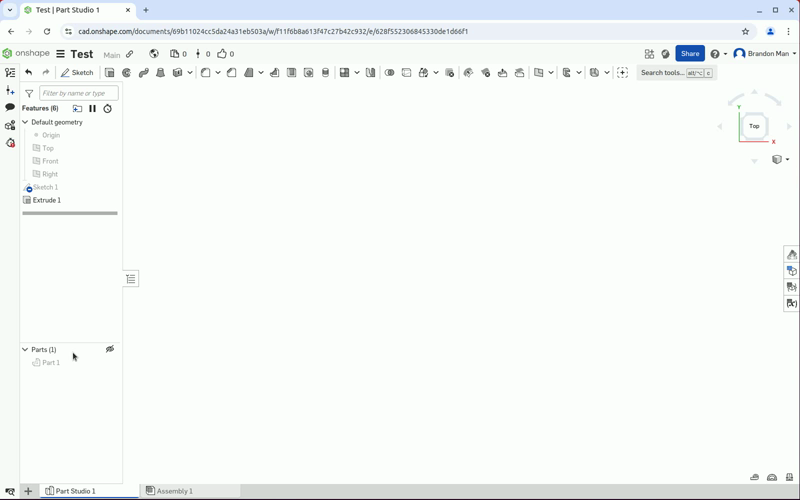
key(up)
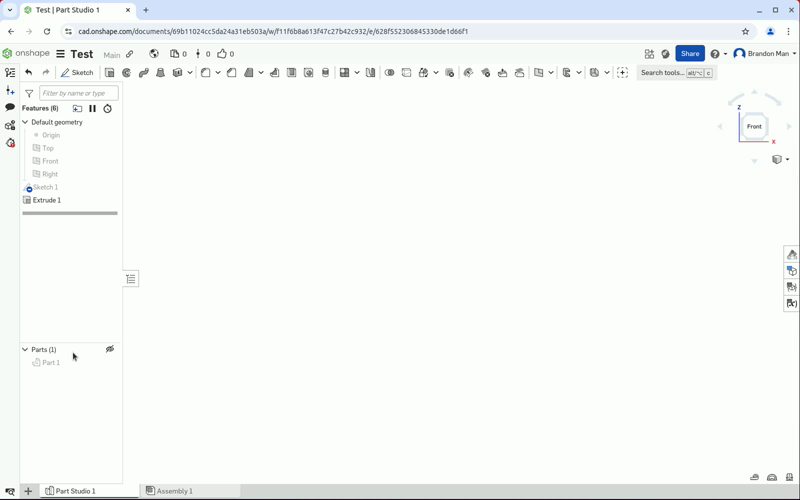
key_up(shift)
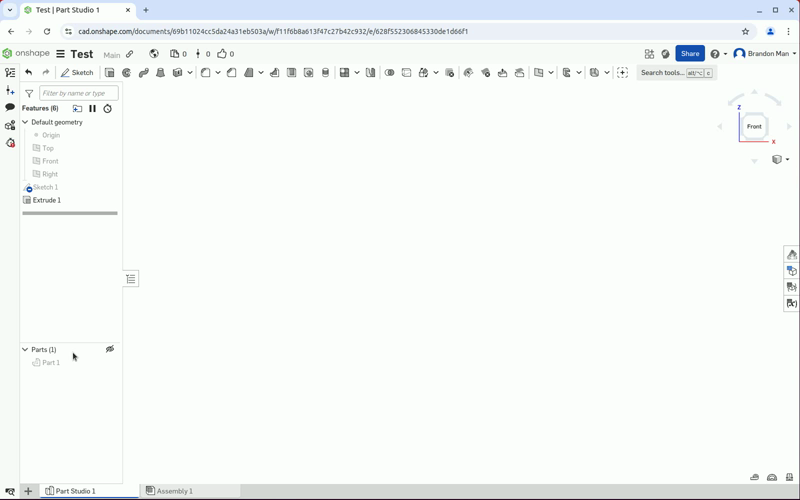
key(space)
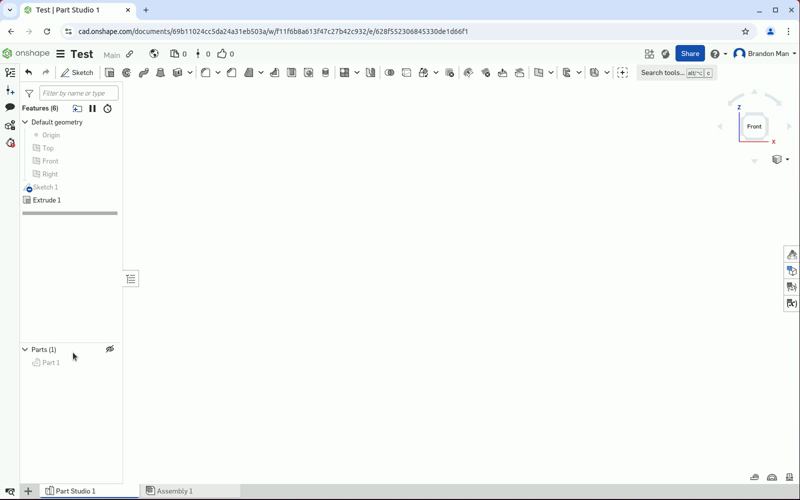
key_down(shift)
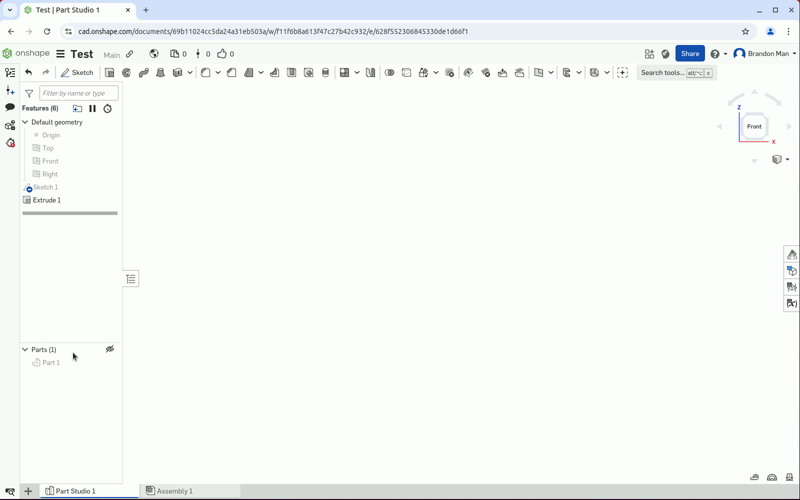
key(left)
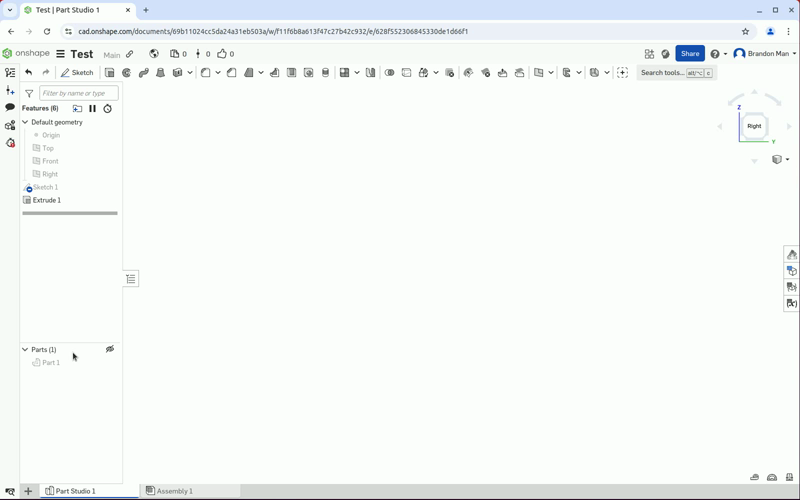
key_up(shift)
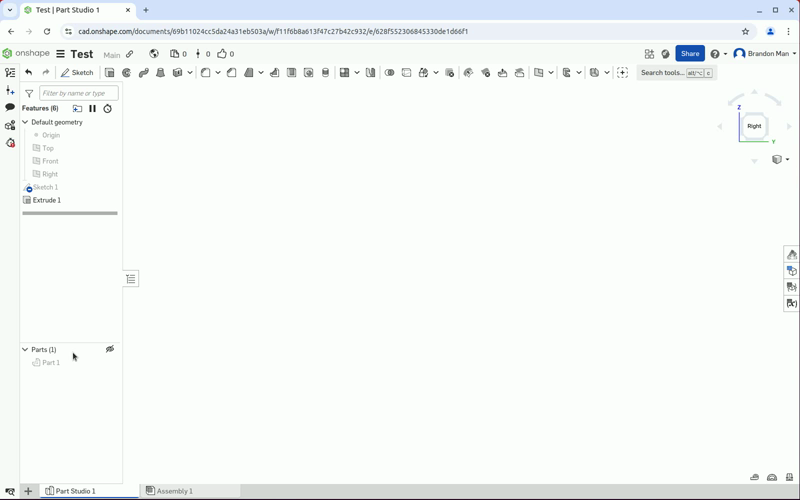
mouse_move(73, 352)
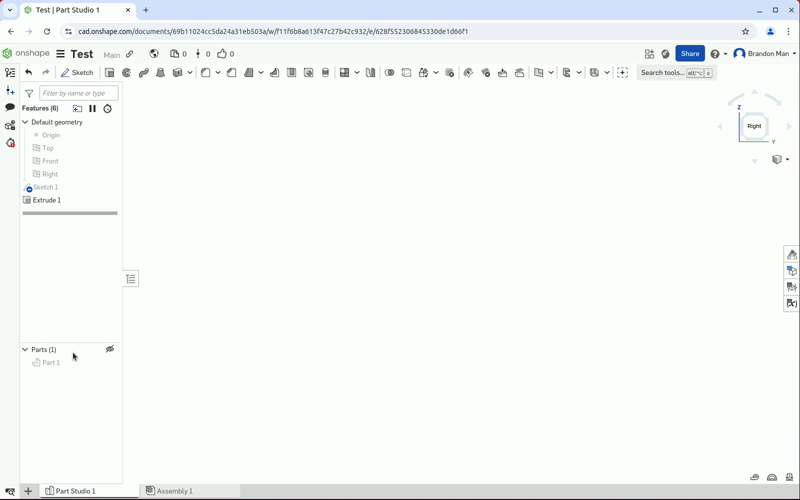
key(shift+y)
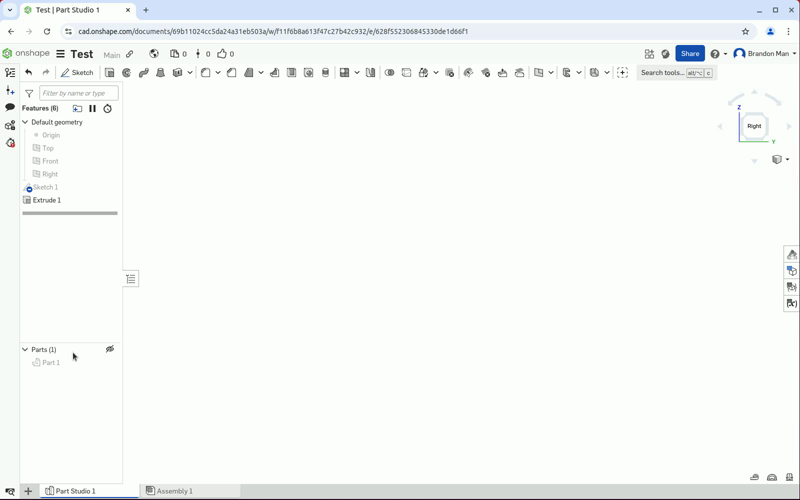
key(shift+s)
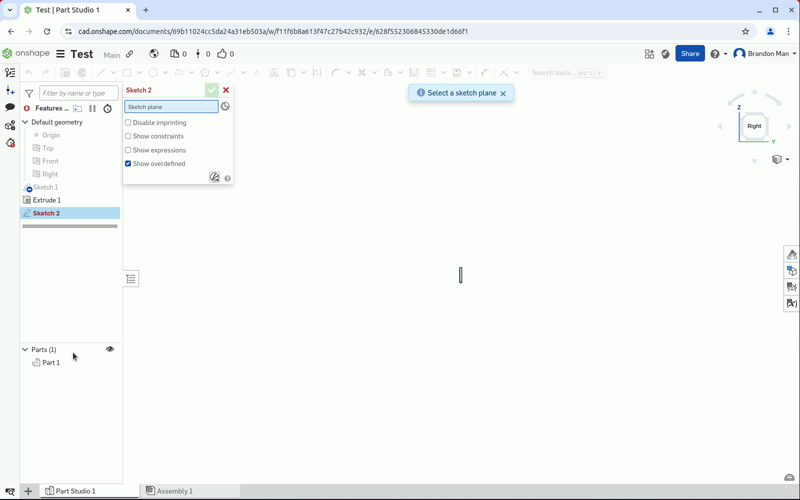
mouse_move(73, 176)
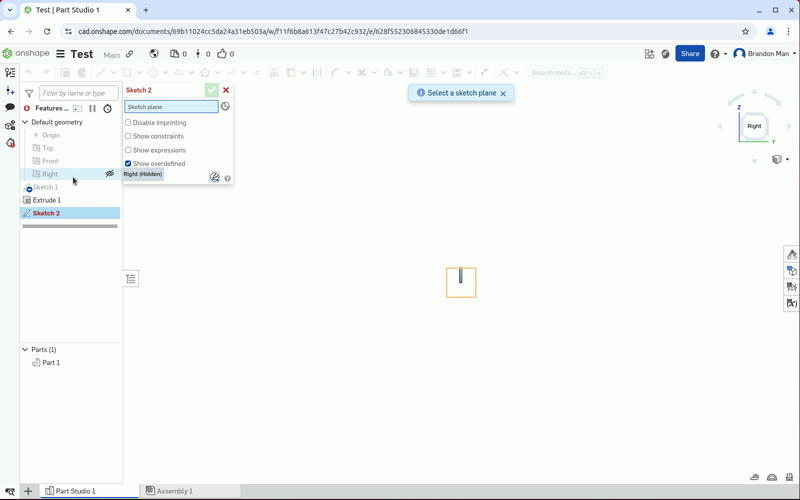
click(73, 176)
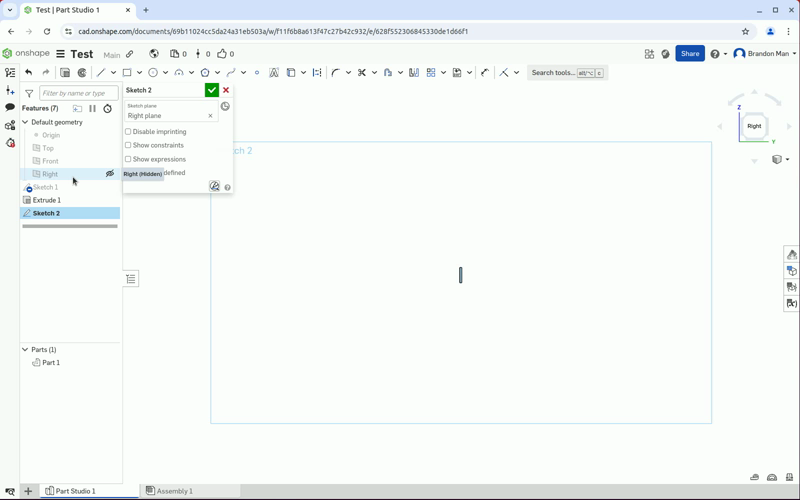
mouse_move(73, 352)
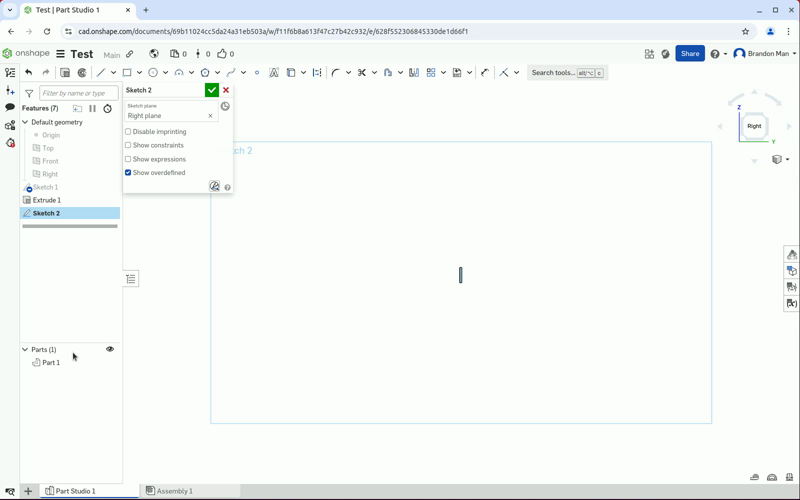
key(y)
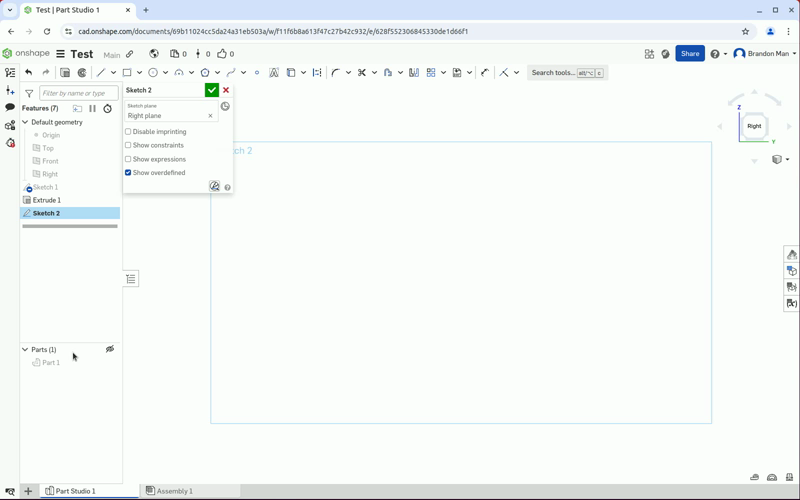
key(l)
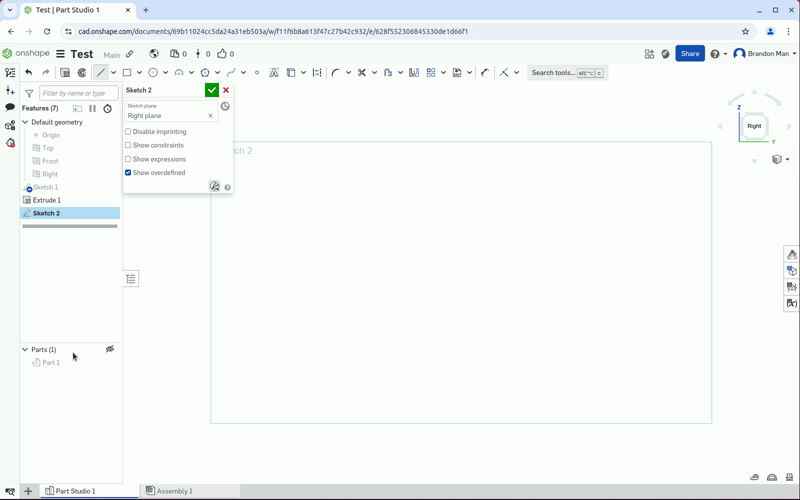
key_down(shift)
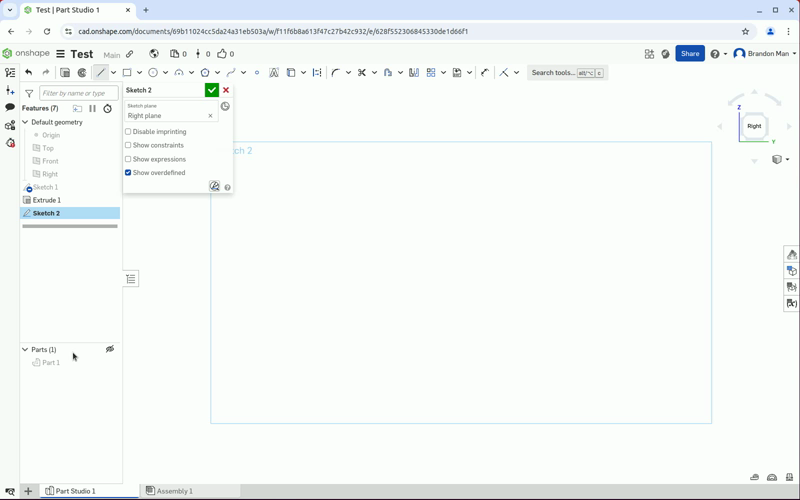
mouse_move(456, 255)
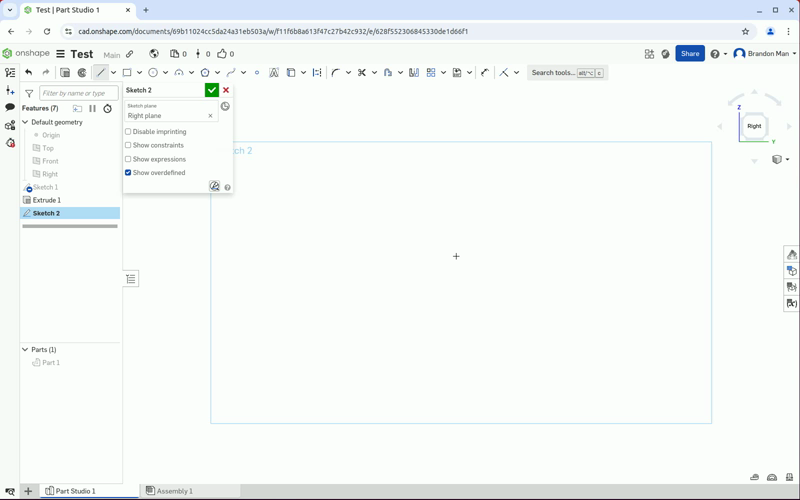
click(456, 255)
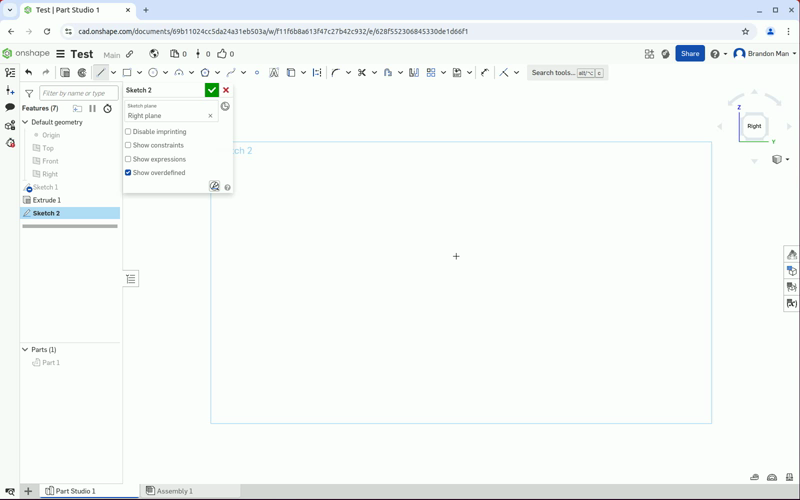
key_up(shift)
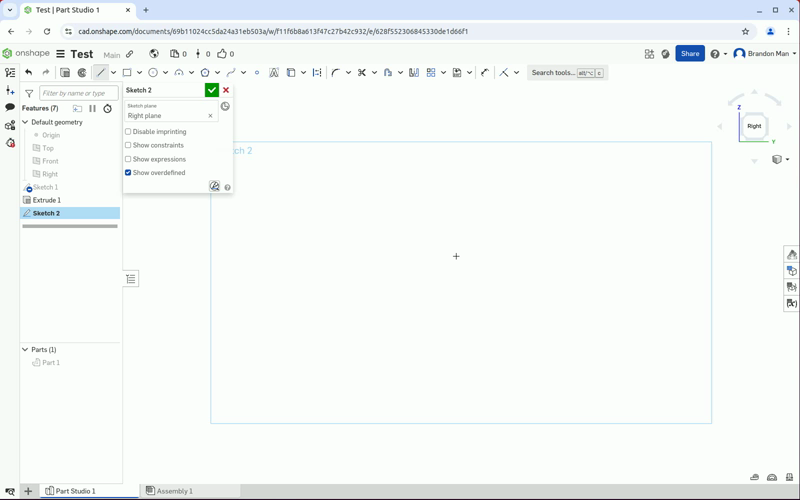
key_down(shift)
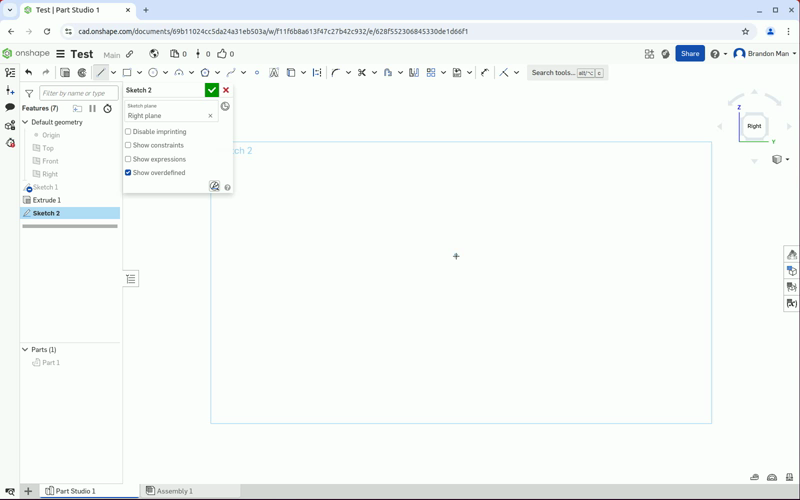
mouse_move(486, 255)
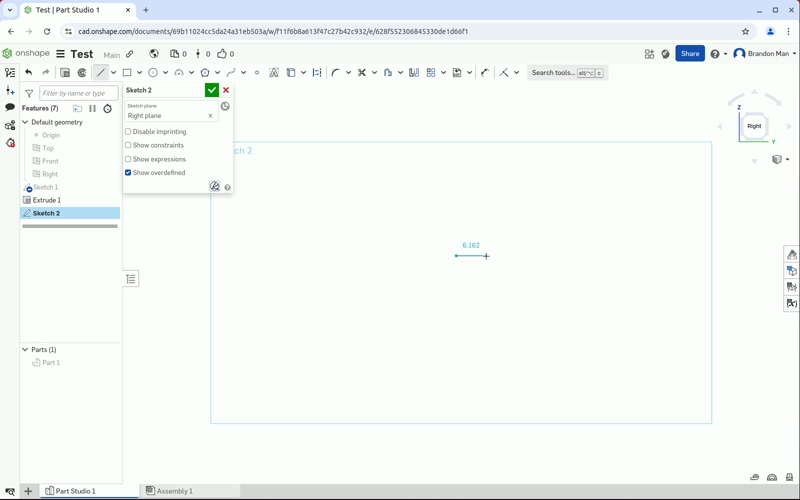
mouse_move(459, 258)
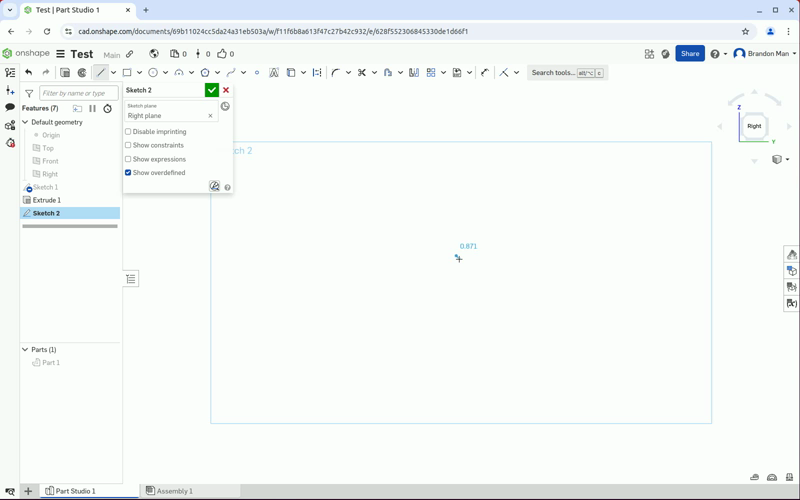
scroll(6)
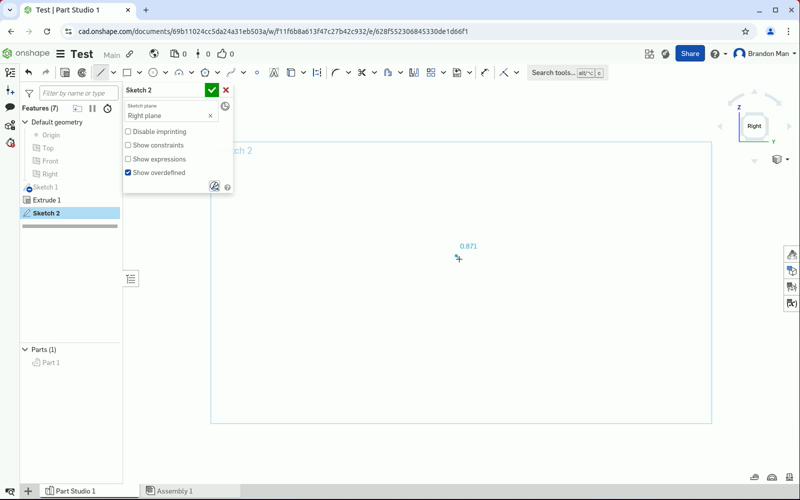
scroll(6)
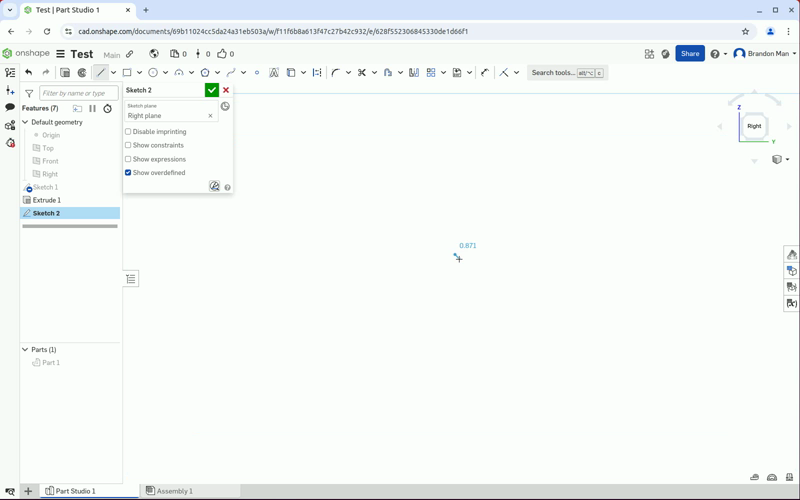
scroll(6)
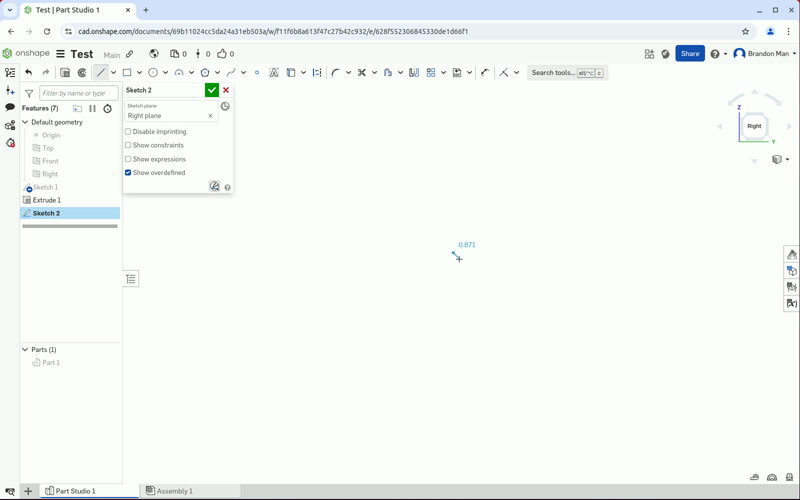
scroll(6)
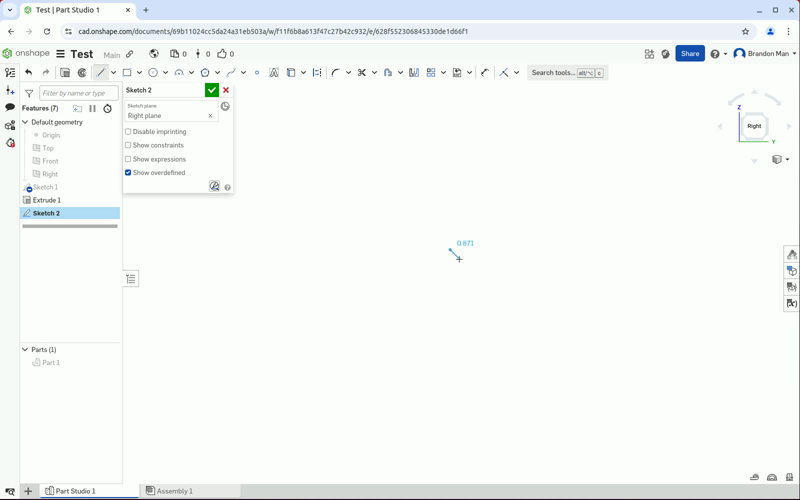
scroll(6)
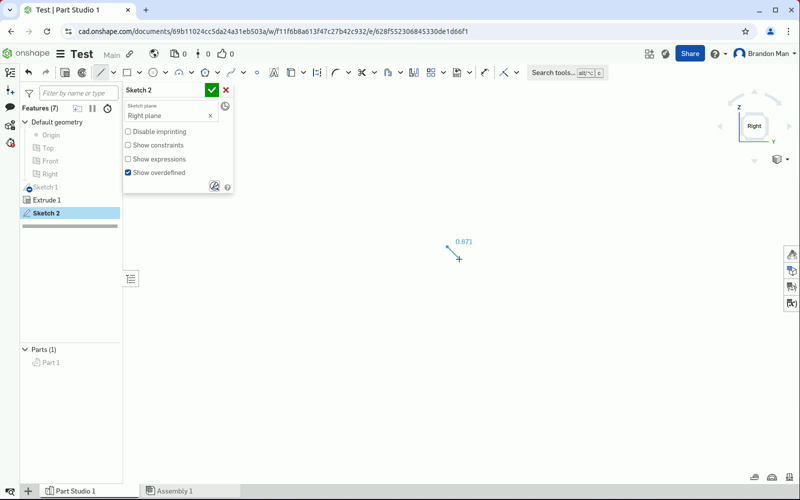
scroll(6)
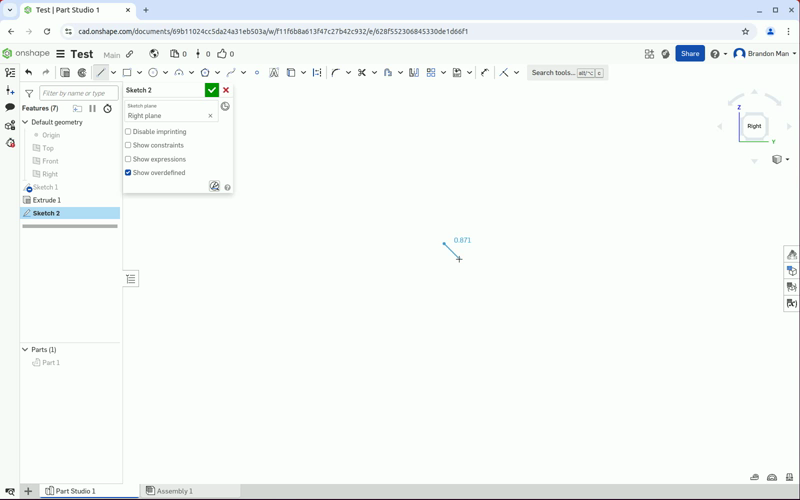
scroll(6)
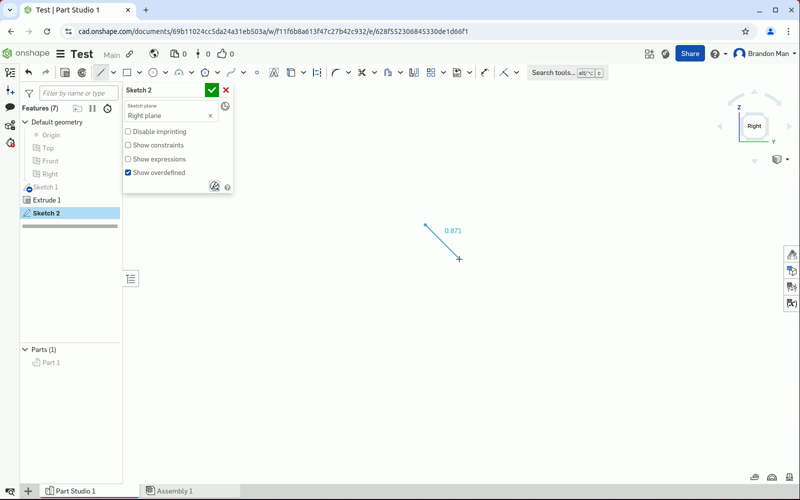
click(459, 258)
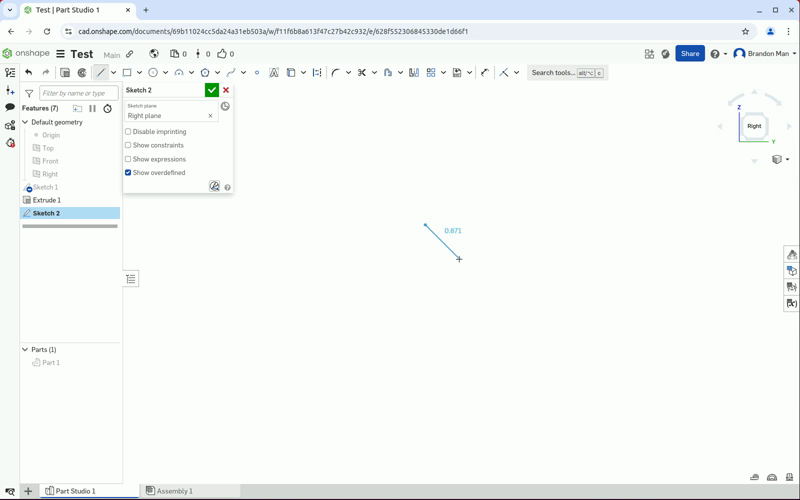
scroll(-6)
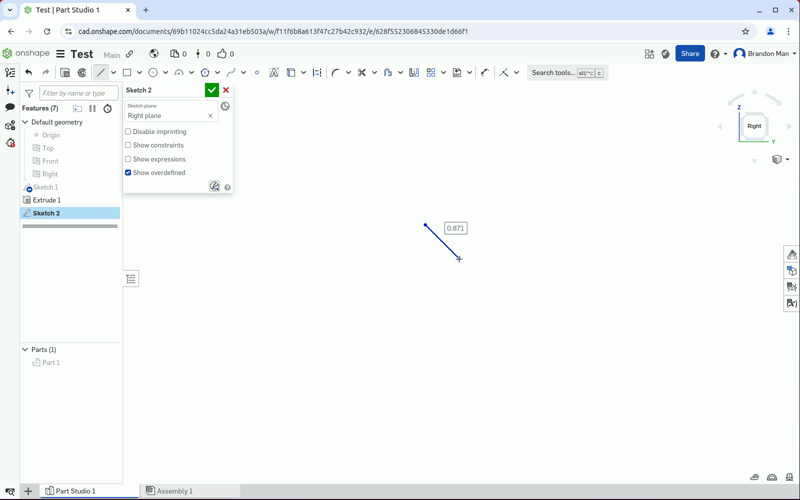
scroll(-6)
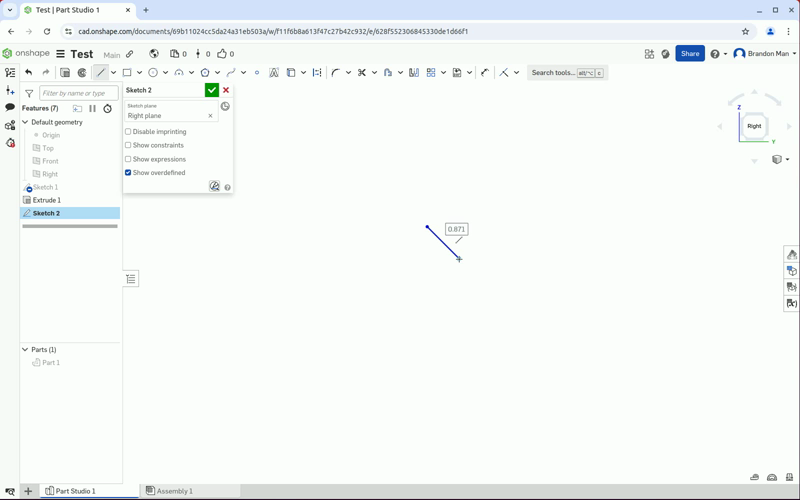
scroll(-6)
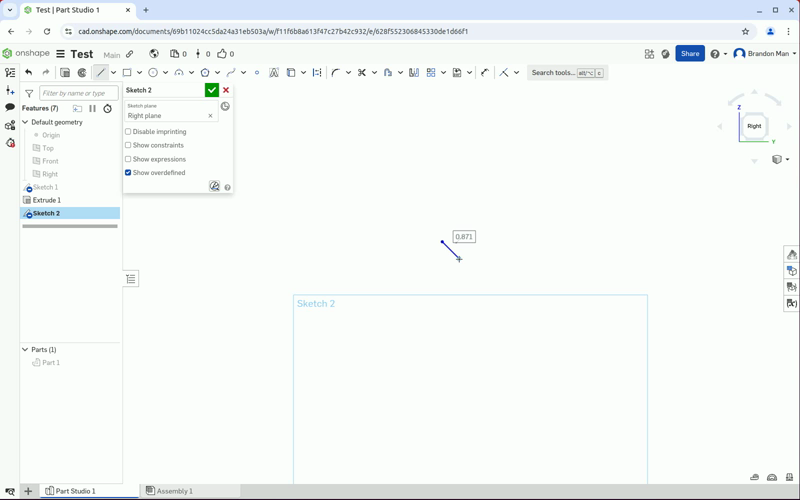
scroll(-6)
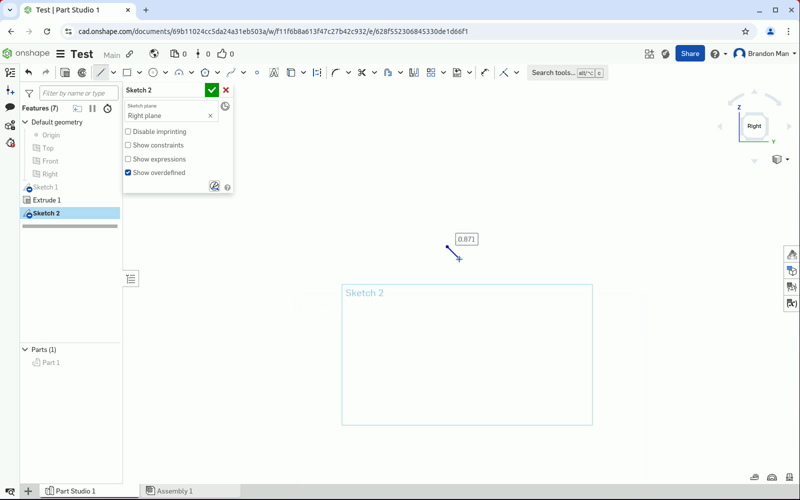
scroll(-6)
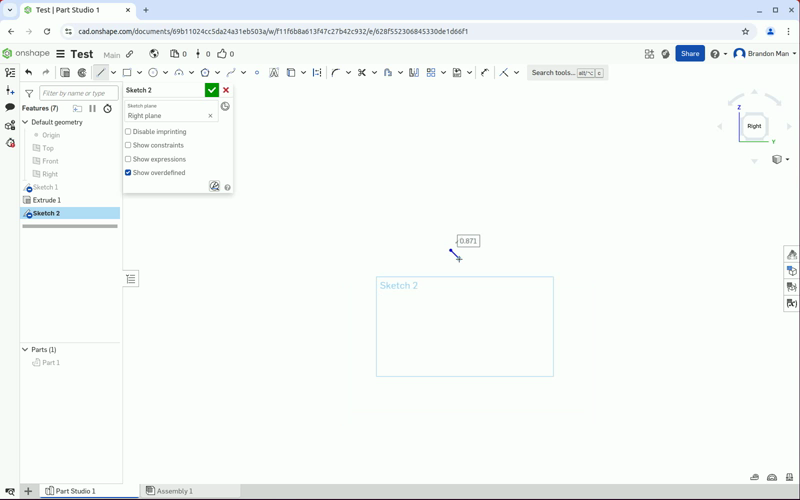
scroll(-6)
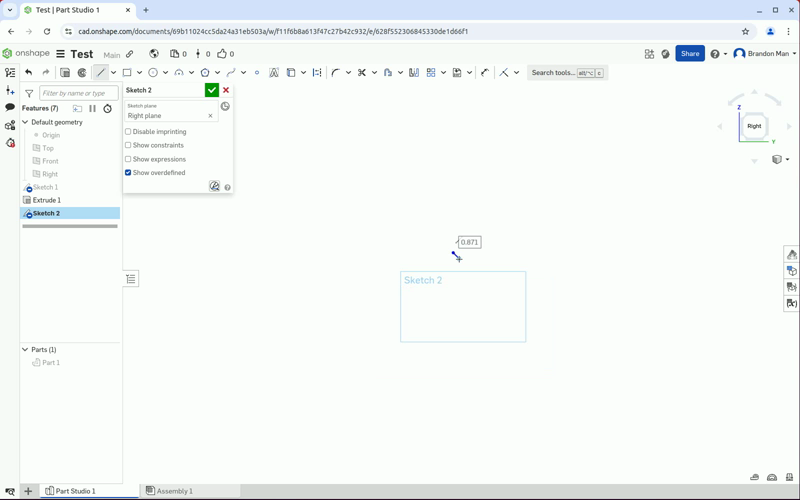
scroll(-6)
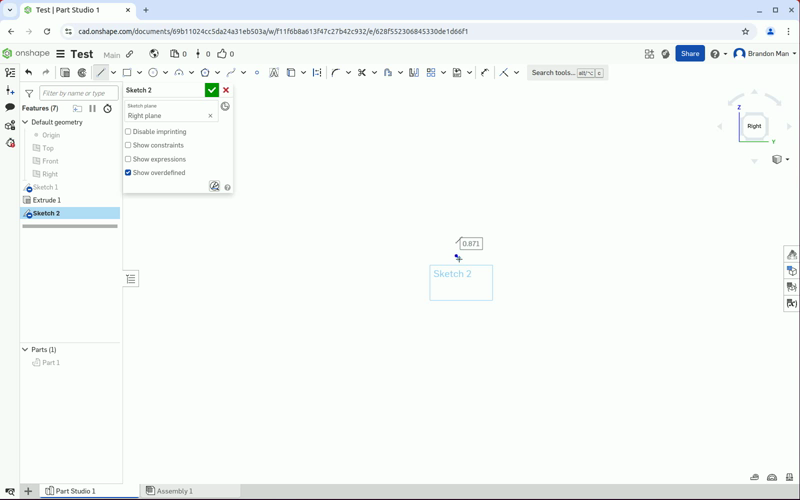
key_up(shift)
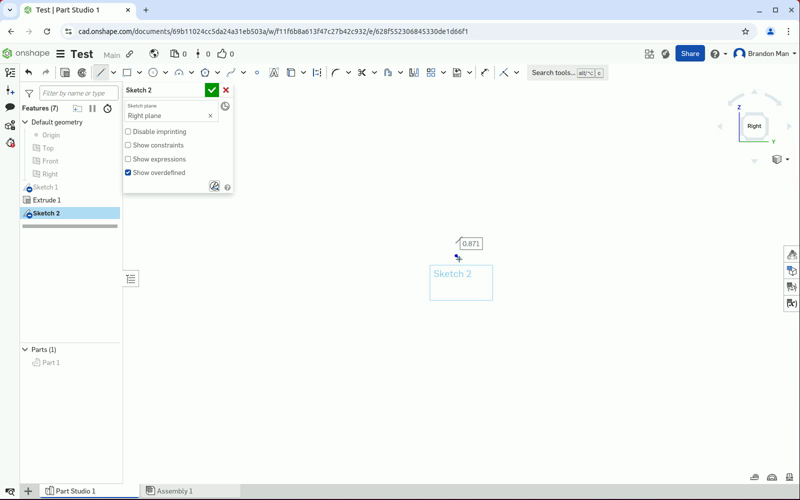
key_down(shift)
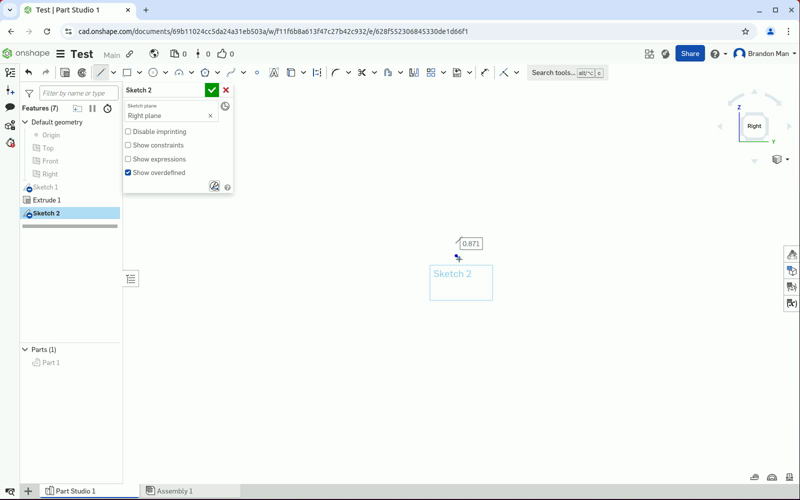
mouse_move(489, 258)
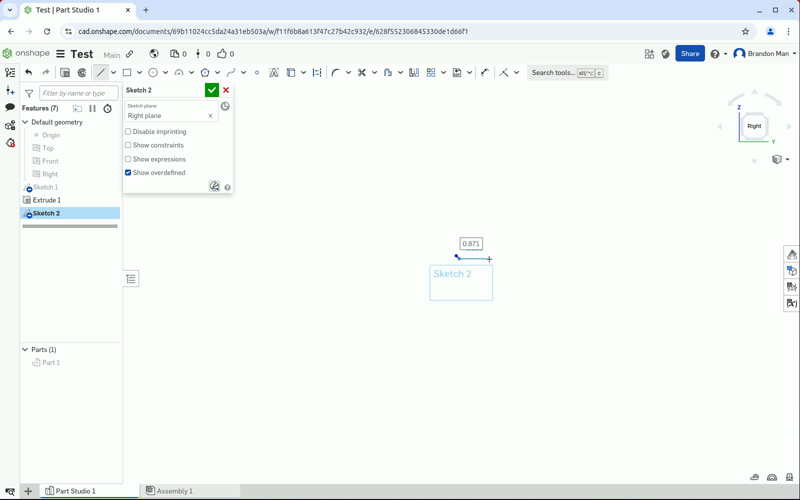
mouse_move(476, 237)
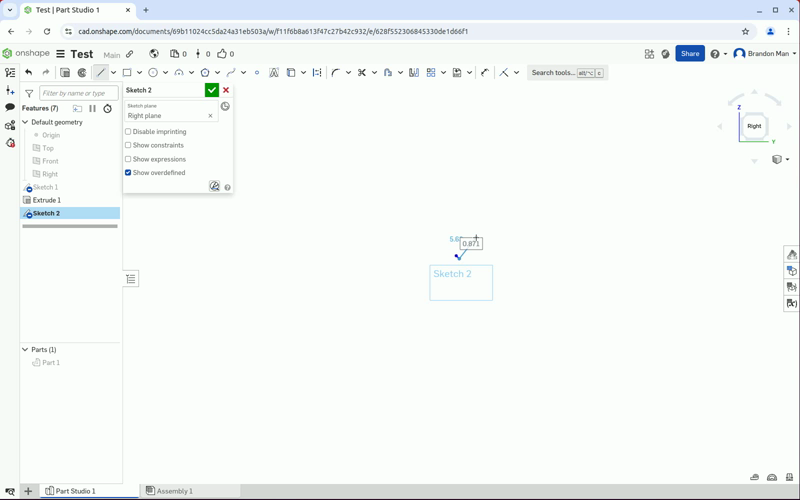
click(476, 237)
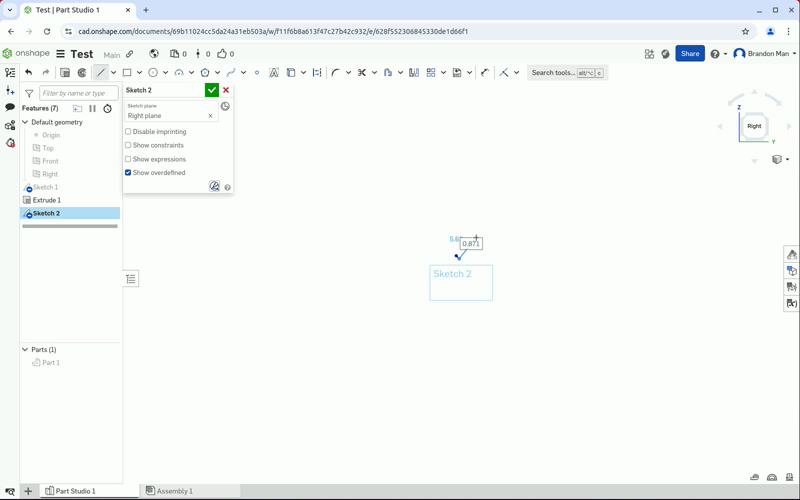
key_up(shift)
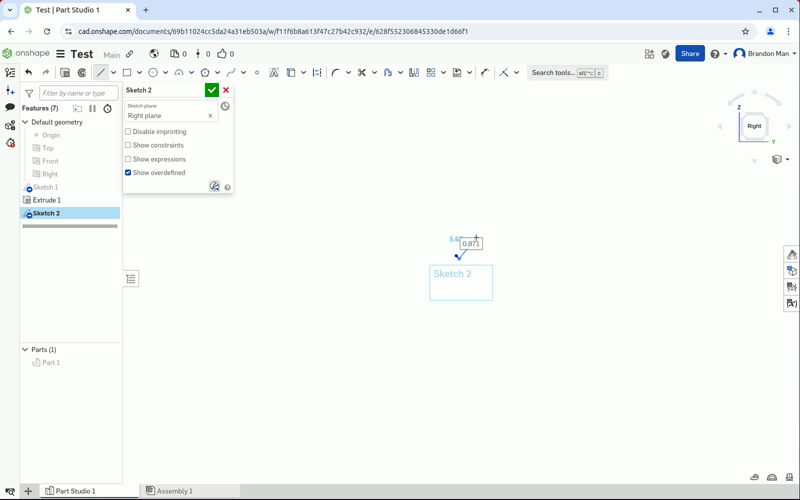
key_down(shift)
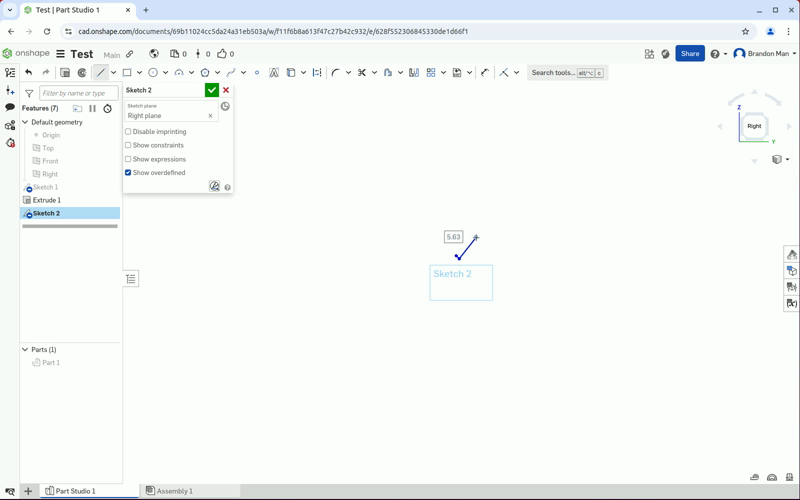
mouse_move(506, 237)
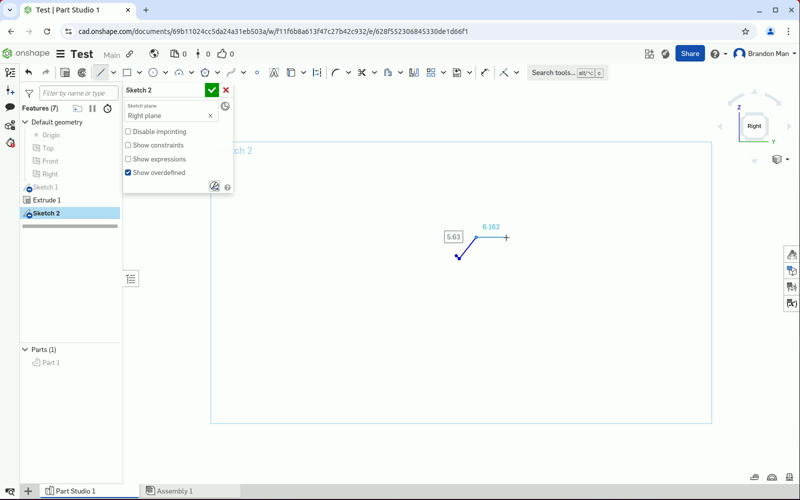
mouse_move(508, 237)
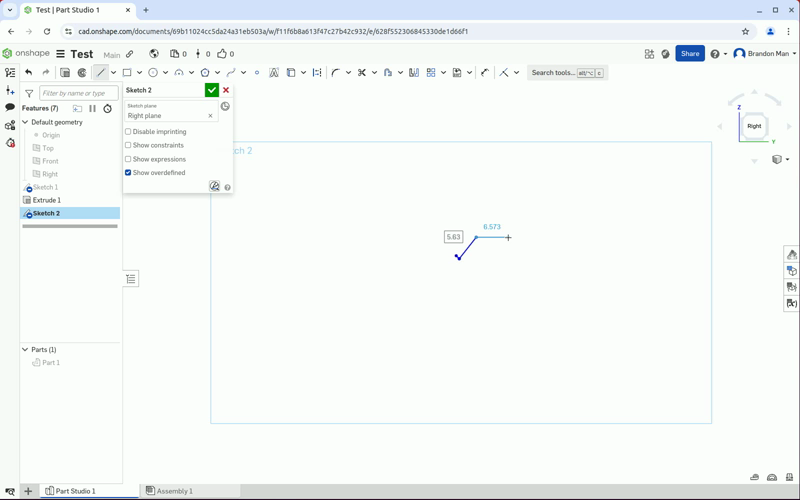
click(508, 237)
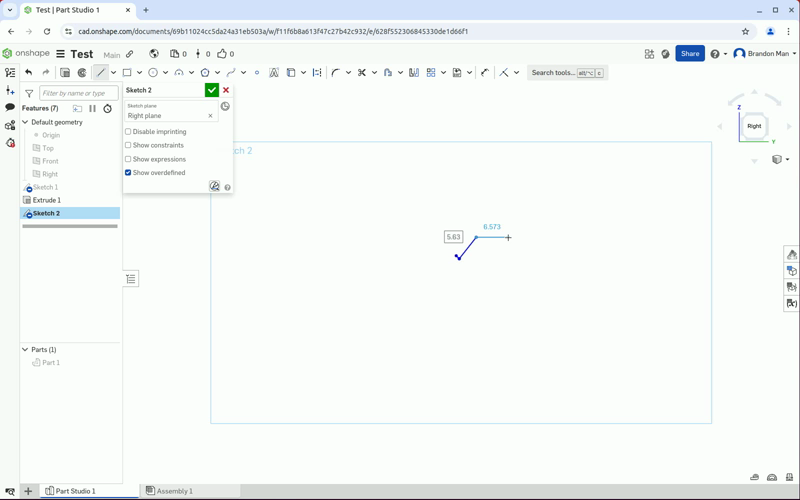
key_up(shift)
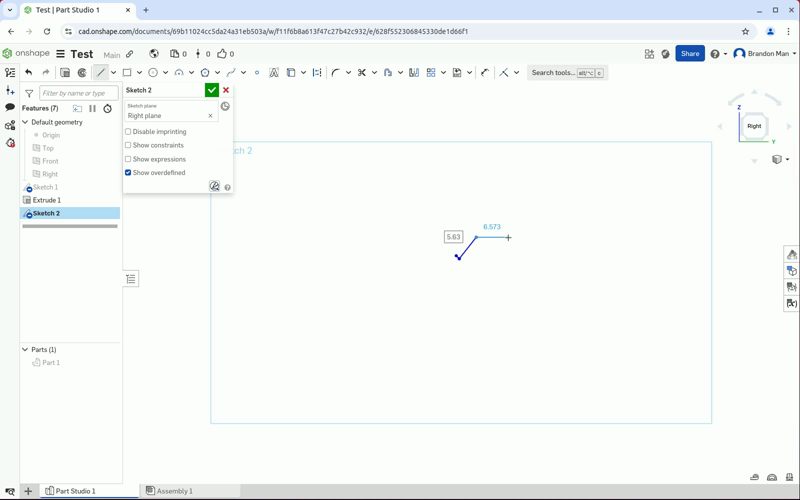
key_down(shift)
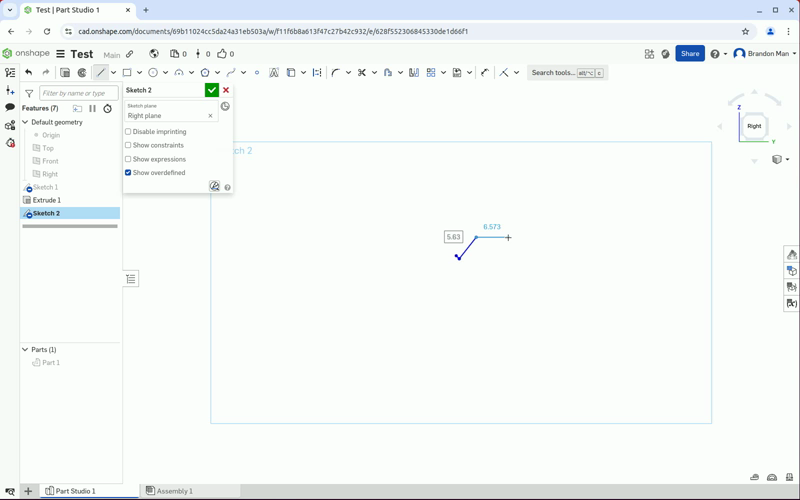
mouse_move(538, 237)
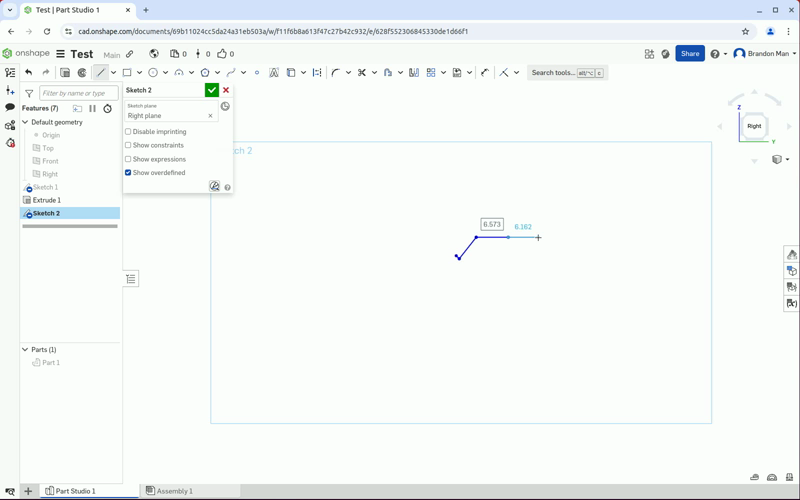
mouse_move(508, 234)
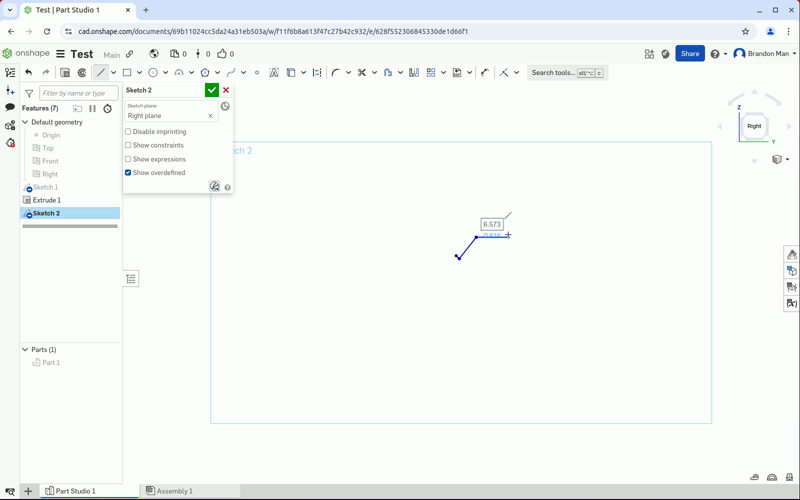
scroll(6)
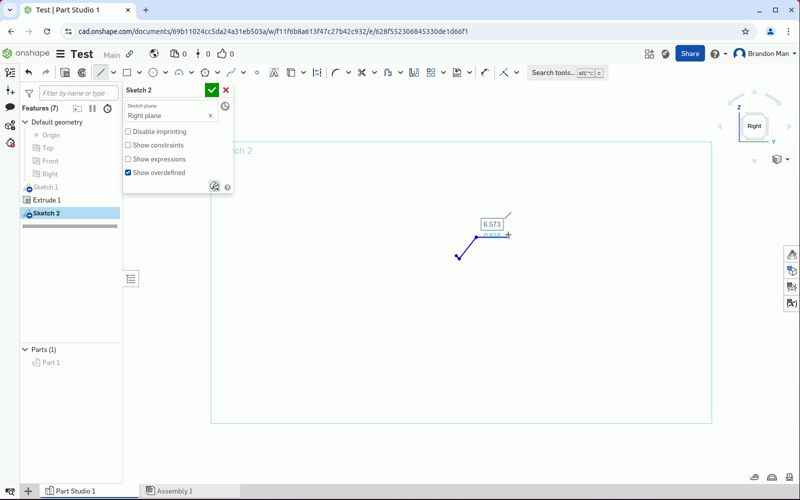
scroll(6)
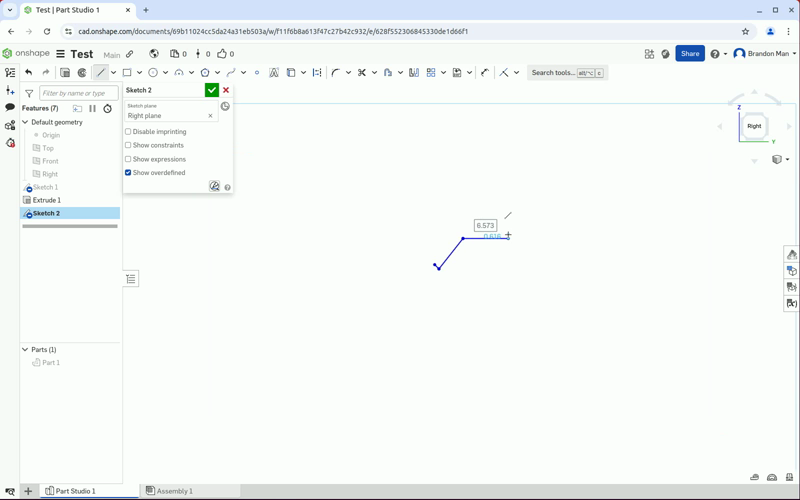
scroll(6)
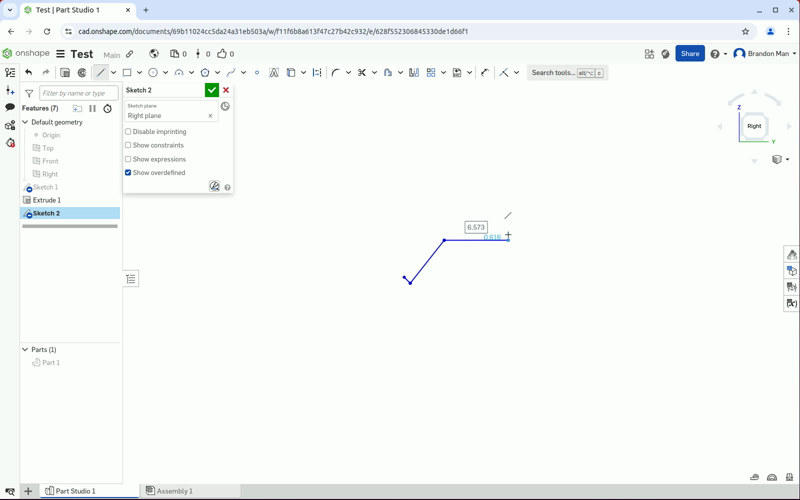
scroll(6)
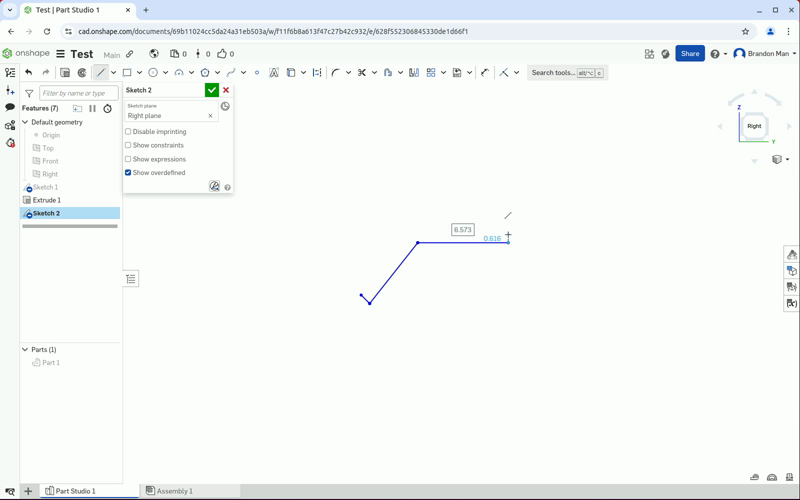
scroll(6)
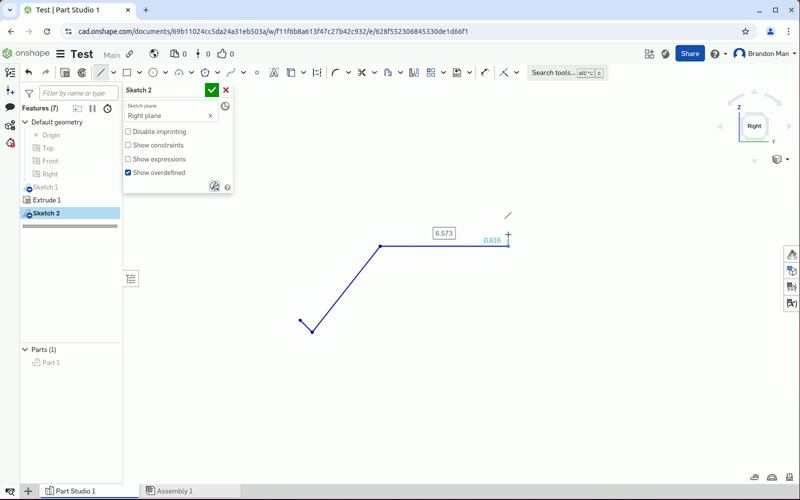
scroll(6)
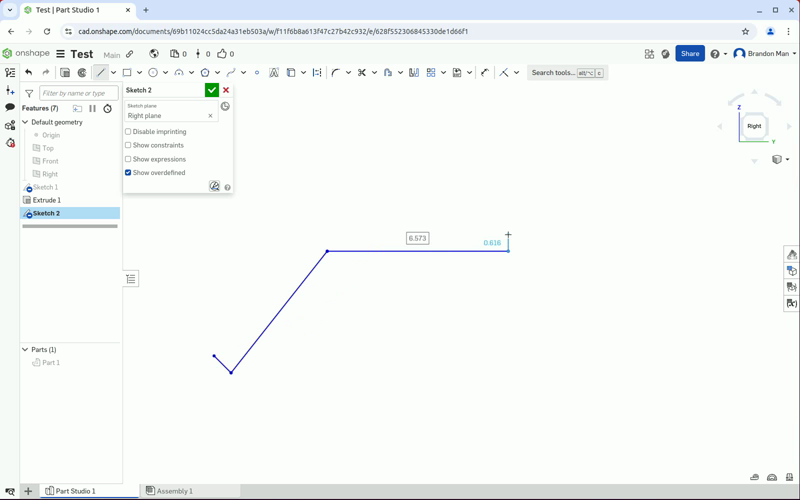
scroll(6)
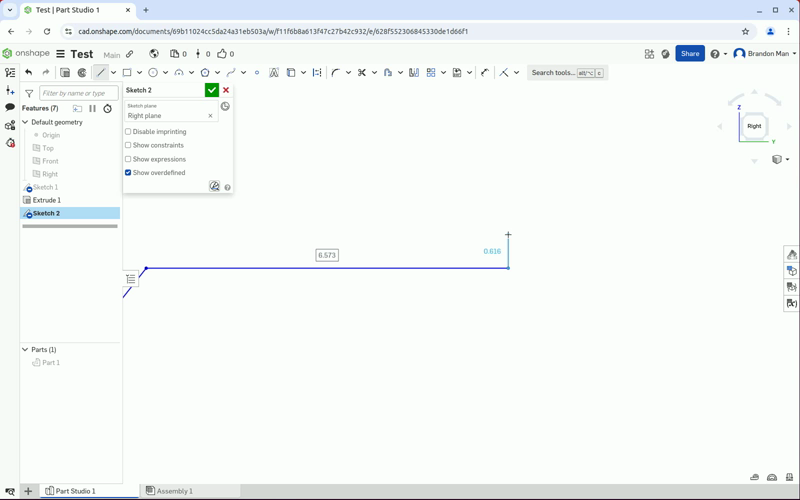
click(508, 234)
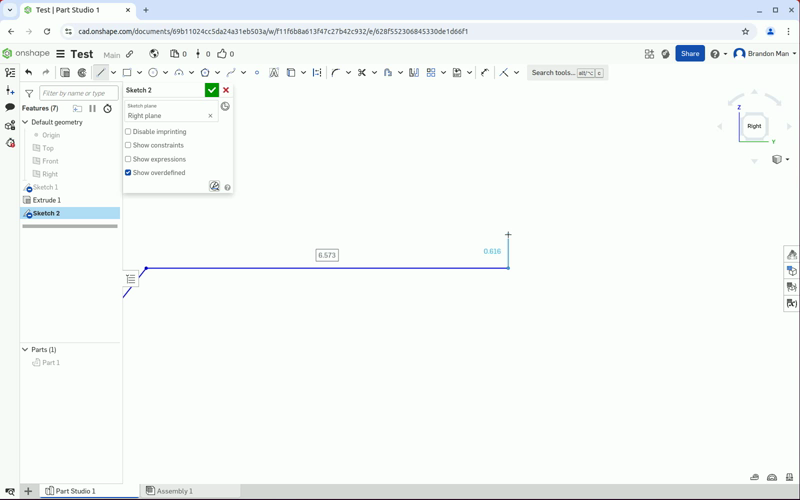
scroll(-6)
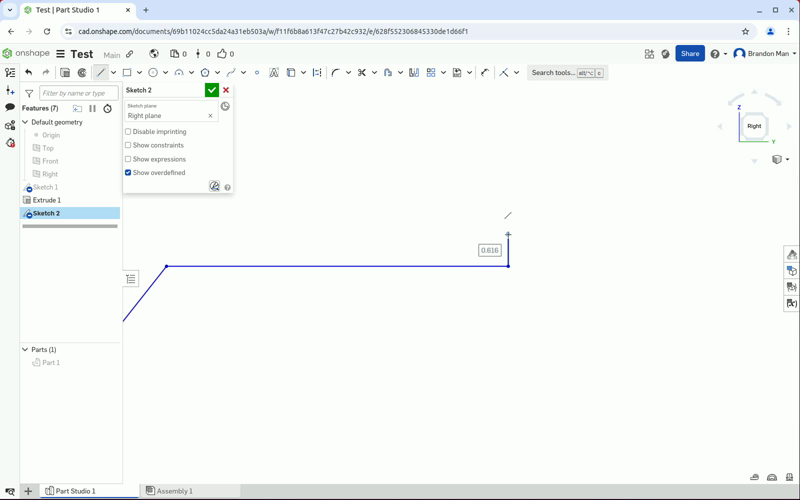
scroll(-6)
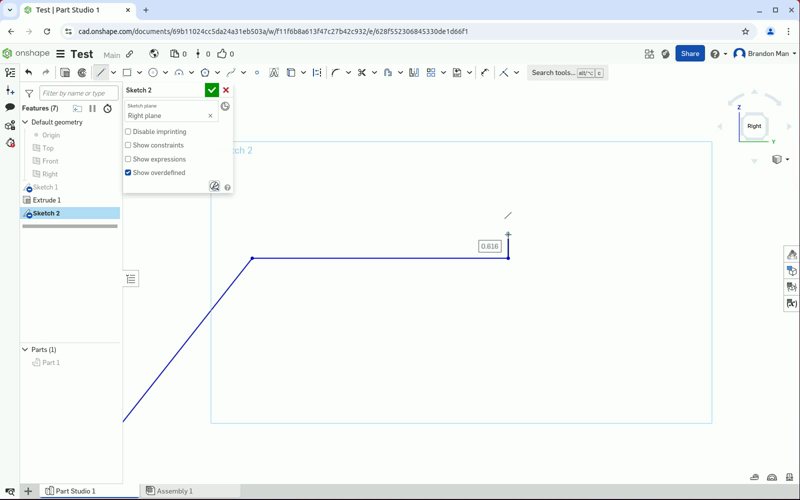
scroll(-6)
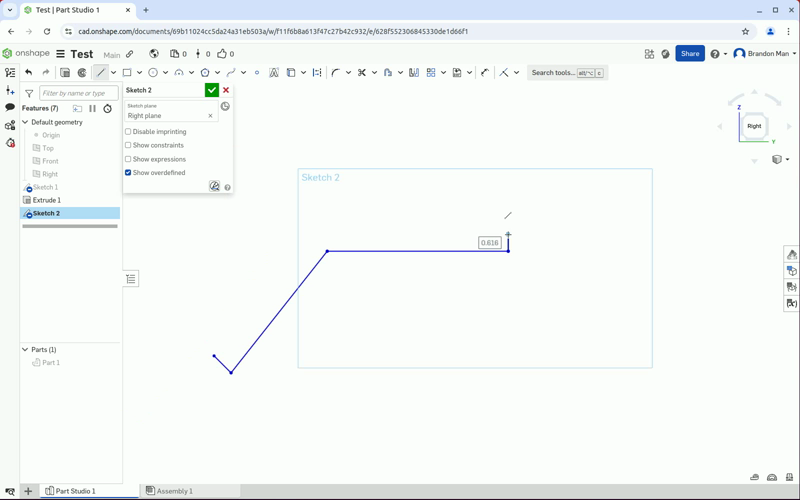
scroll(-6)
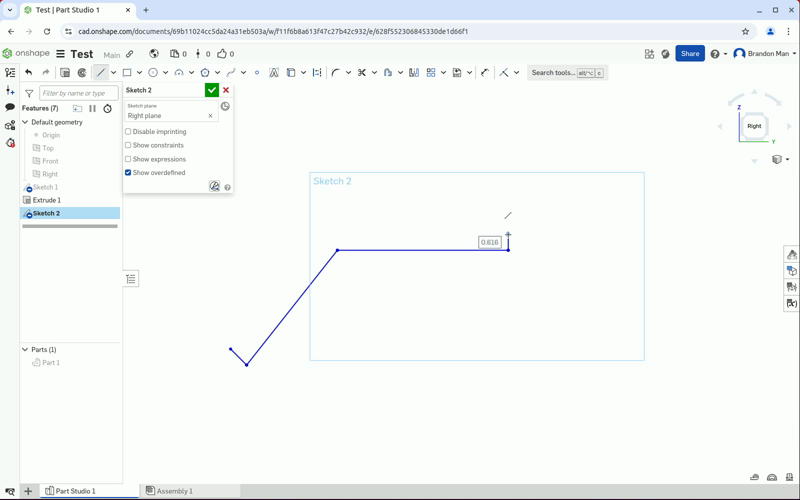
scroll(-6)
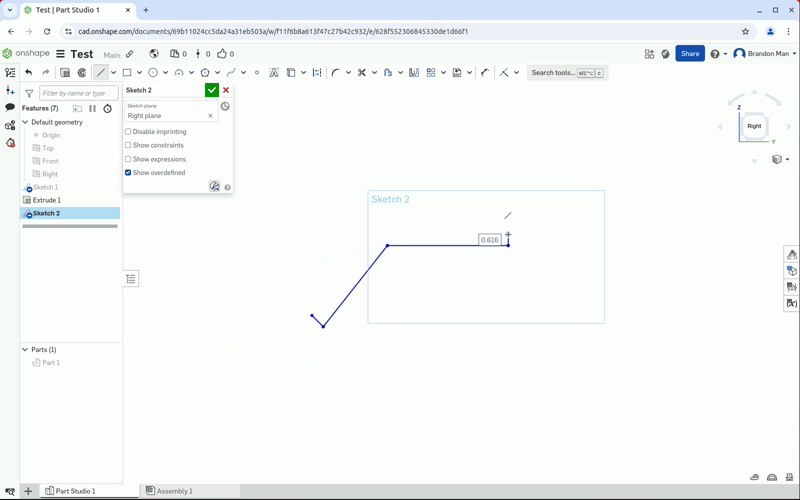
scroll(-6)
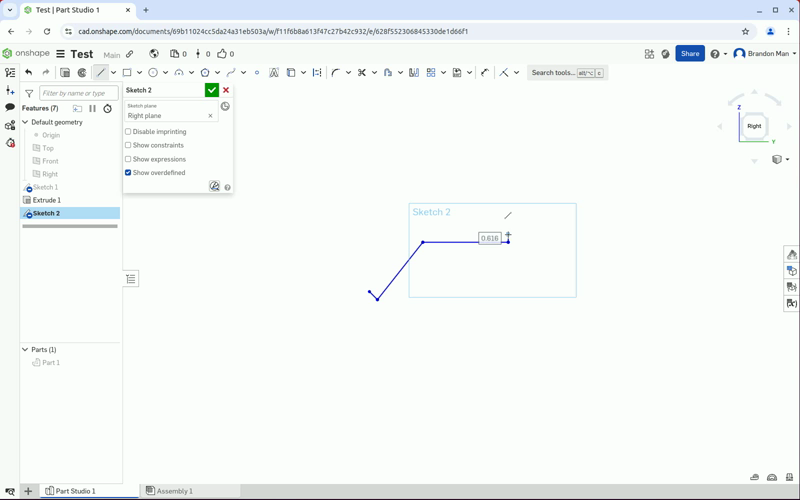
scroll(-6)
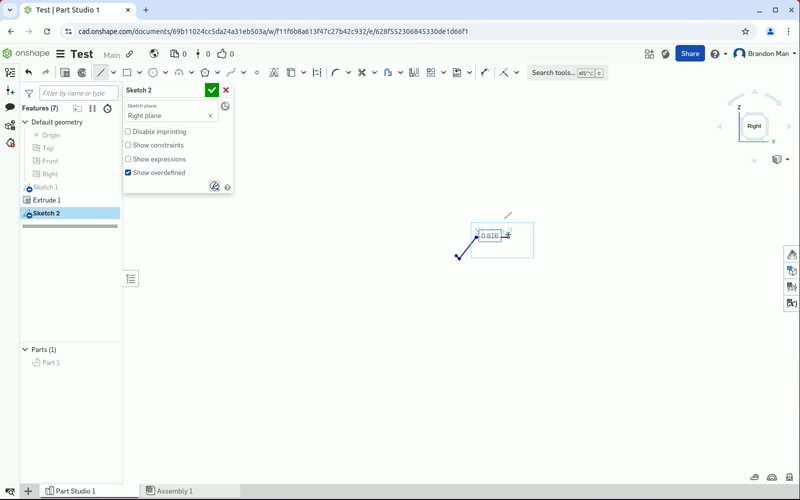
key_up(shift)
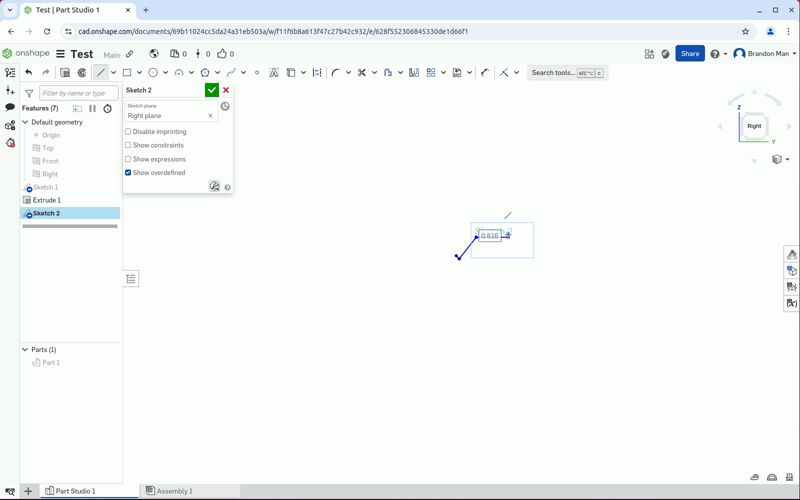
key_down(shift)
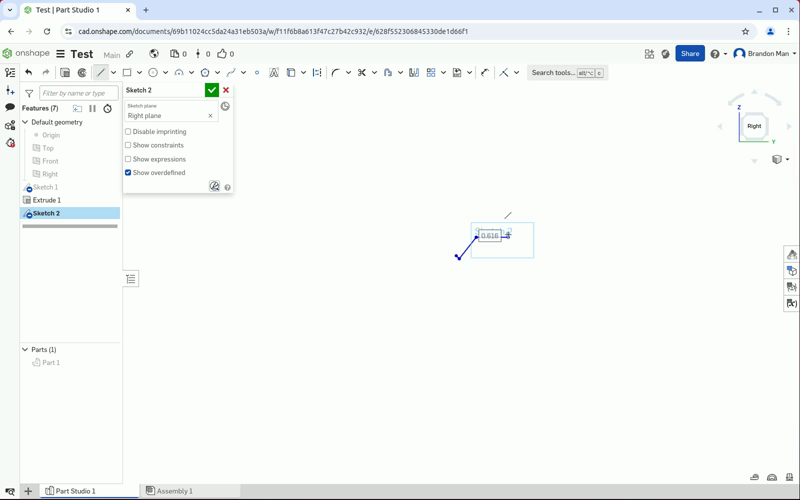
mouse_move(538, 234)
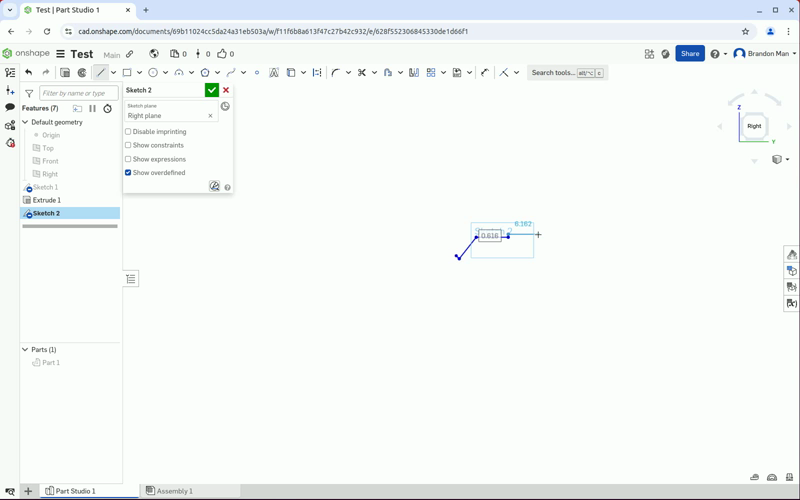
mouse_move(473, 234)
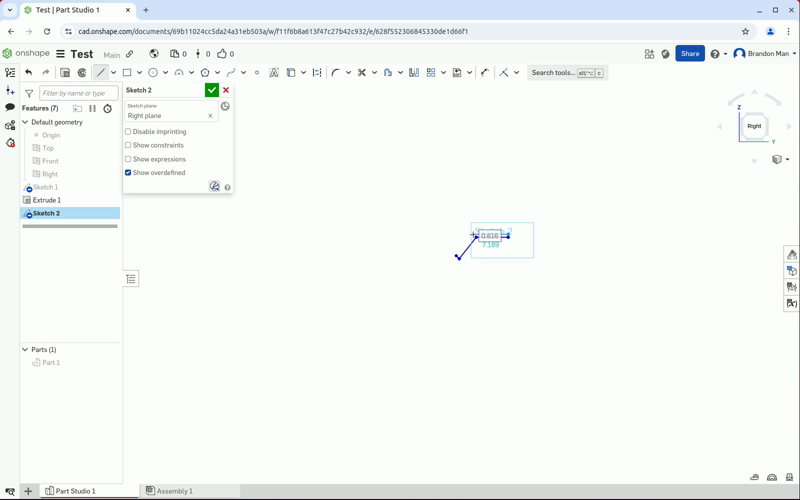
click(473, 234)
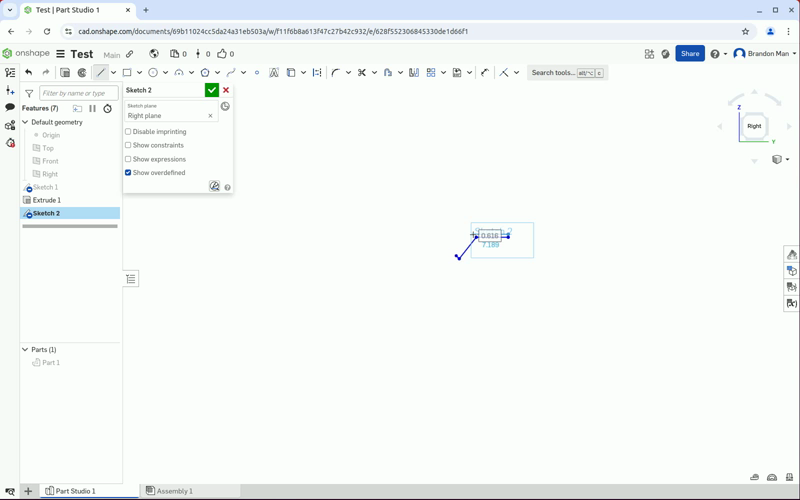
key_up(shift)
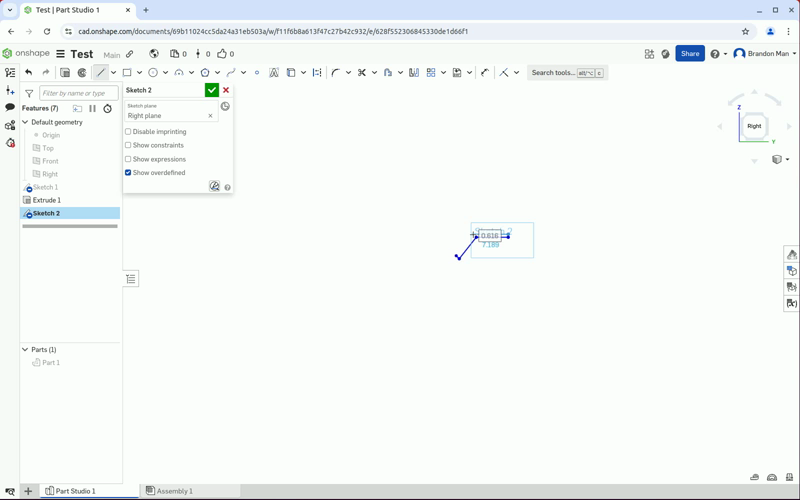
mouse_move(503, 234)
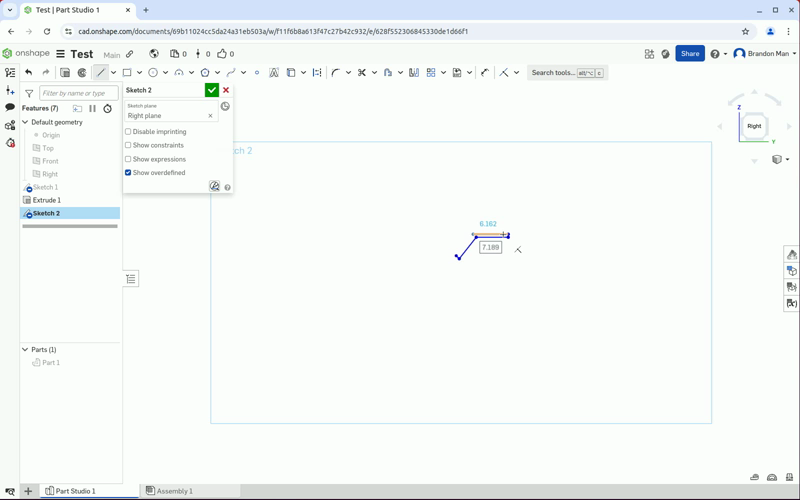
key_down(shift)
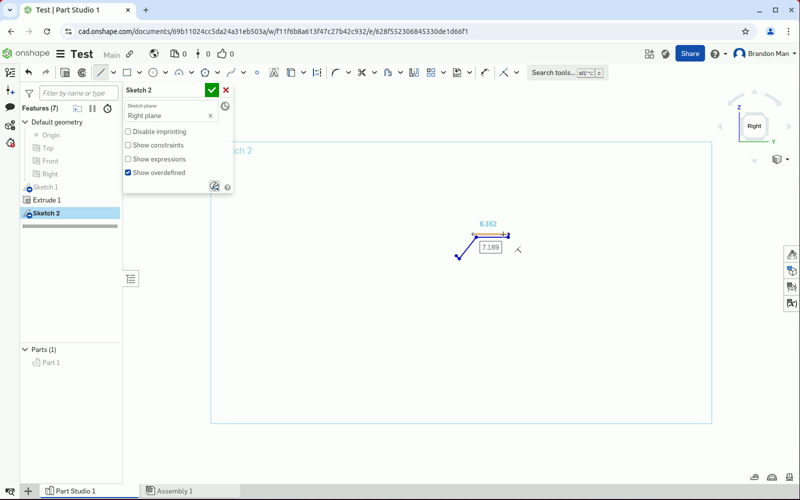
mouse_move(456, 255)
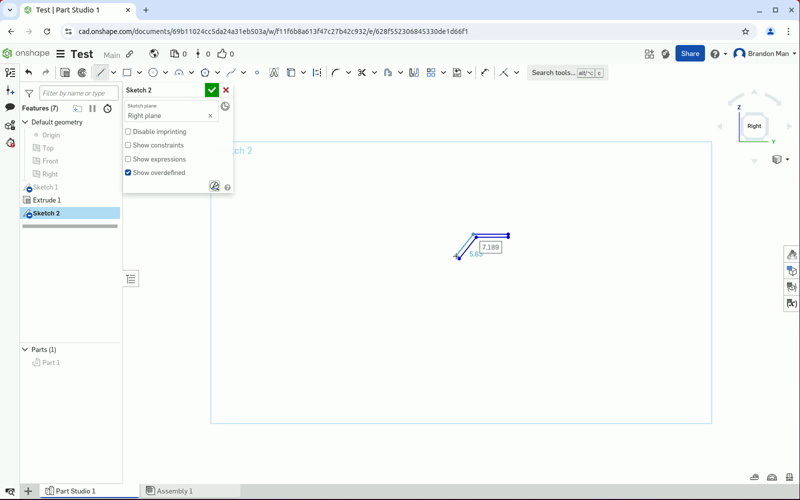
scroll(6)
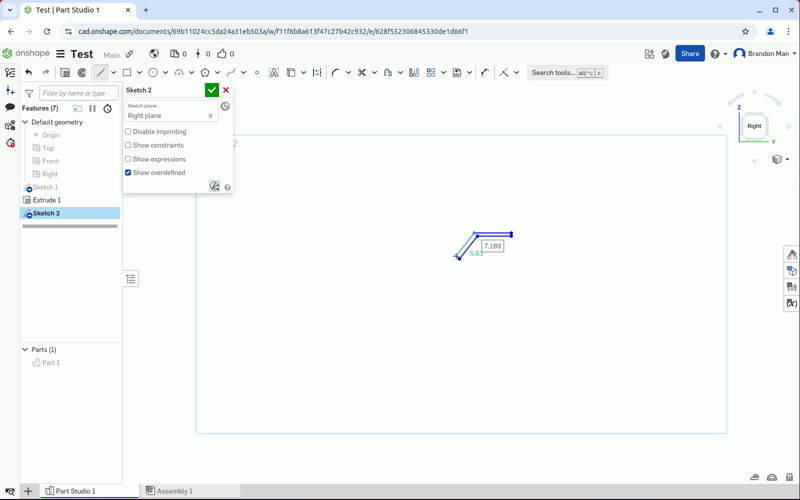
scroll(6)
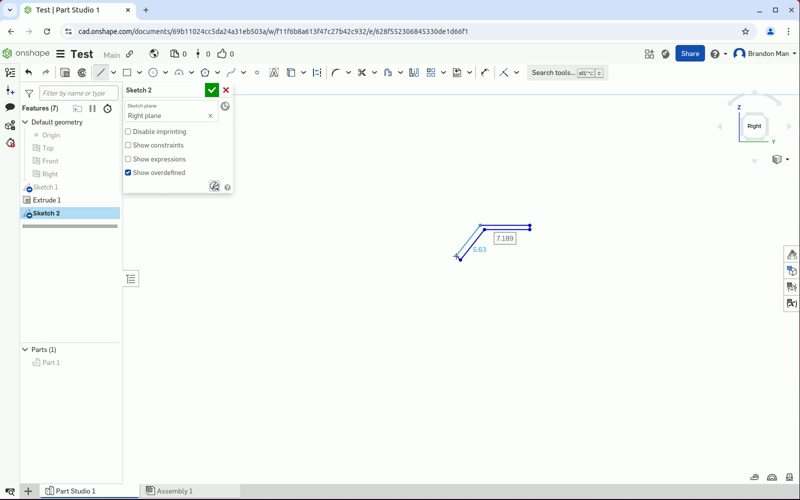
scroll(6)
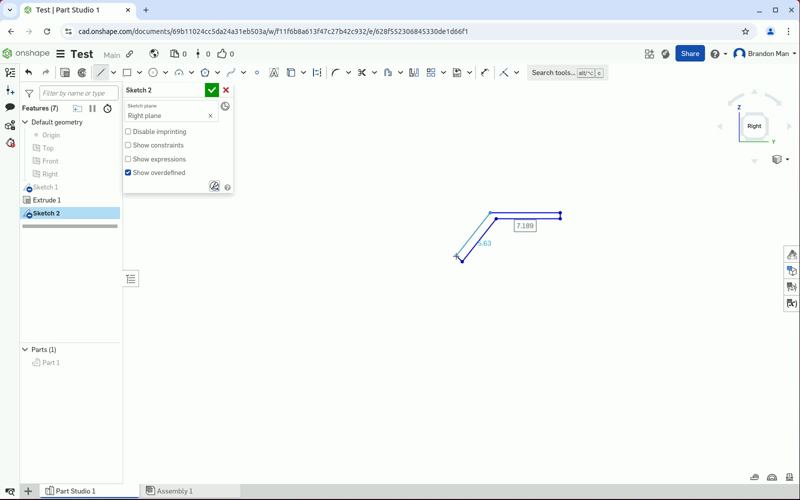
scroll(6)
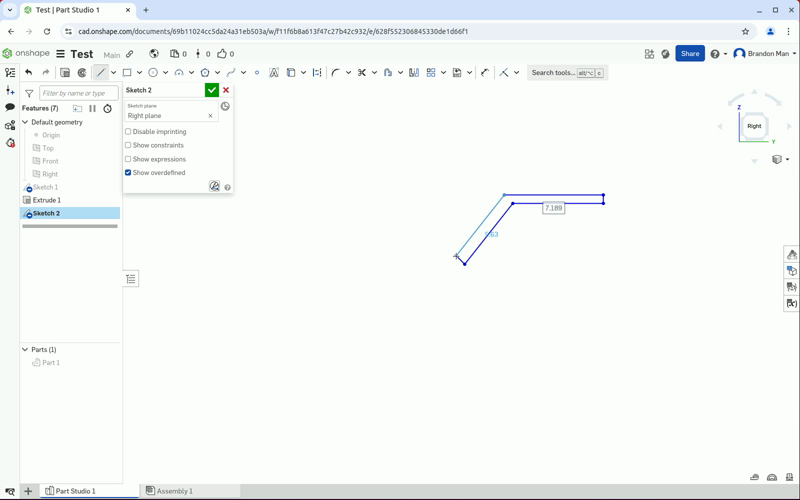
scroll(6)
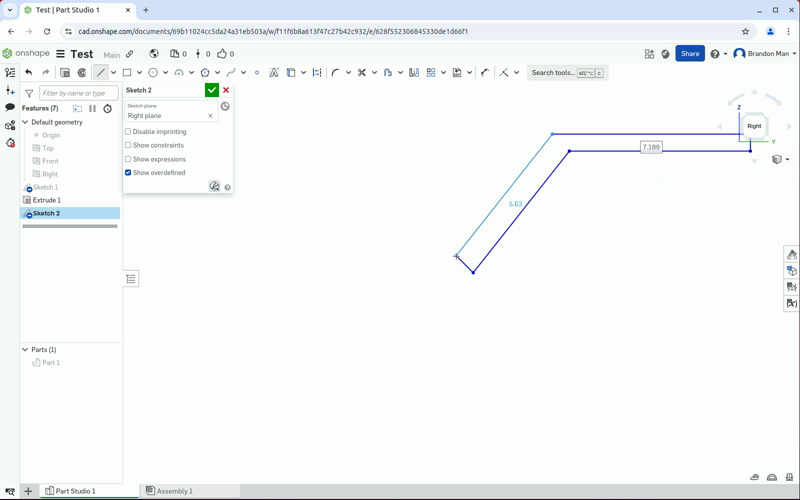
scroll(6)
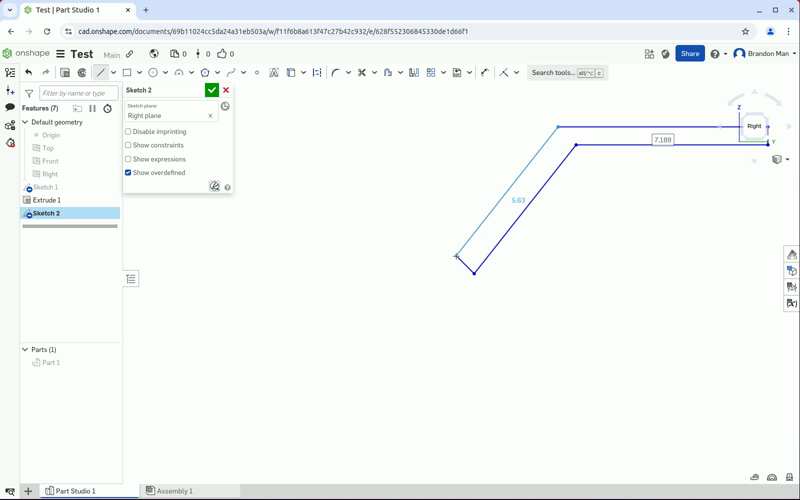
scroll(6)
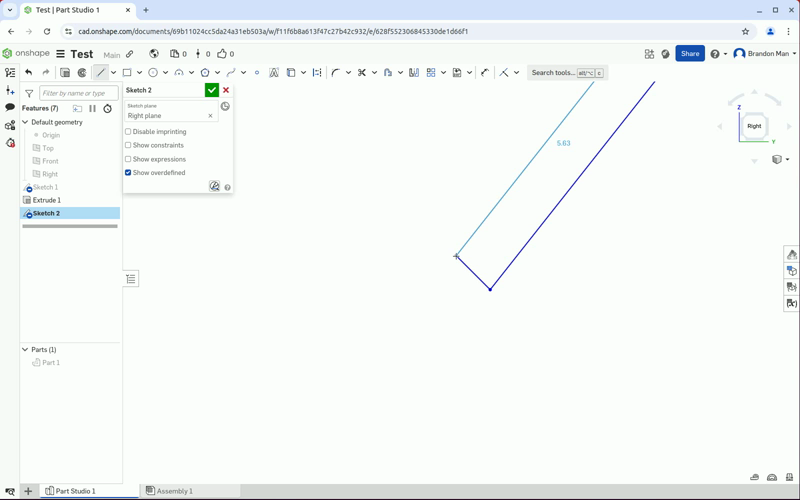
key_up(shift)
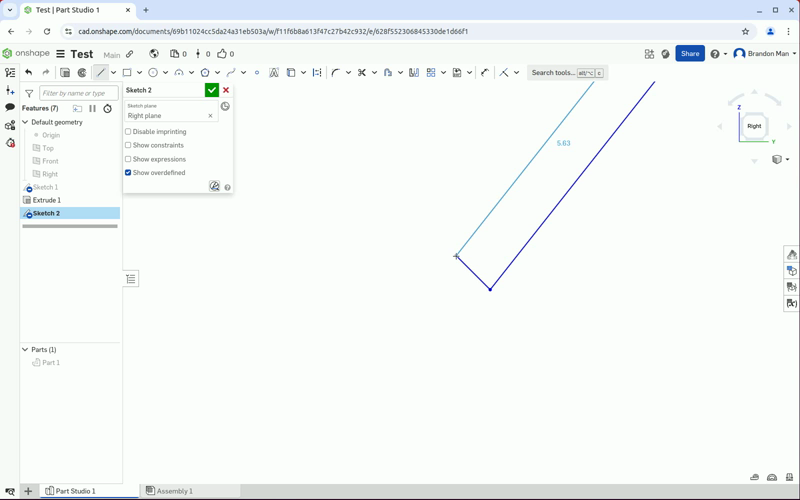
click(456, 255)
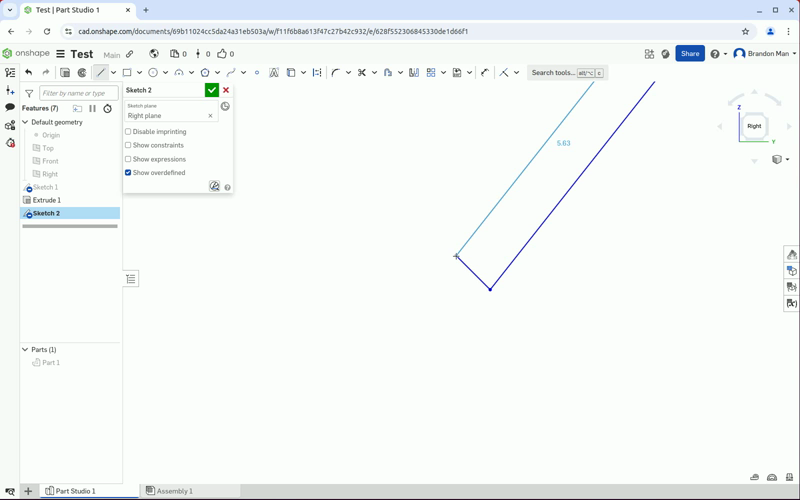
scroll(-6)
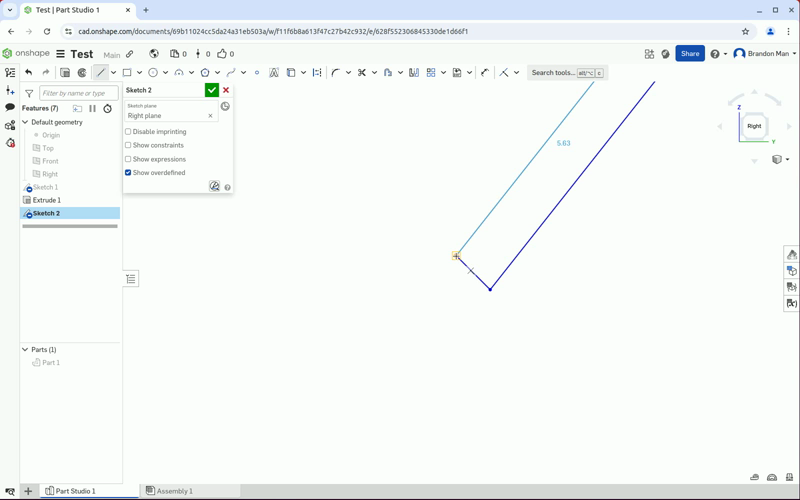
scroll(-6)
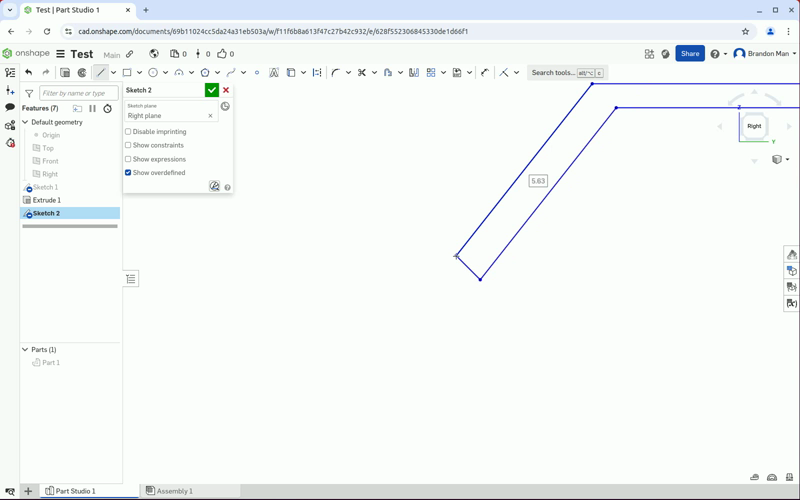
scroll(-6)
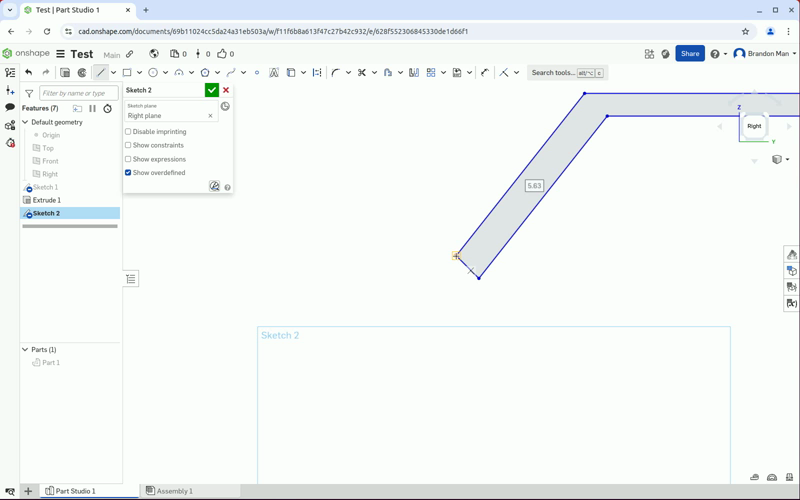
scroll(-6)
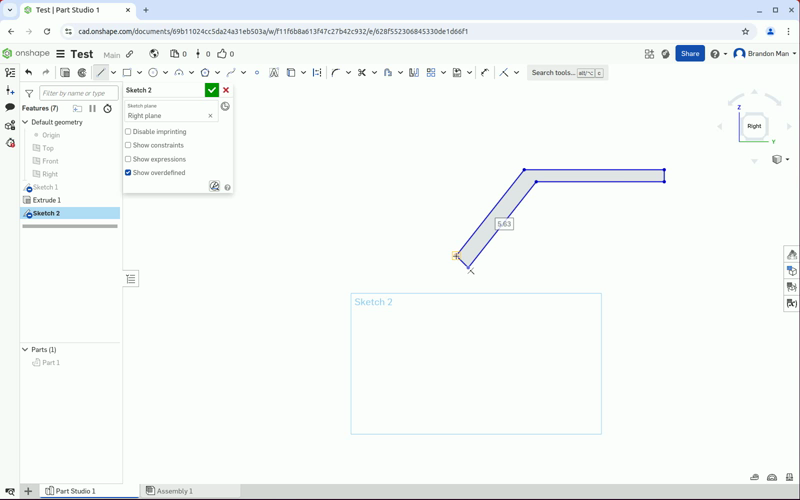
scroll(-6)
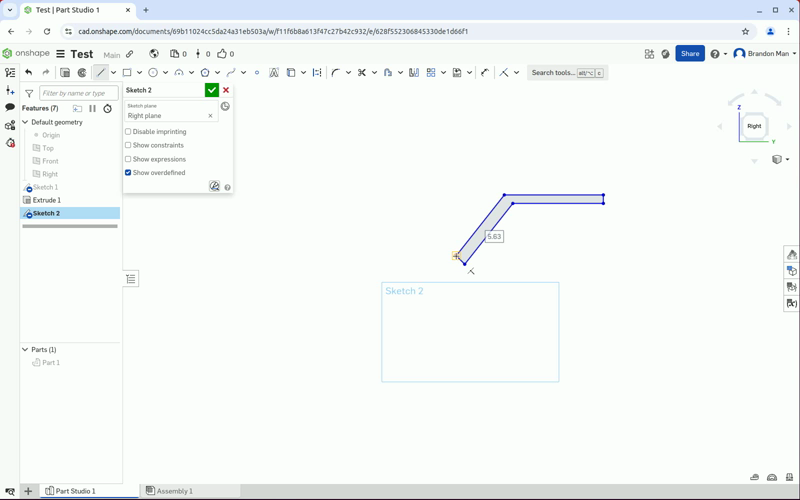
scroll(-6)
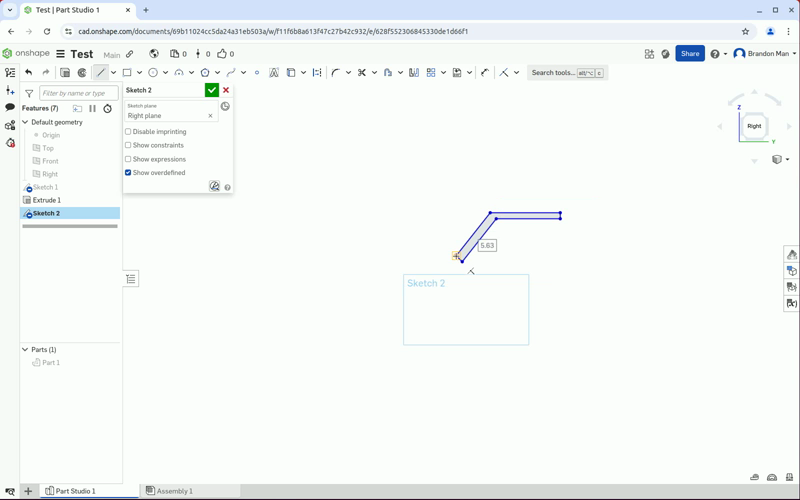
scroll(-6)
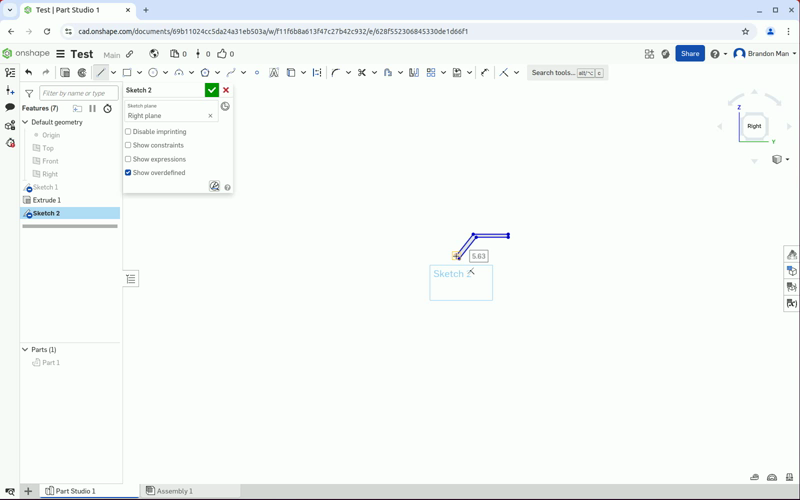
key(esc)
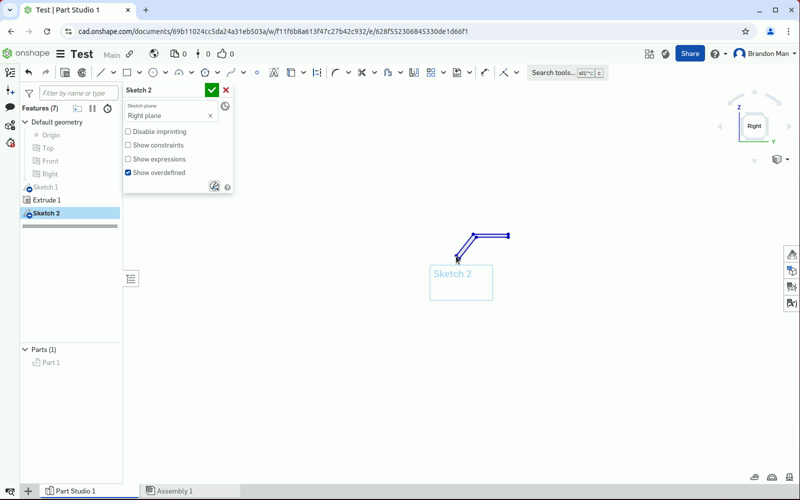
mouse_move(472, 235)
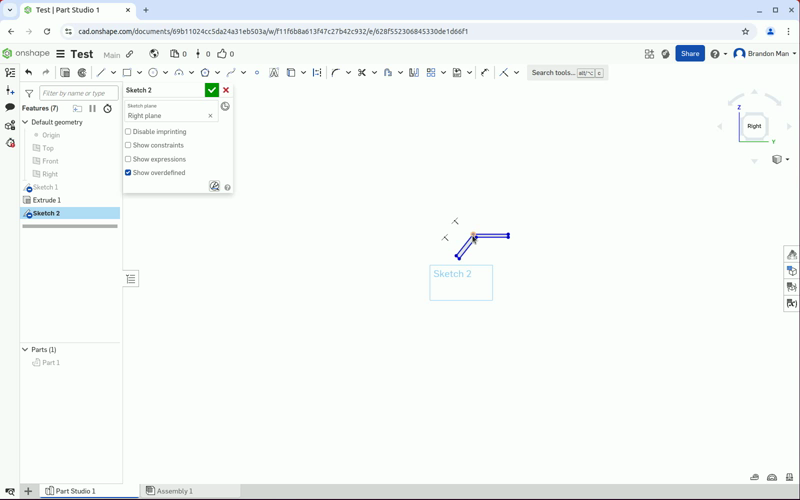
scroll(6)
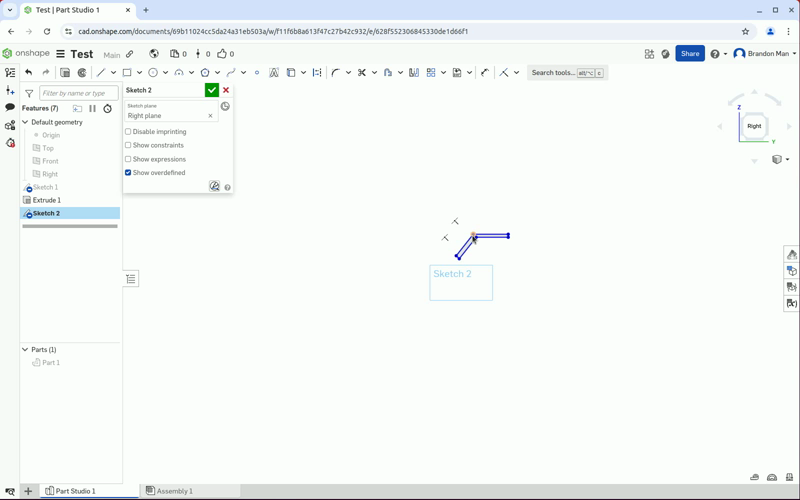
scroll(6)
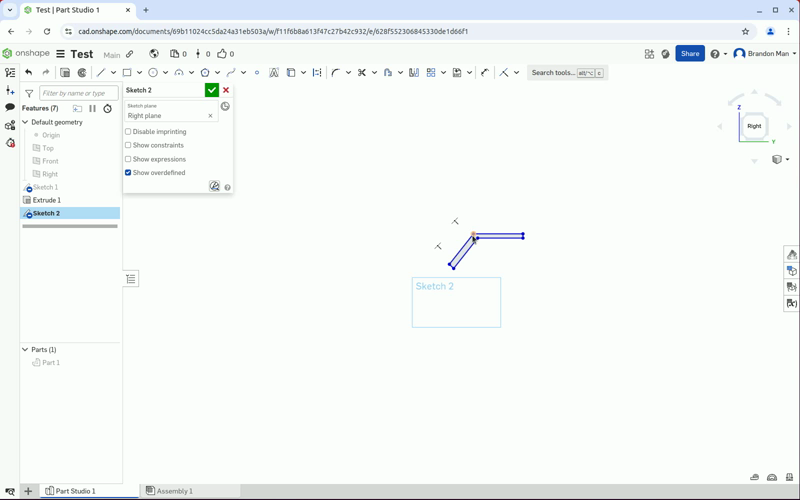
scroll(6)
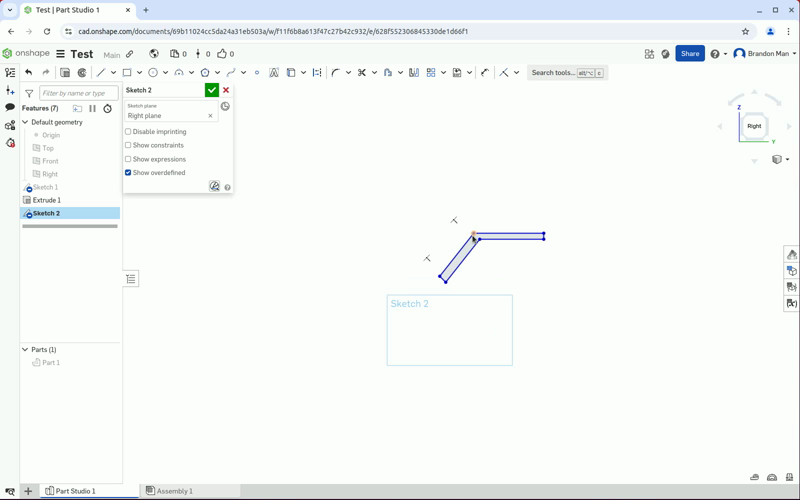
scroll(6)
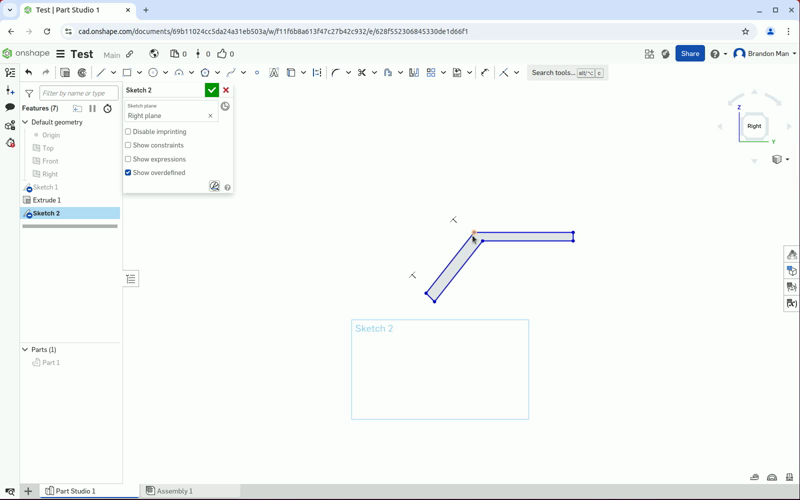
scroll(6)
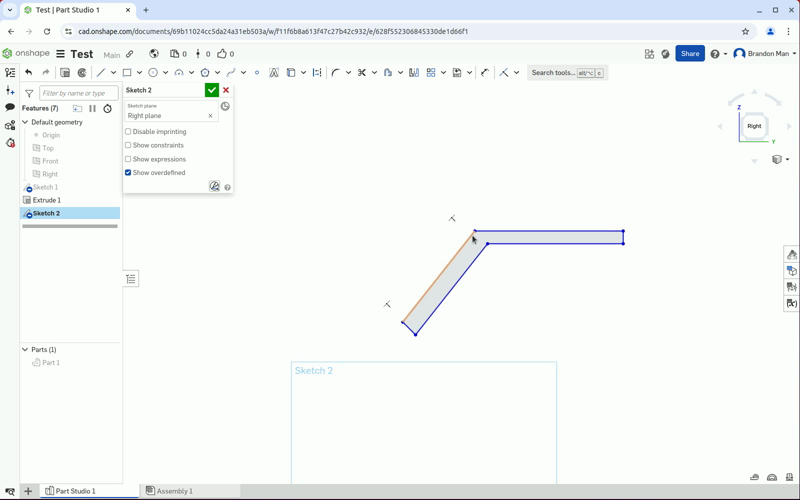
scroll(6)
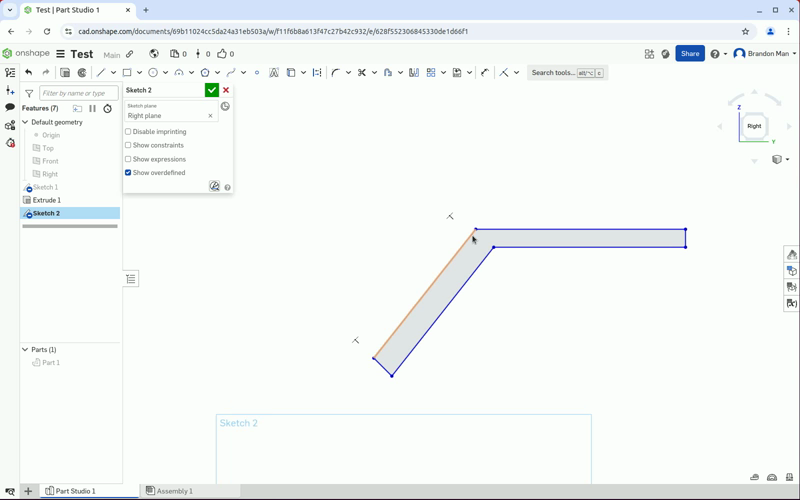
scroll(6)
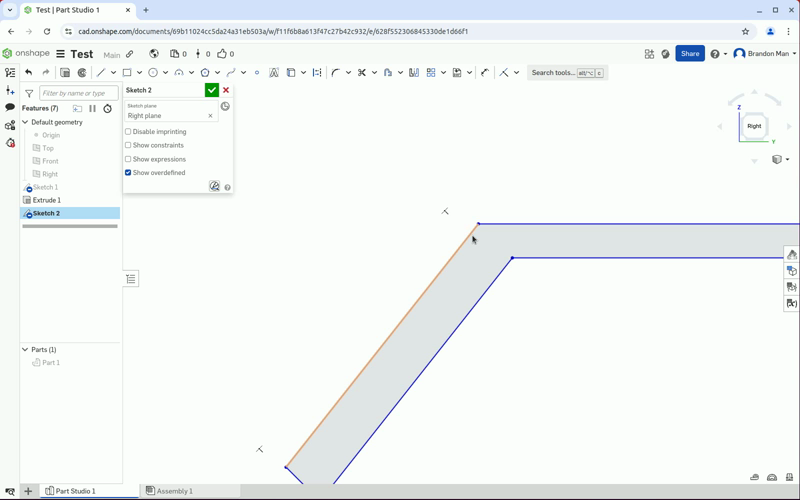
click(472, 235)
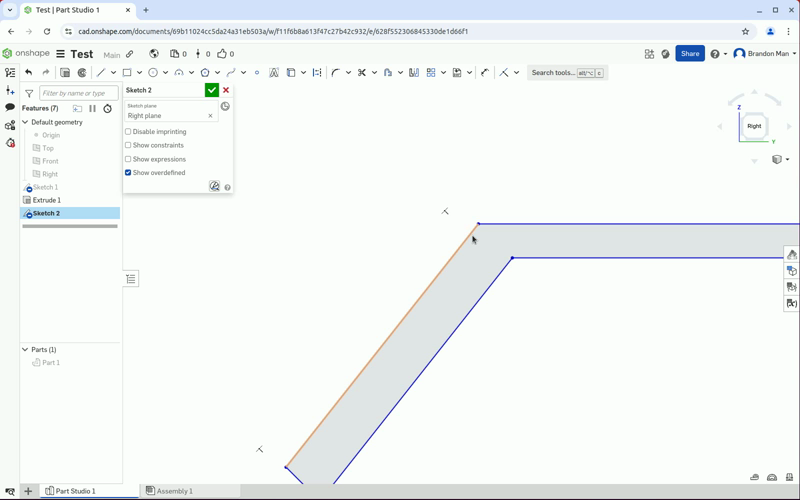
scroll(-6)
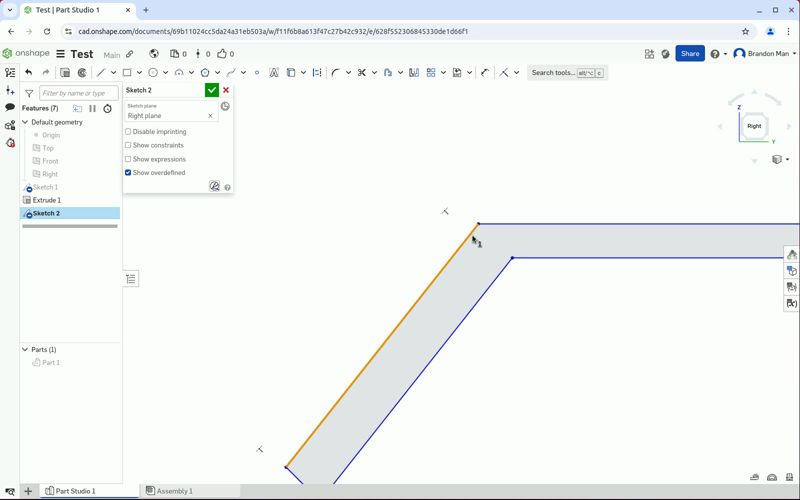
scroll(-6)
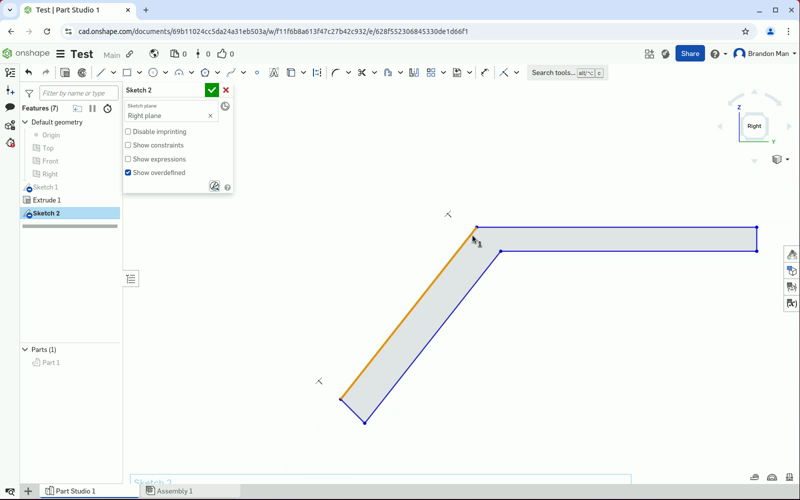
scroll(-6)
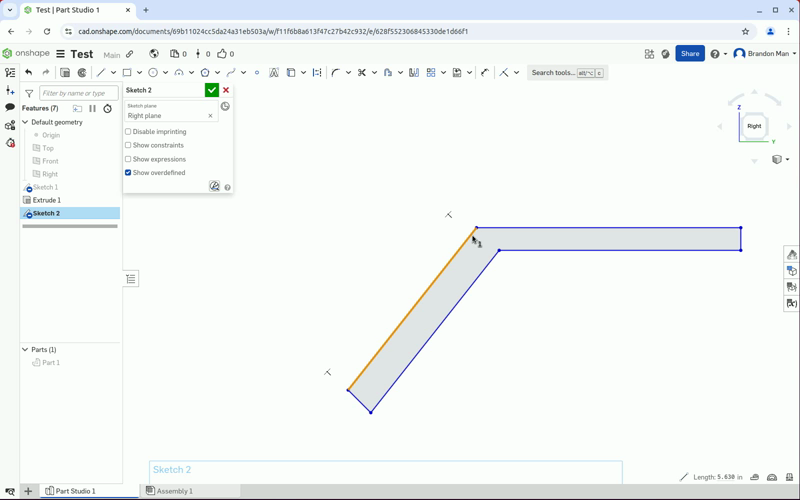
scroll(-6)
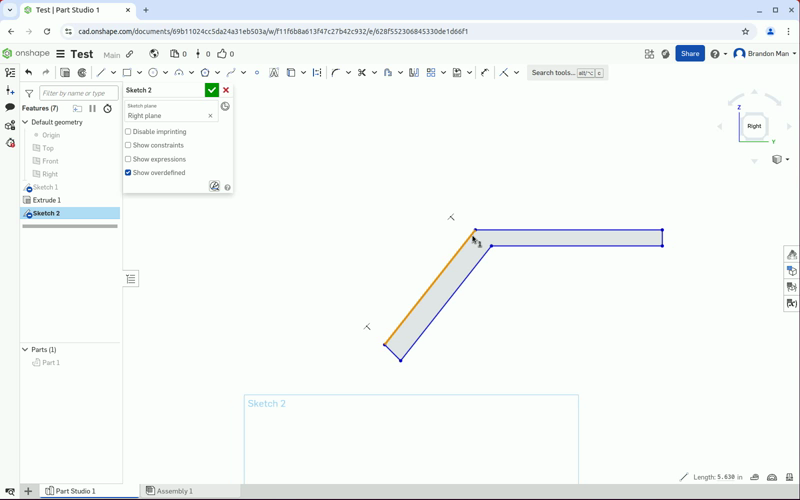
scroll(-6)
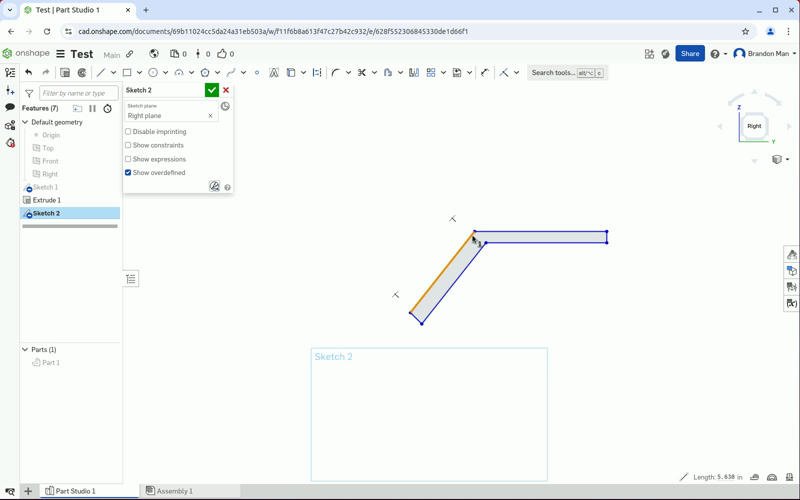
scroll(-6)
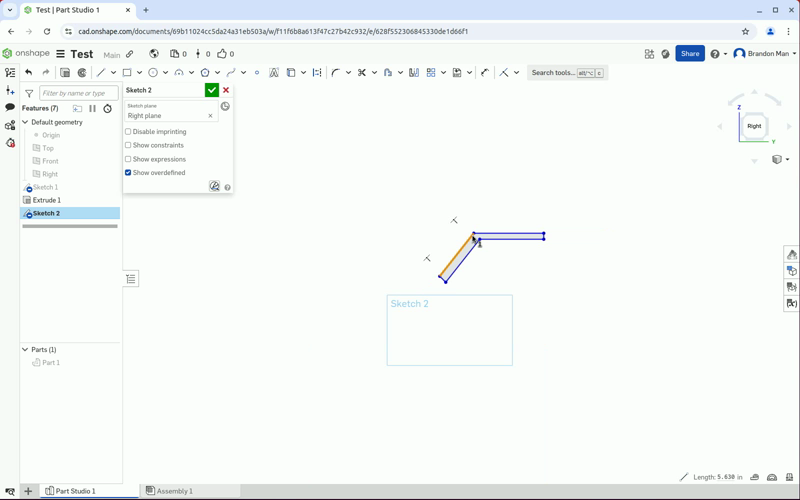
scroll(-6)
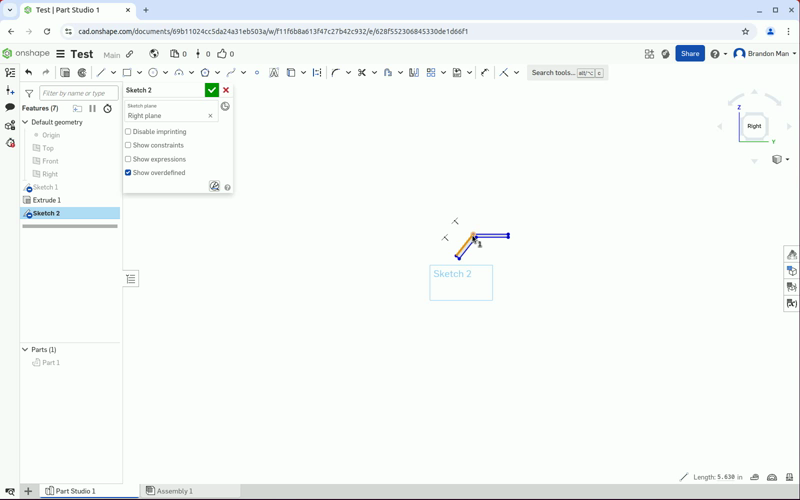
mouse_move(73, 352)
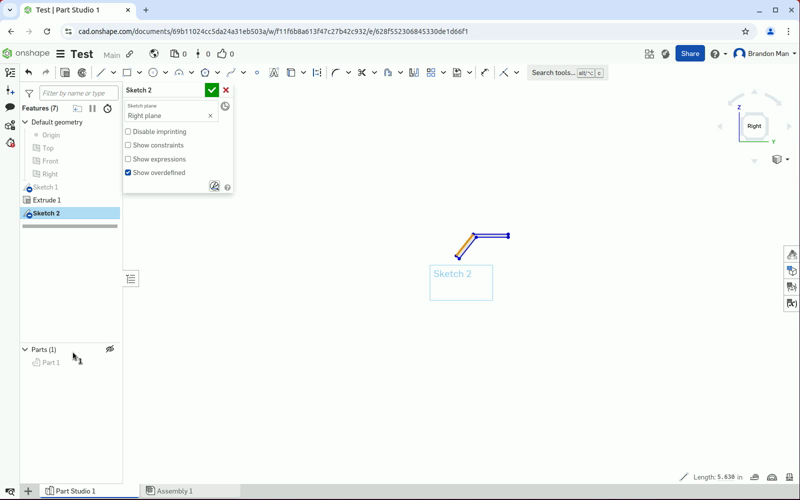
key(shift+y)
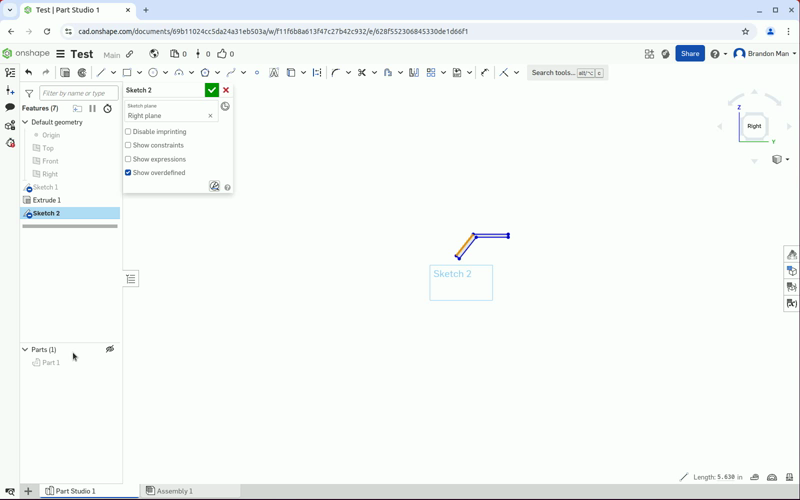
key(shift+e)
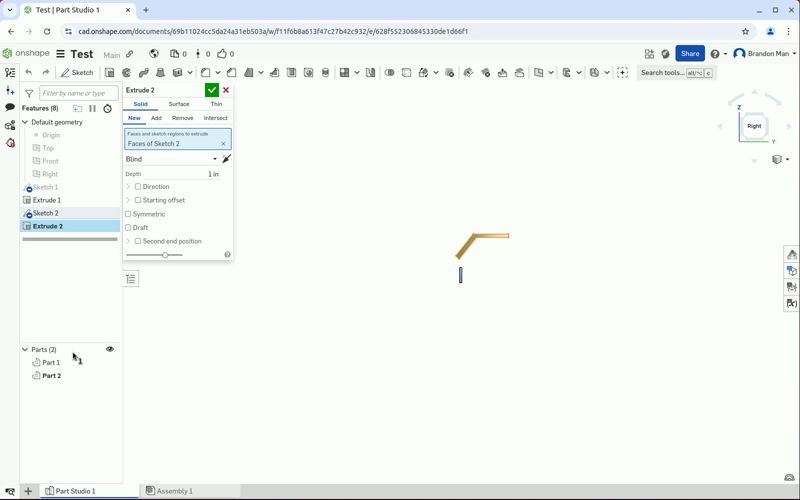
mouse_move(143, 106)
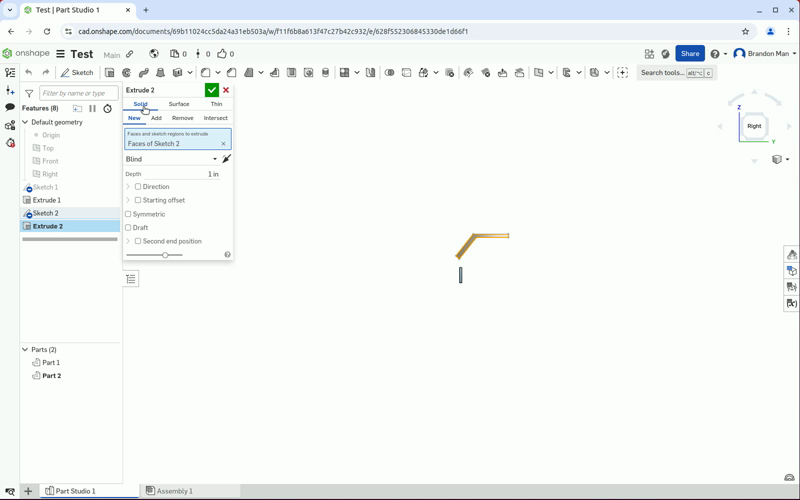
click(143, 106)
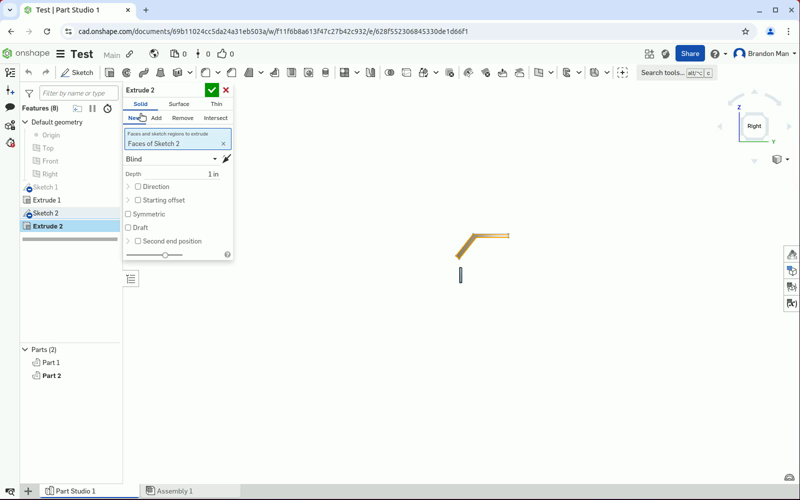
mouse_move(137, 120)
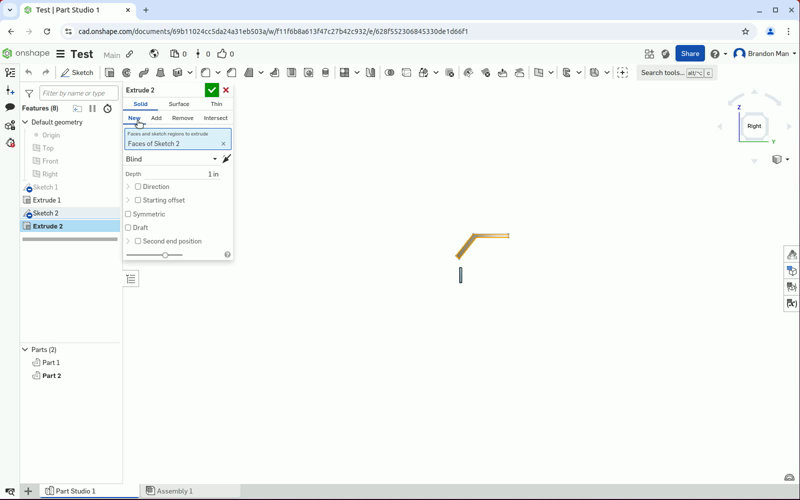
click(137, 120)
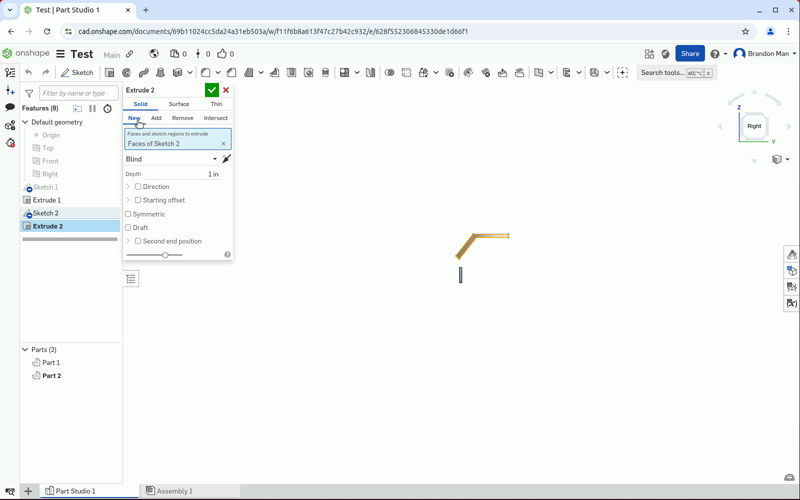
key(tab, 4)
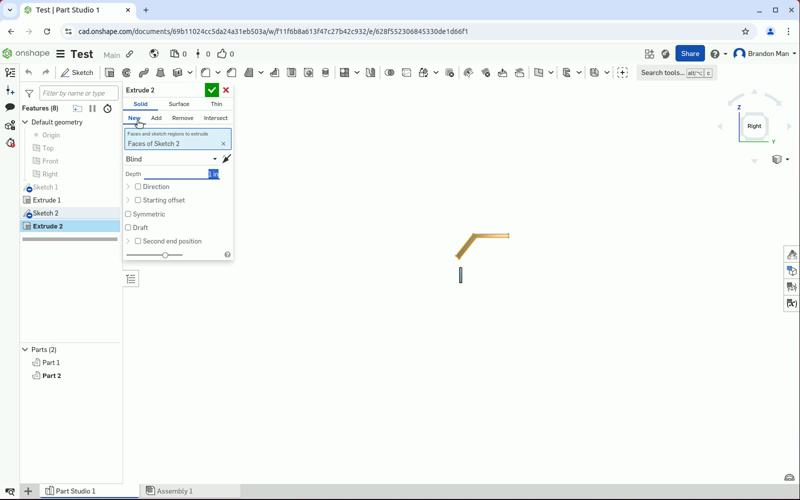
text(23.108)
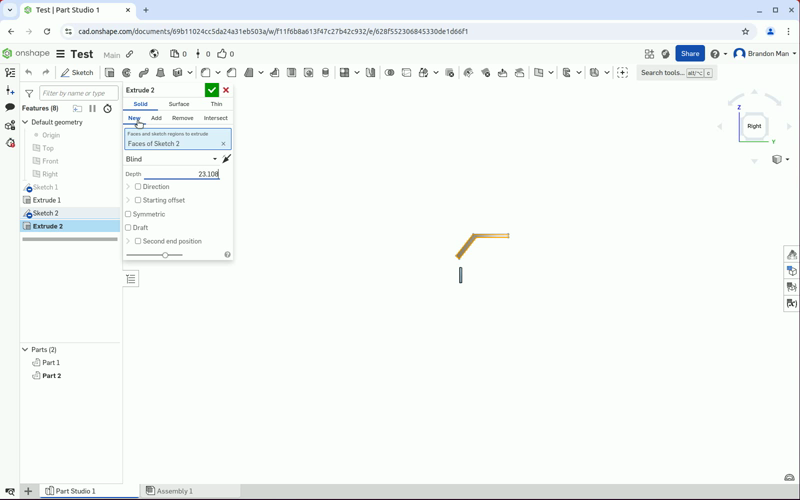
key(enter)
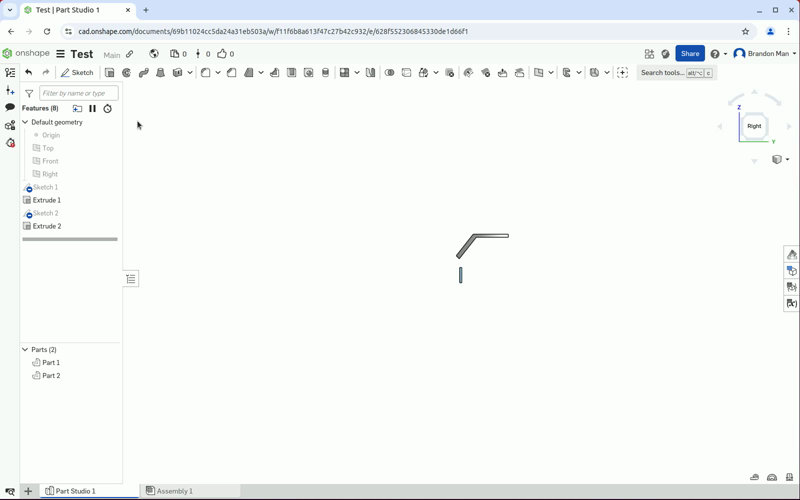
key(shift+h)
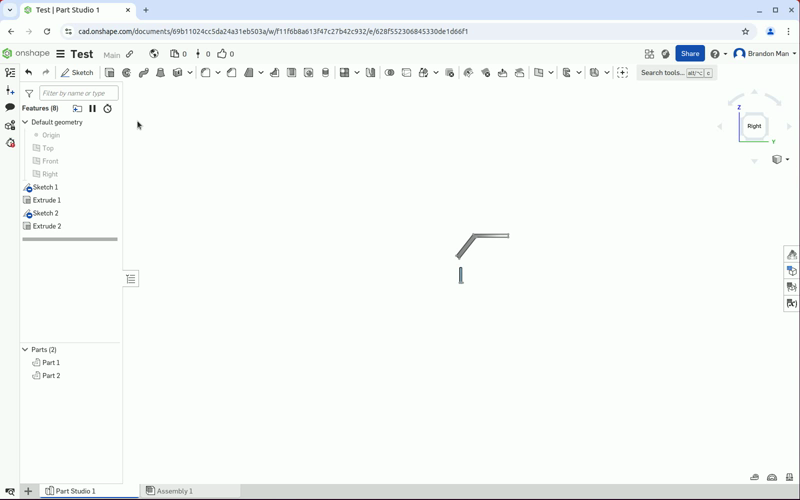
key(shift+h)
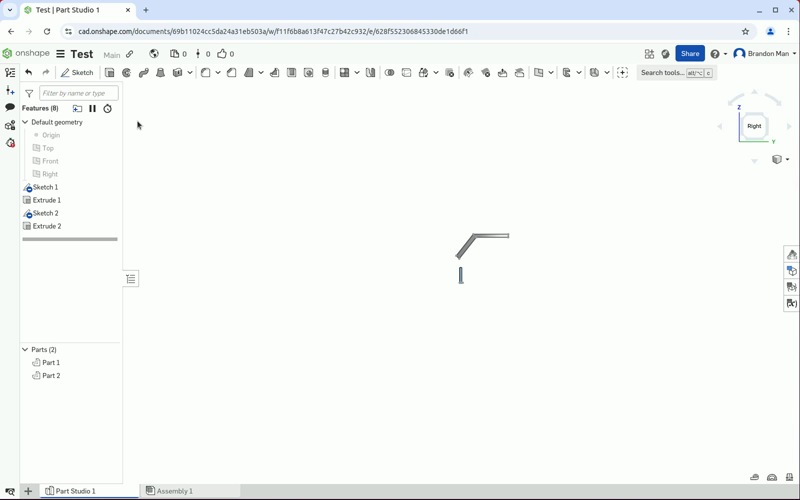
key(shift+7)
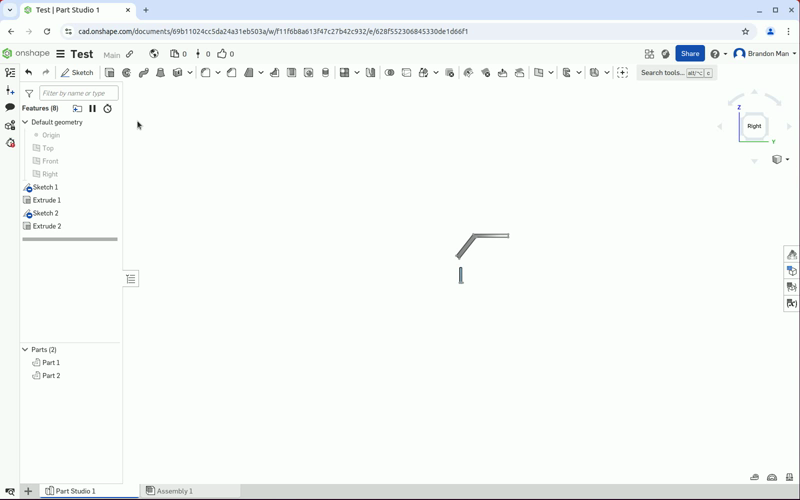
key(right, 2)
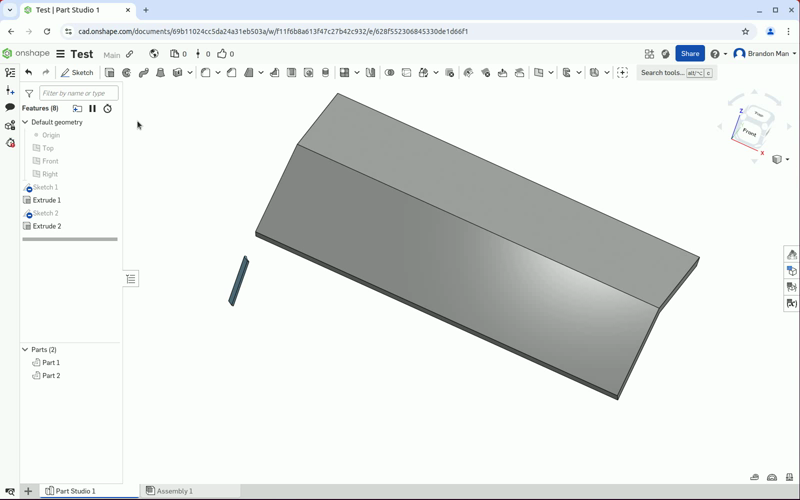
key(down, 2)
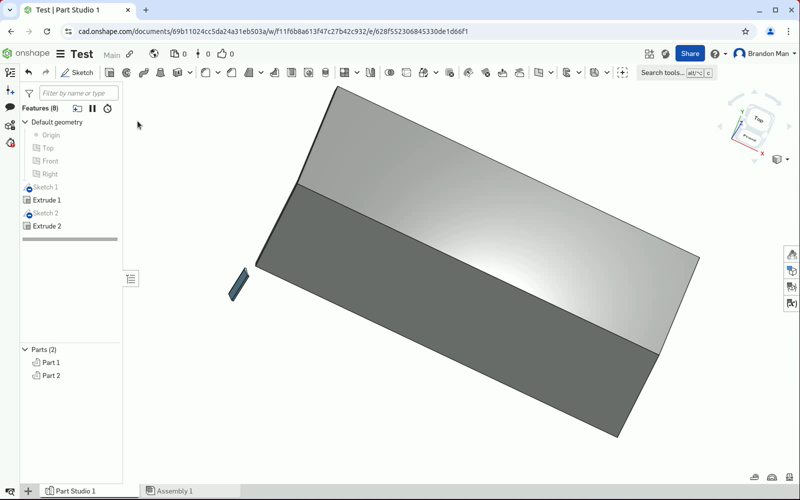
key(up, 2)
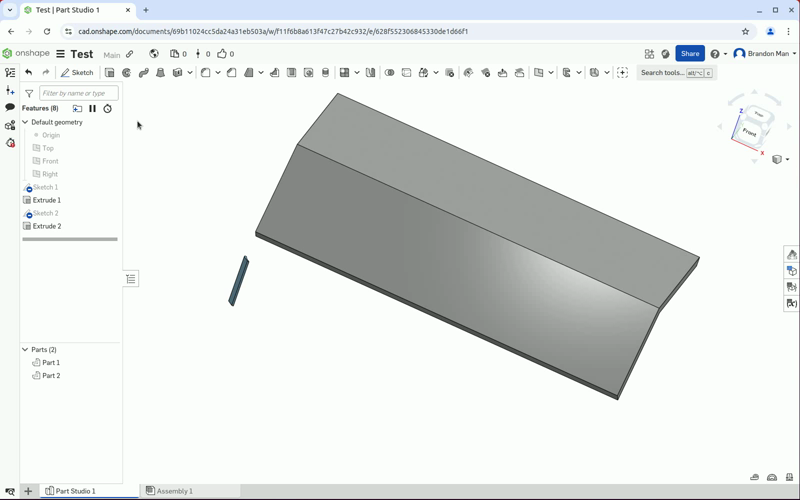
key(left, 2)
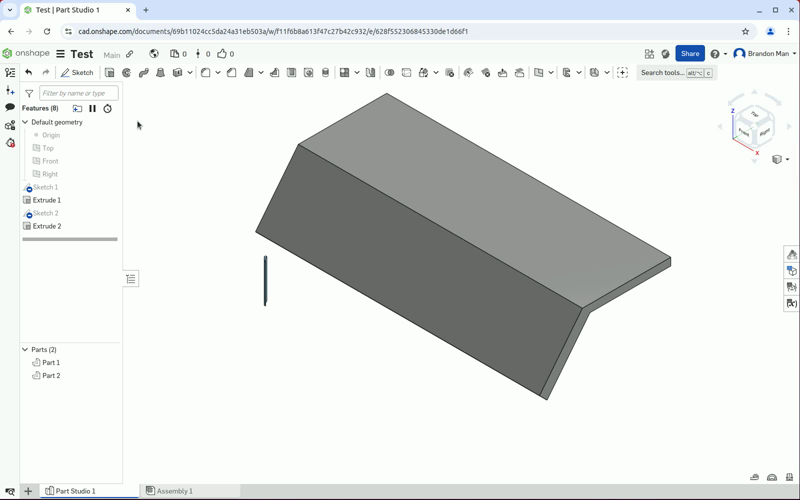
mouse_move(73, 189)
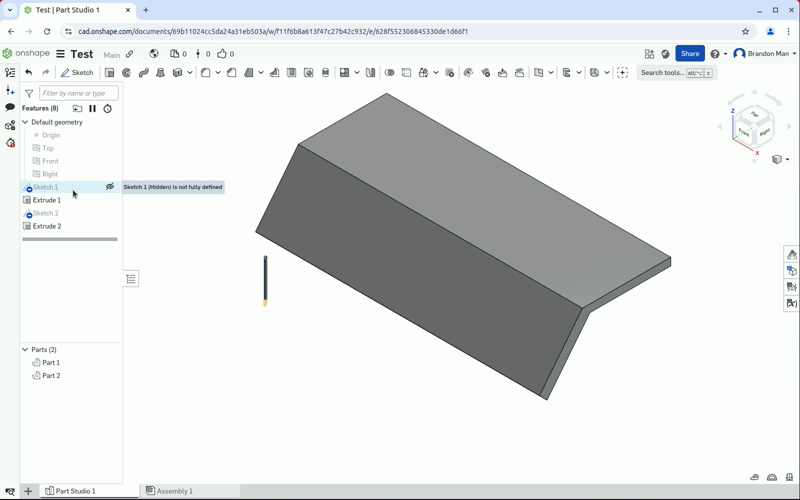
click(73, 189)